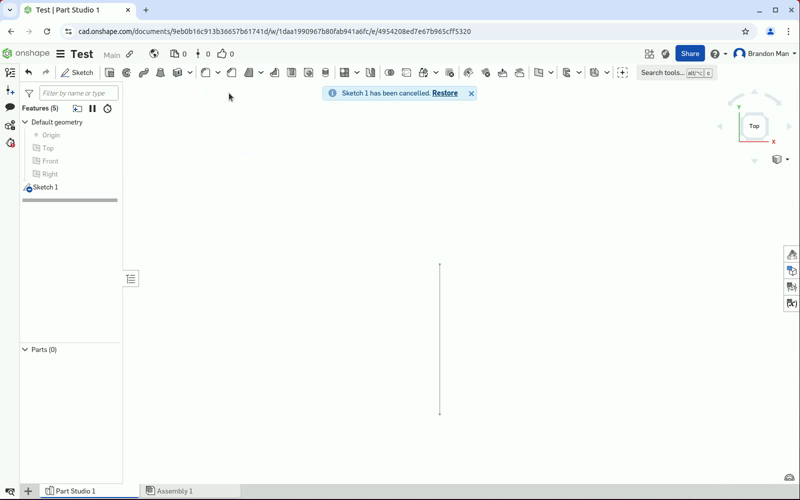
key(shift+h)
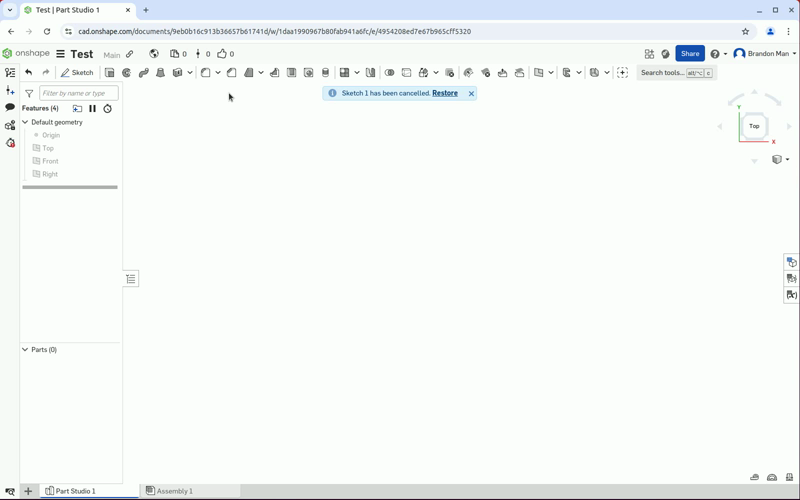
mouse_move(73, 352)
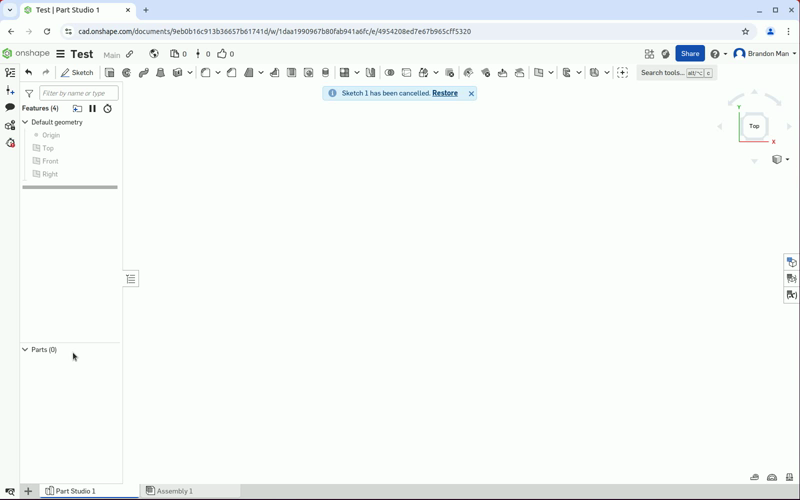
key(y)
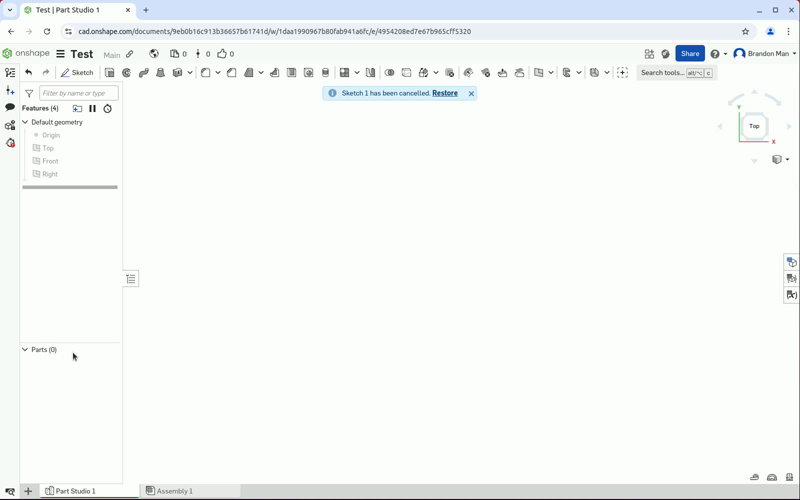
key(shift+p)
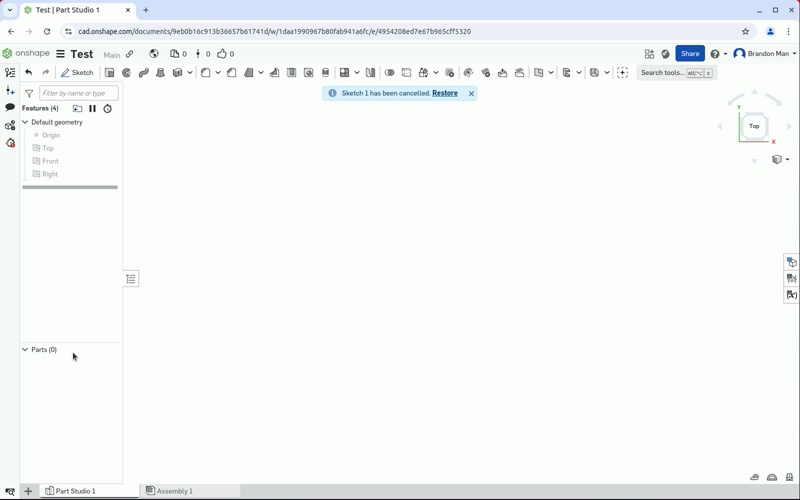
key(space)
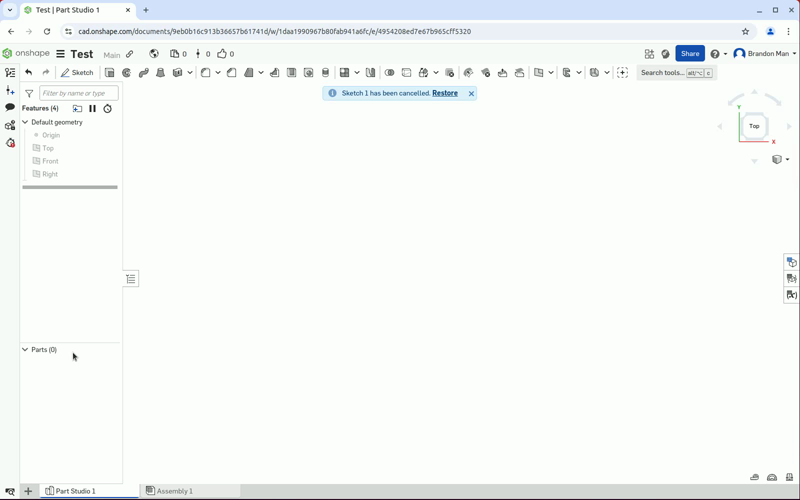
key_down(shift)
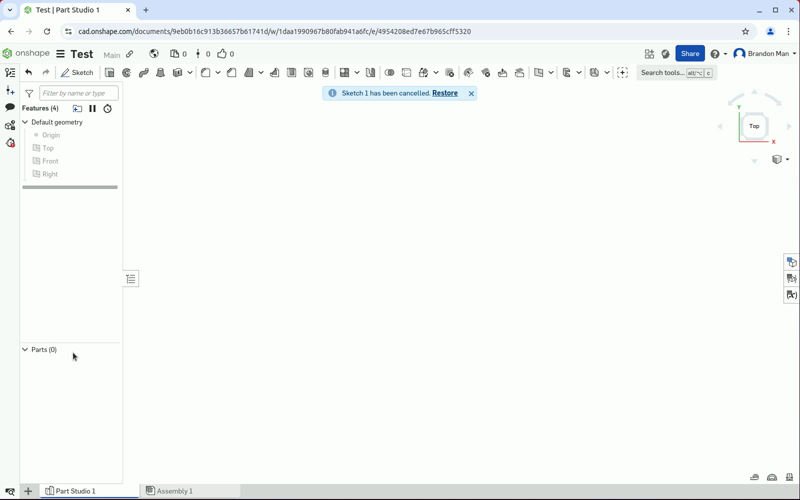
key(up)
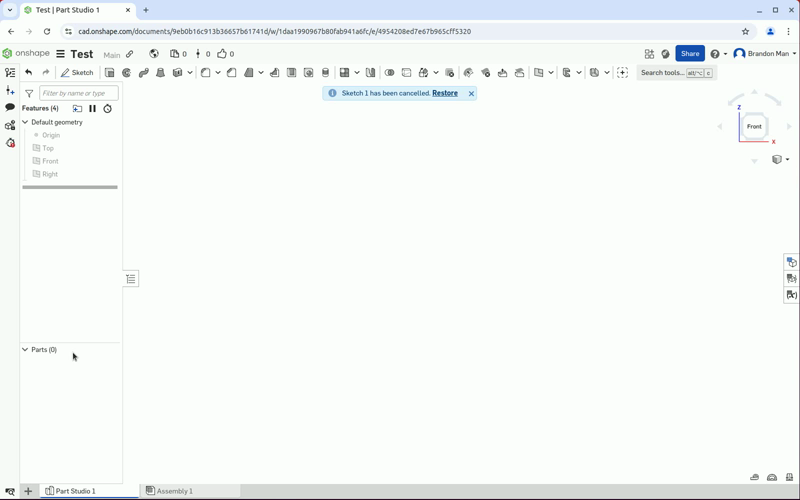
key_up(shift)
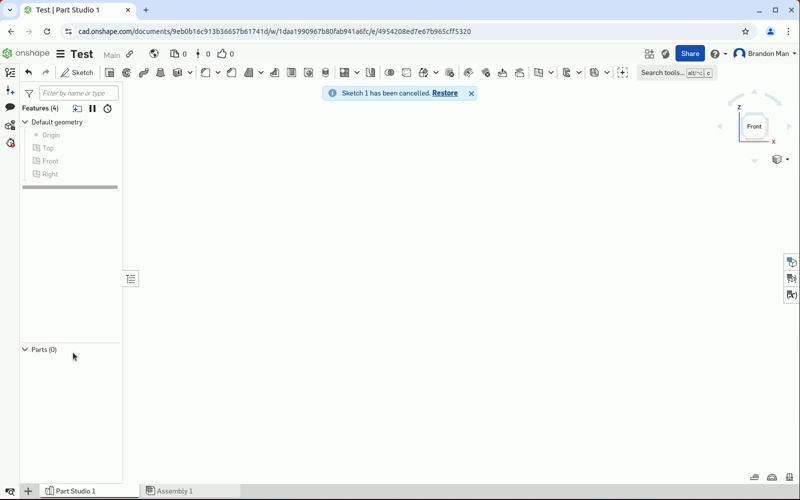
key(space)
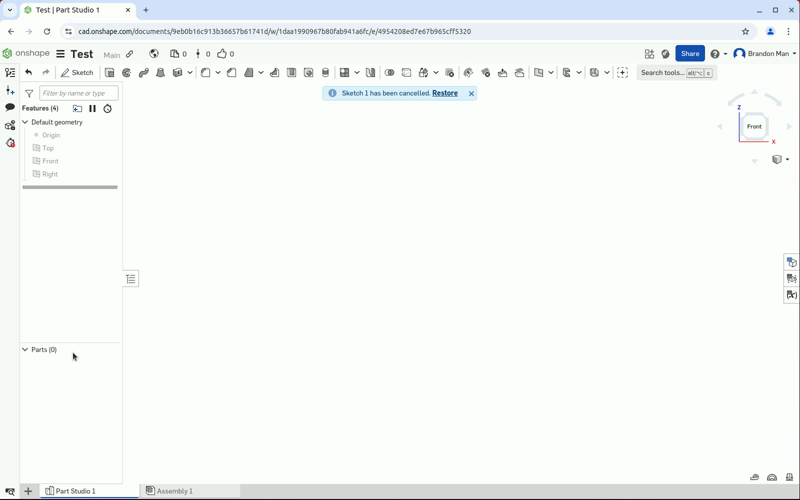
key_down(shift)
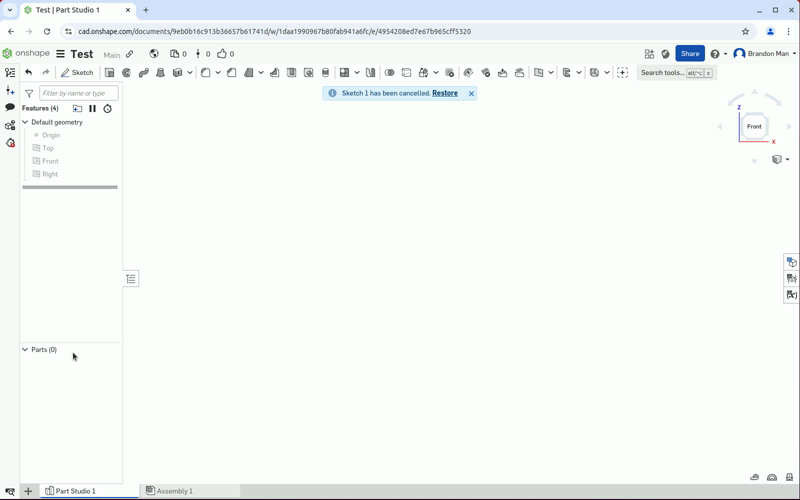
key(left)
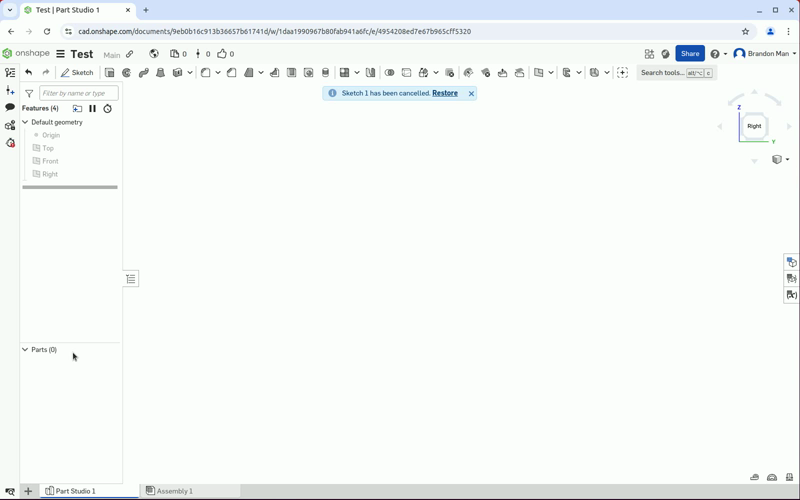
key_up(shift)
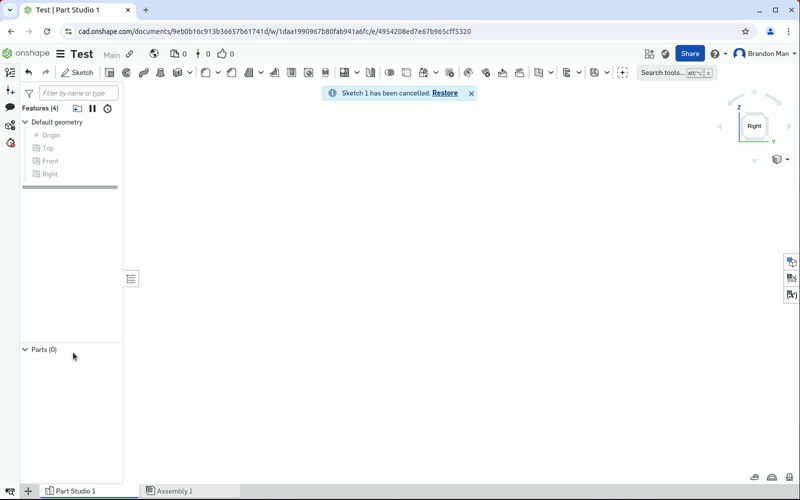
mouse_move(73, 352)
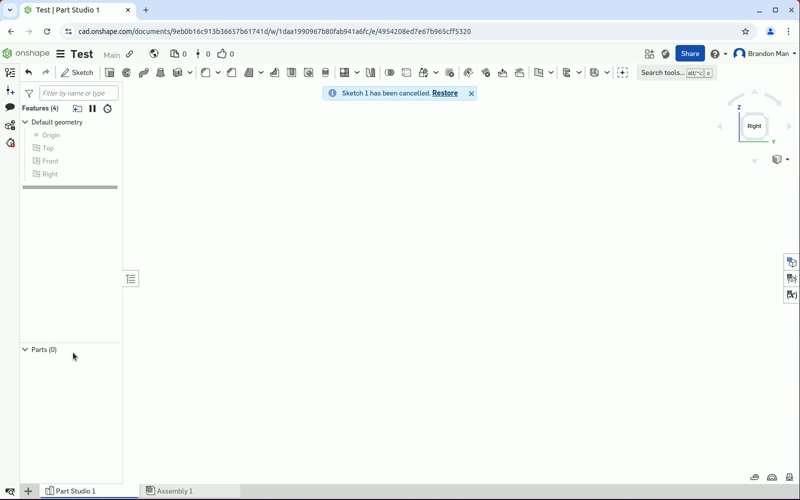
key(shift+y)
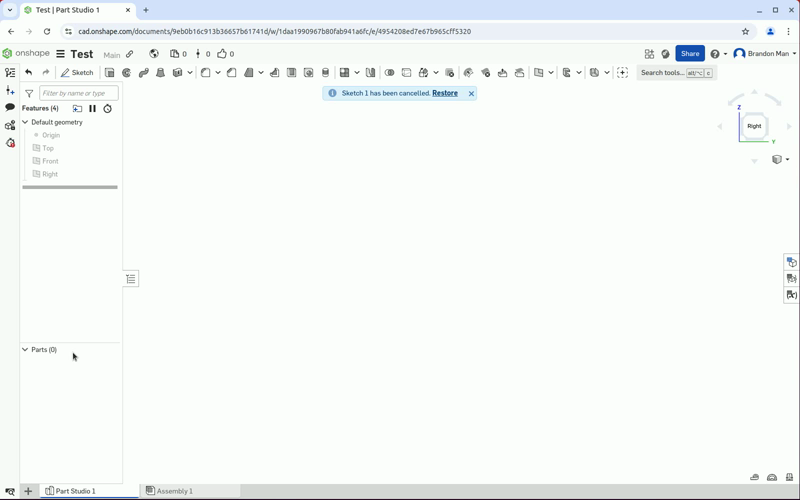
key(shift+s)
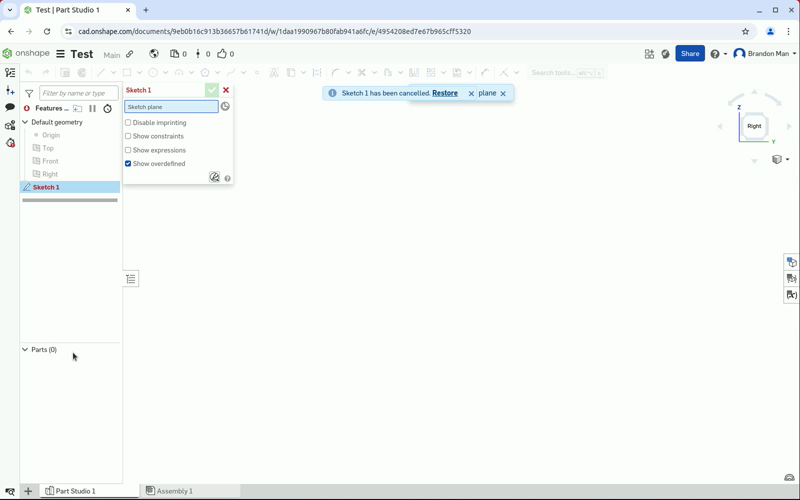
mouse_move(73, 176)
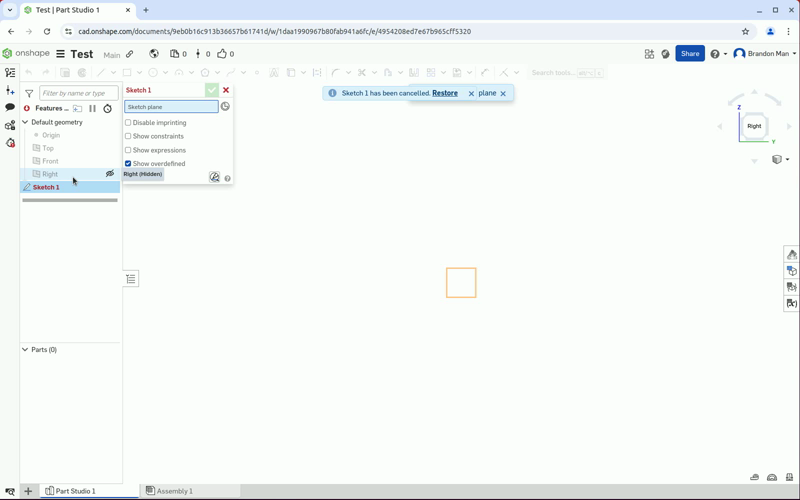
click(73, 176)
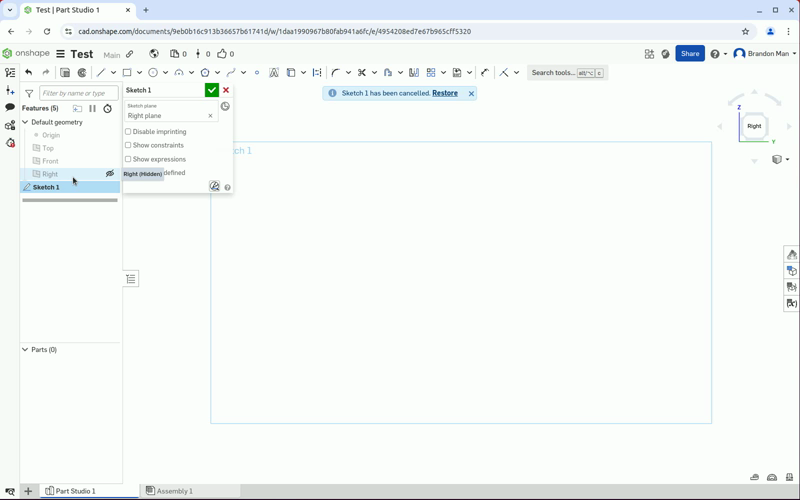
mouse_move(73, 352)
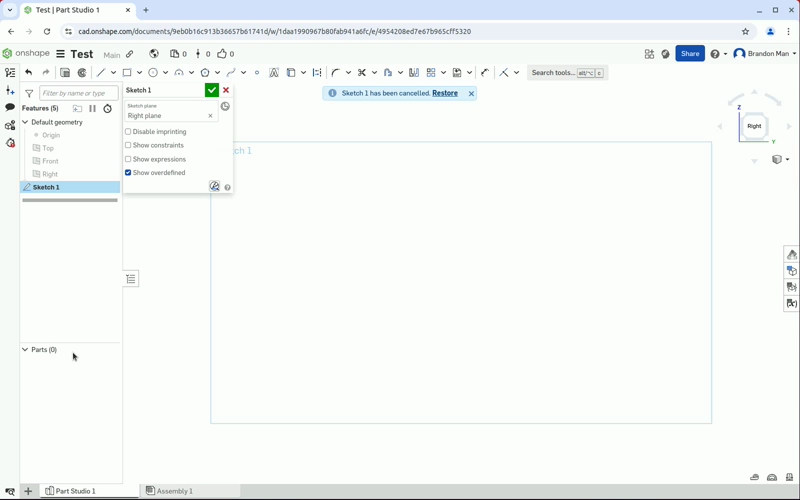
key(y)
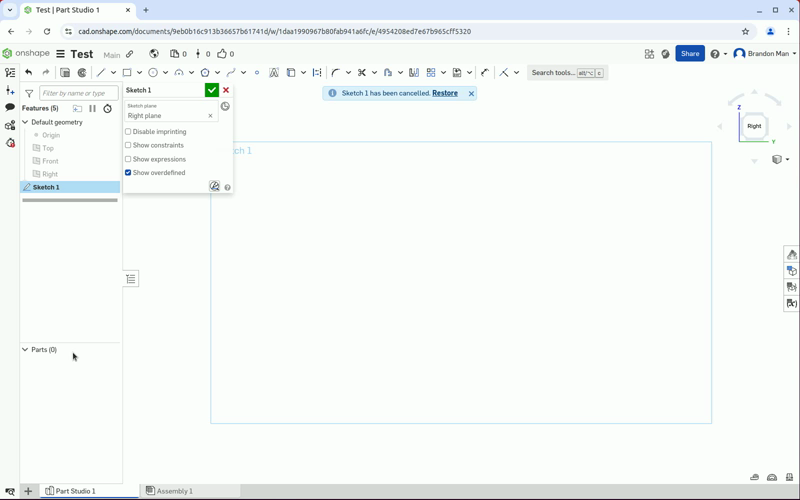
key(l)
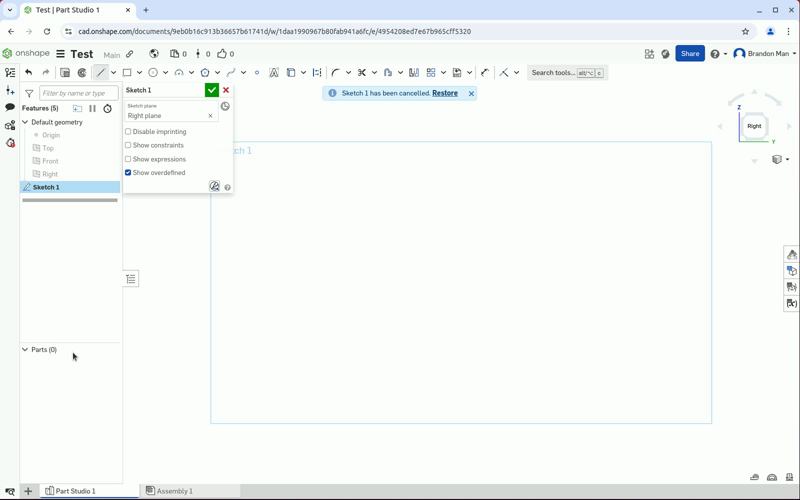
key_down(shift)
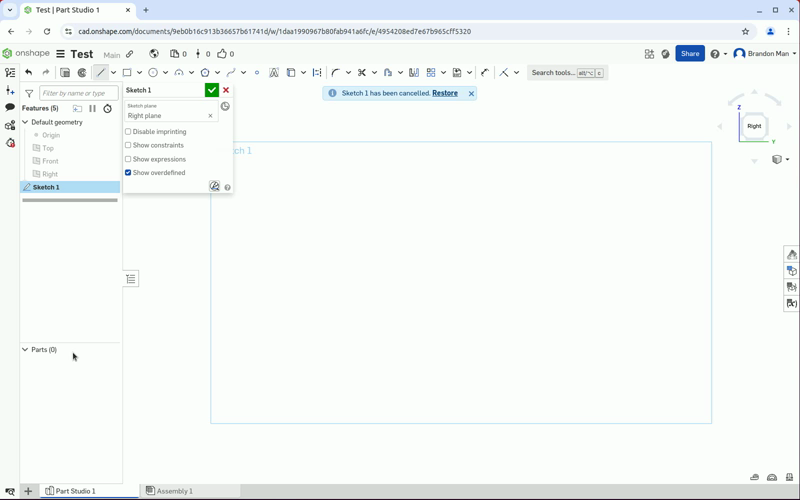
mouse_move(430, 200)
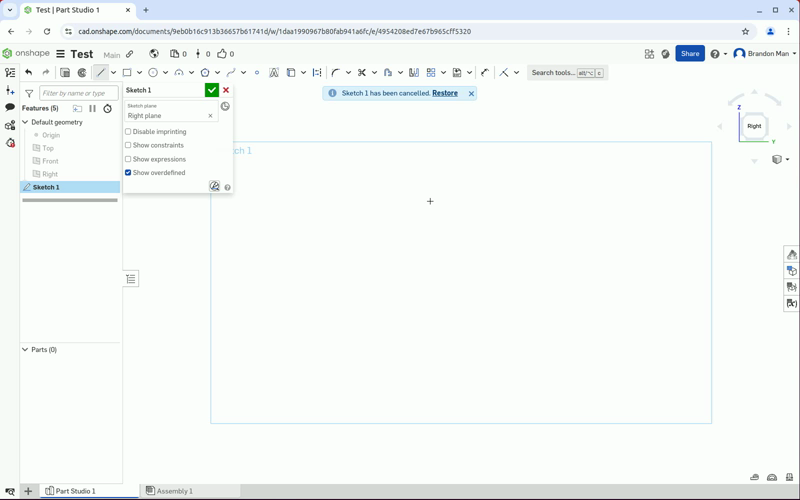
click(430, 200)
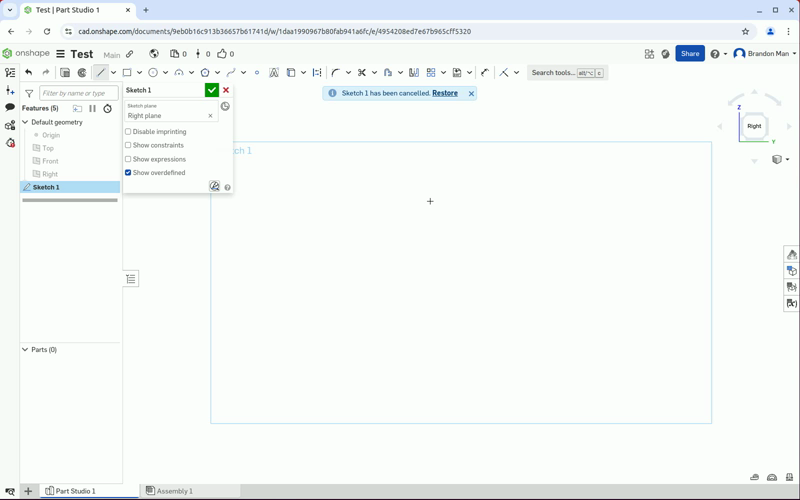
key_up(shift)
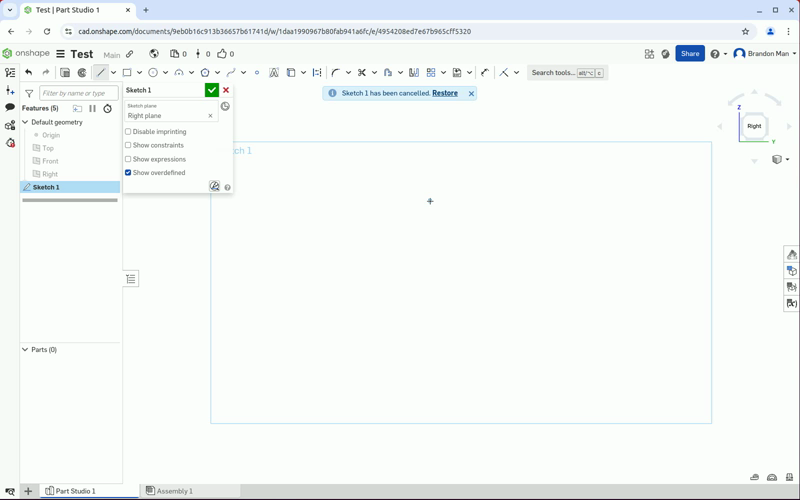
key_down(shift)
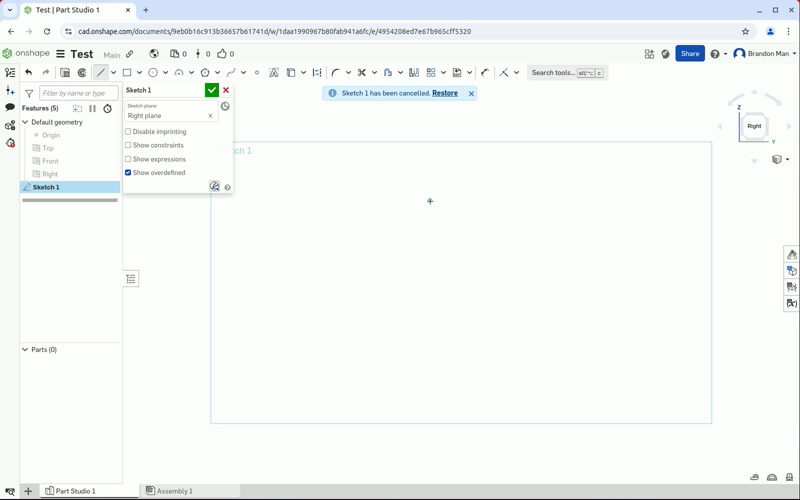
mouse_move(460, 200)
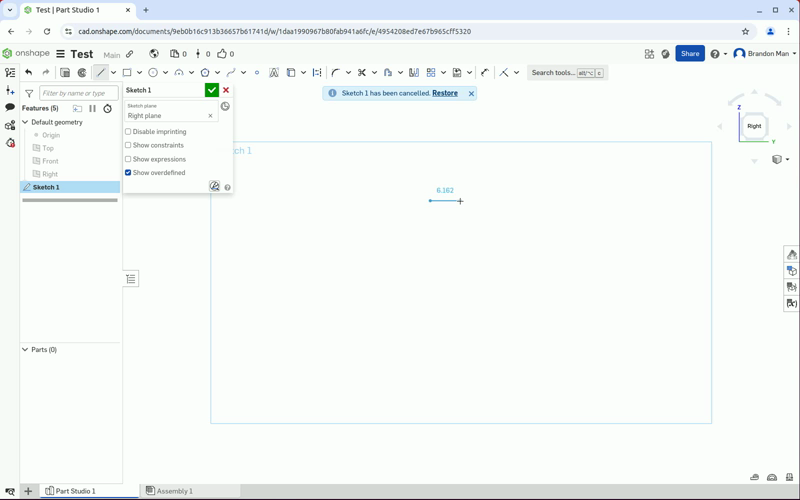
mouse_move(451, 200)
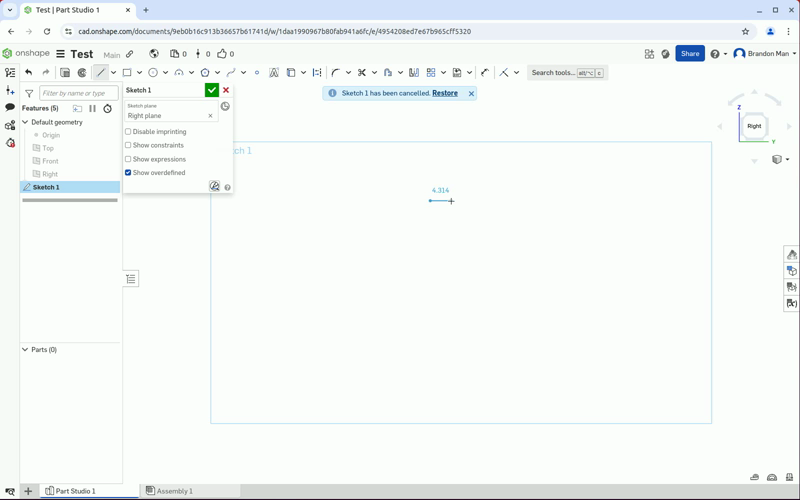
click(451, 200)
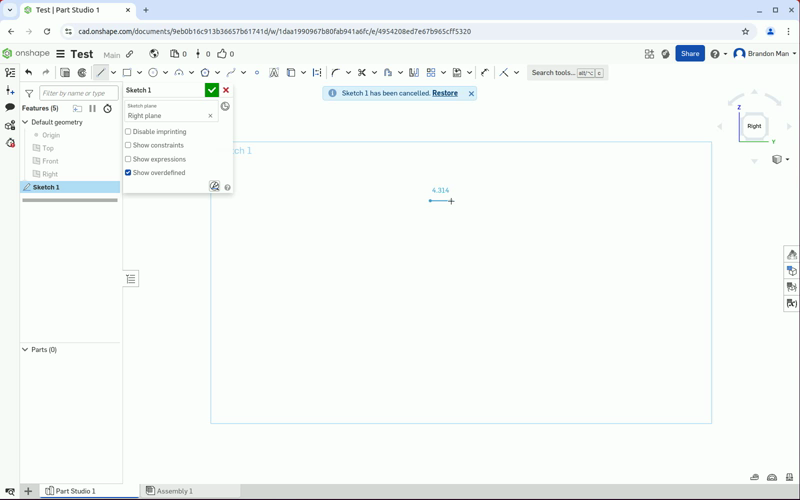
key_up(shift)
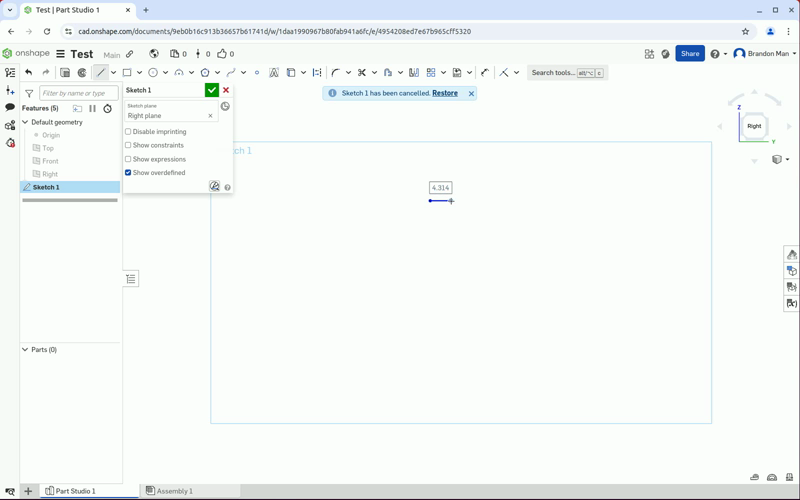
key(esc)
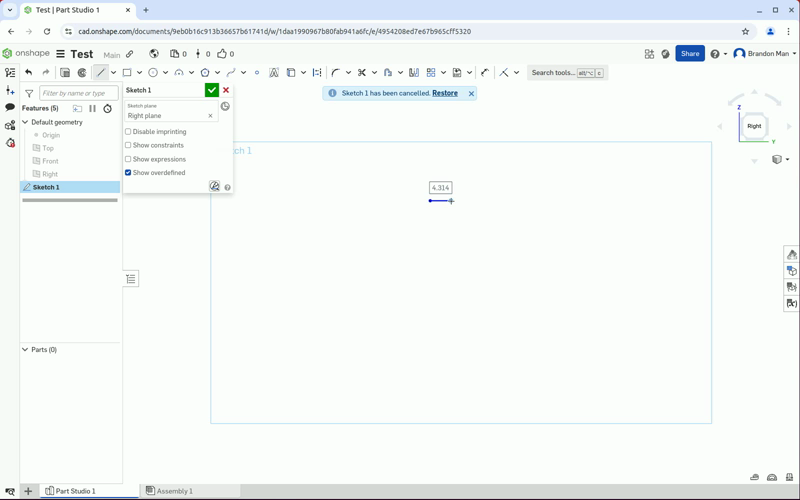
key(a)
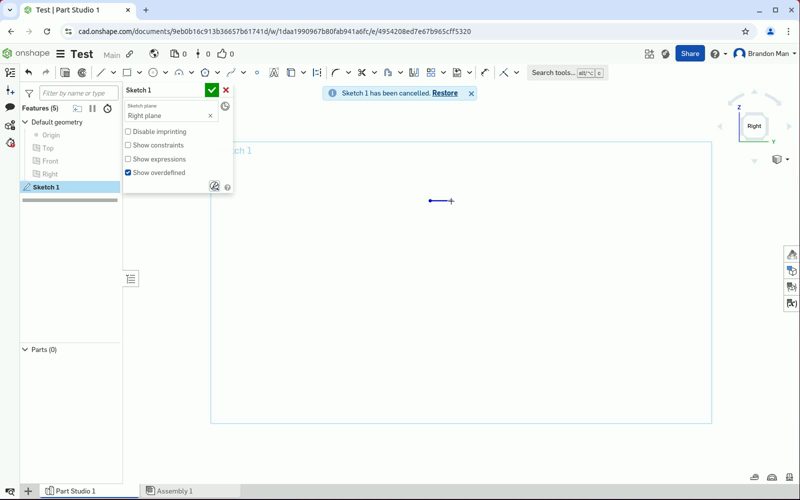
mouse_move(451, 200)
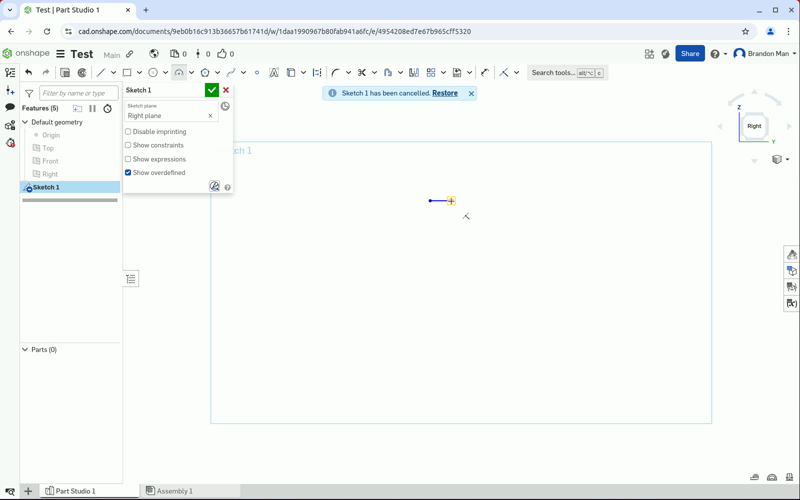
click(451, 200)
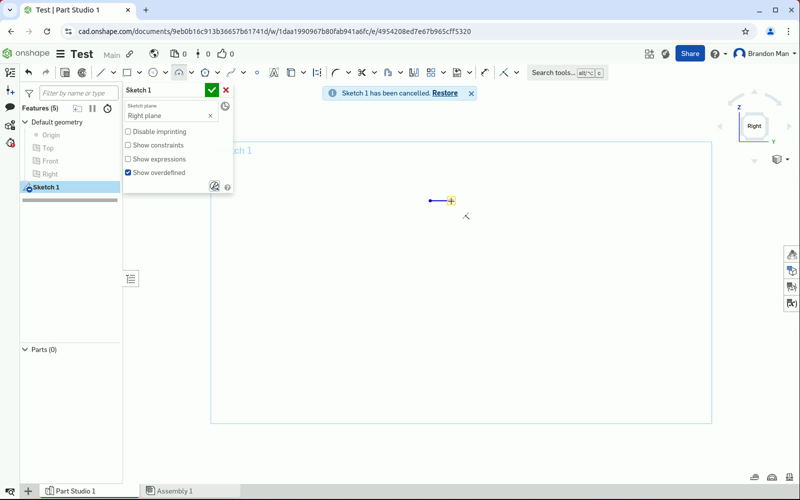
key_down(shift)
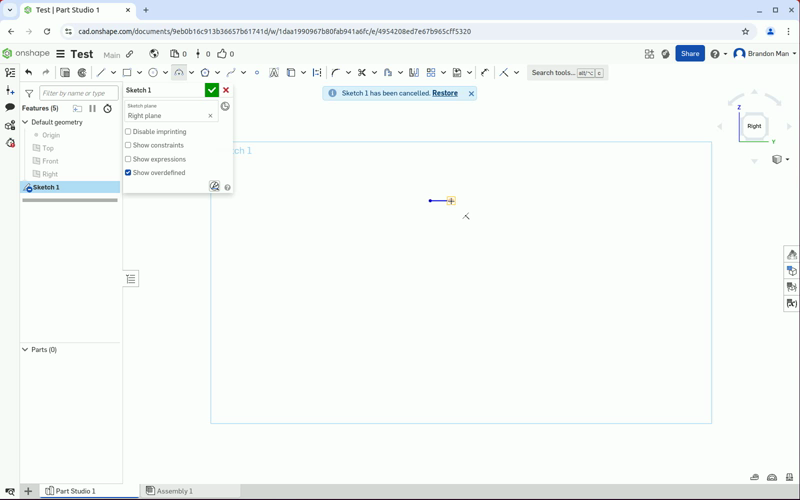
mouse_move(470, 200)
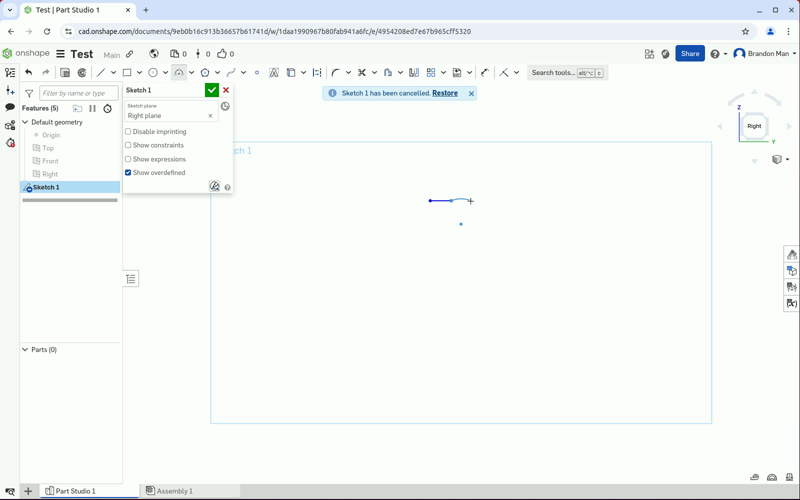
click(470, 200)
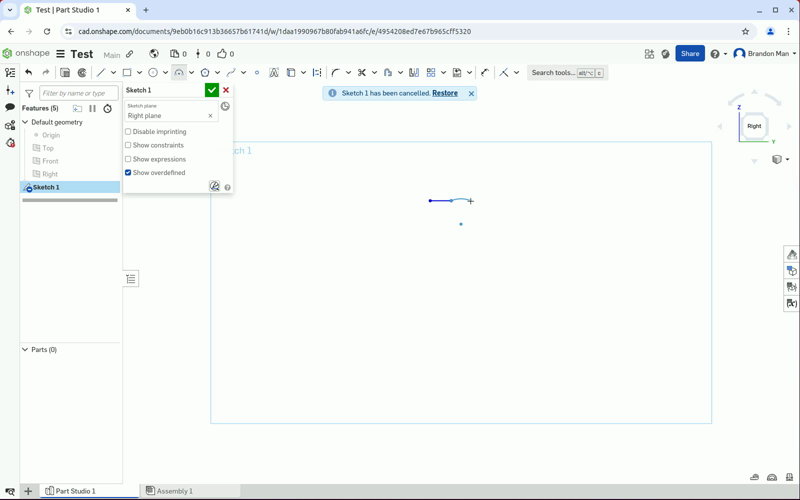
mouse_move(461, 190)
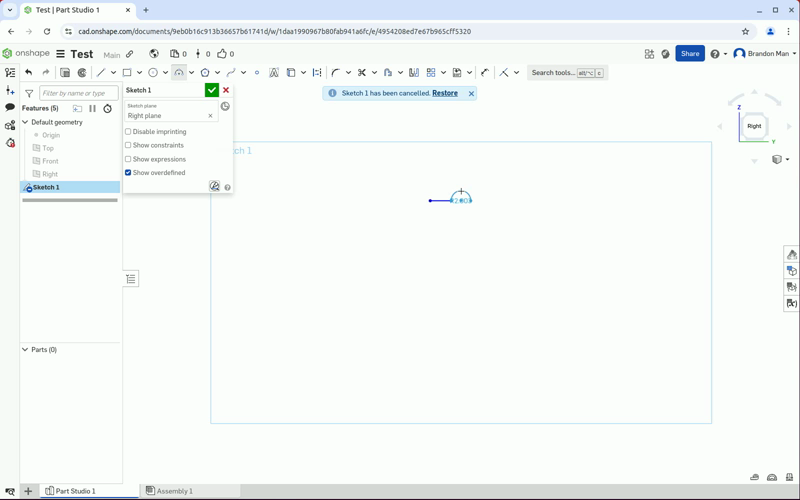
click(461, 190)
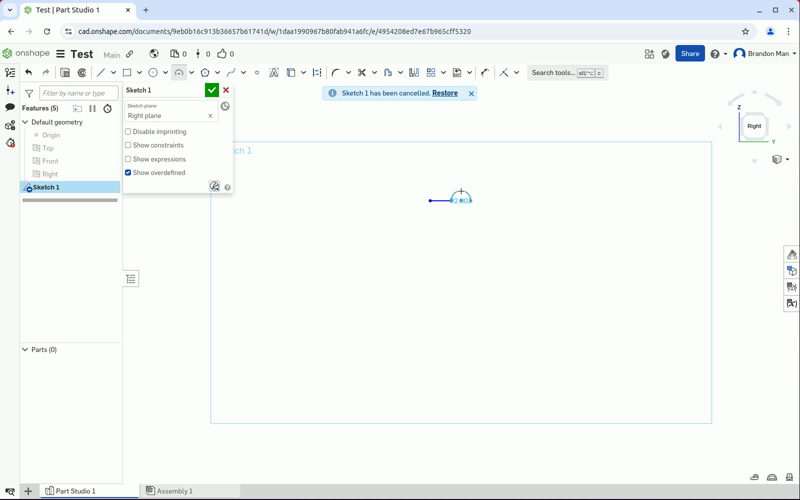
key_up(shift)
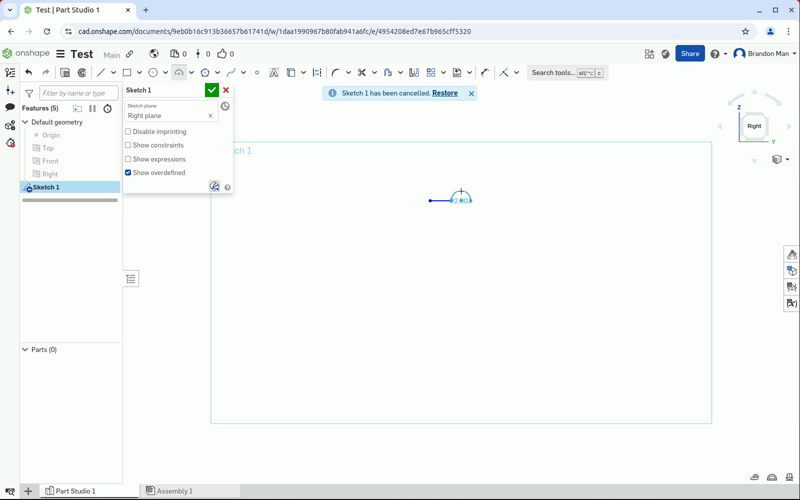
key(esc)
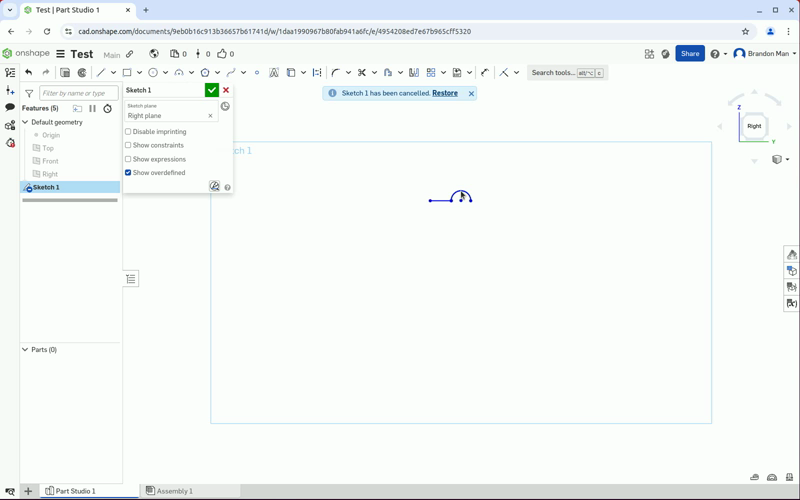
key(l)
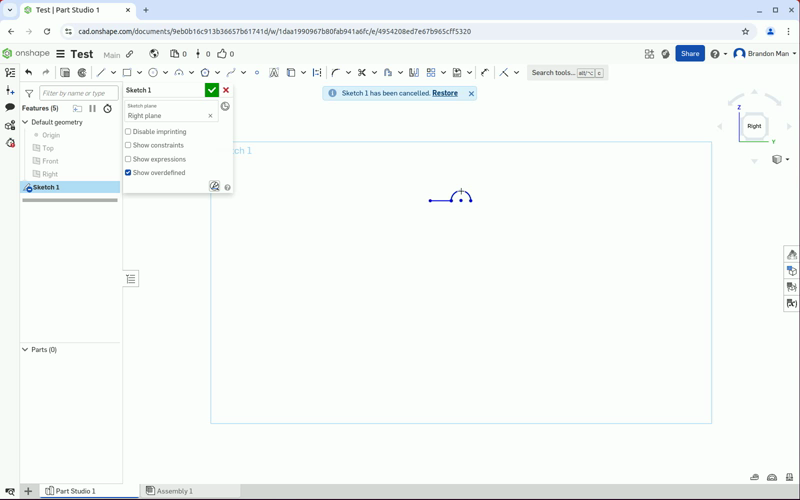
mouse_move(470, 200)
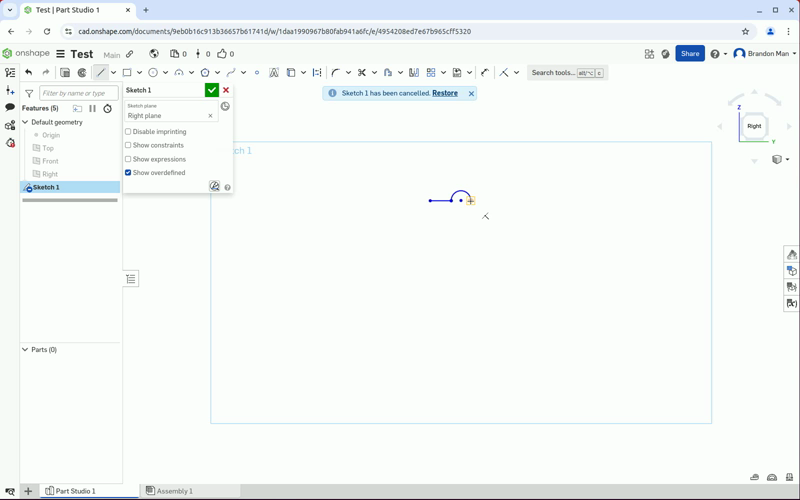
click(470, 200)
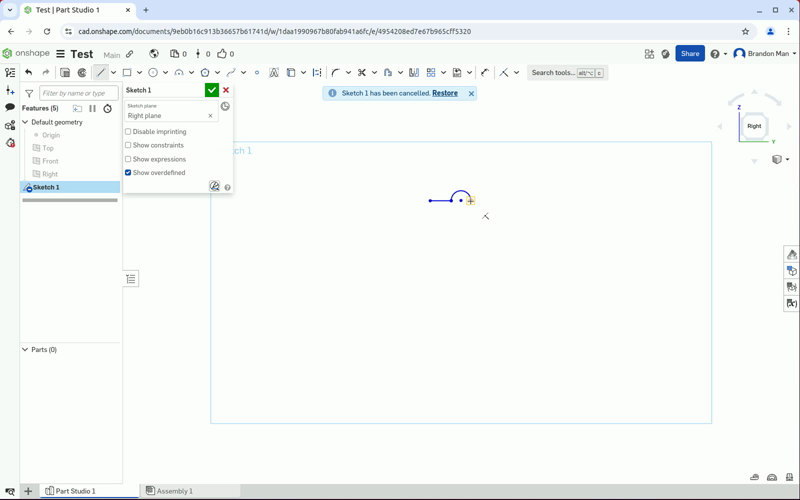
key_down(shift)
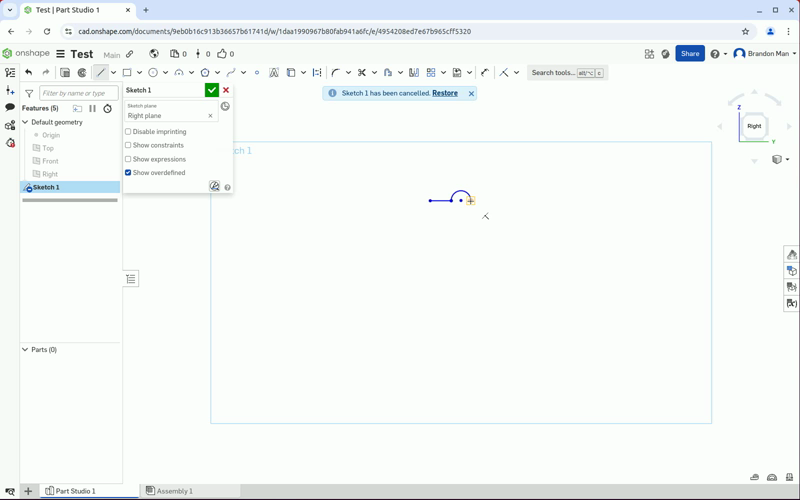
mouse_move(501, 200)
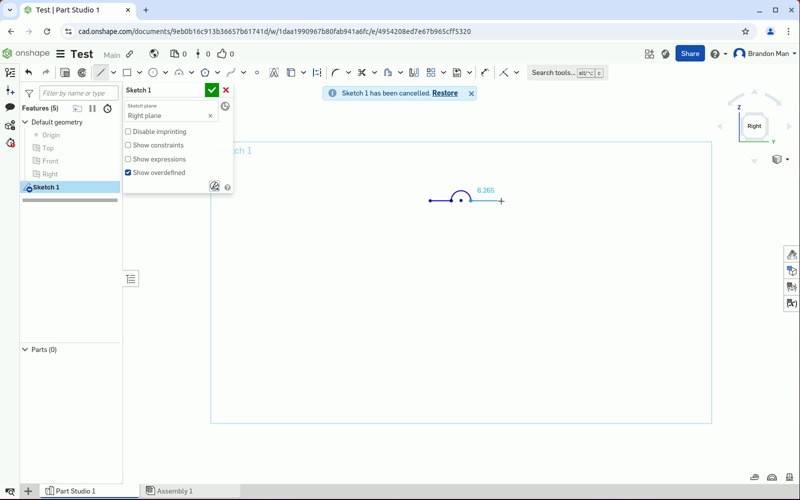
mouse_move(491, 200)
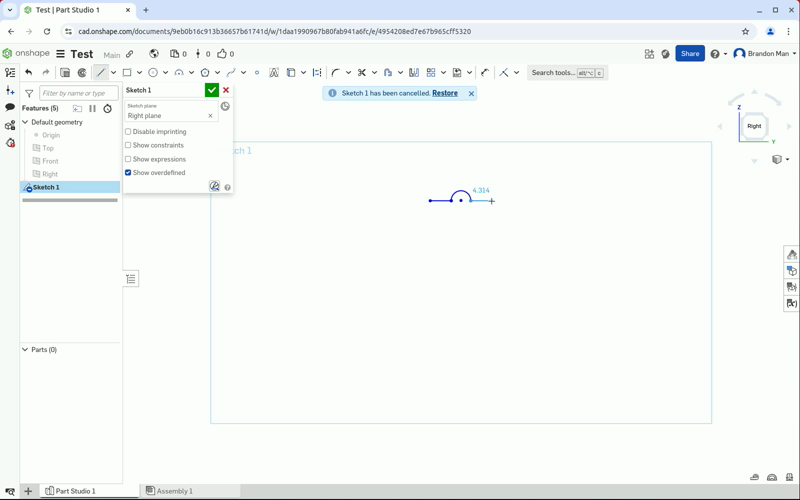
click(491, 200)
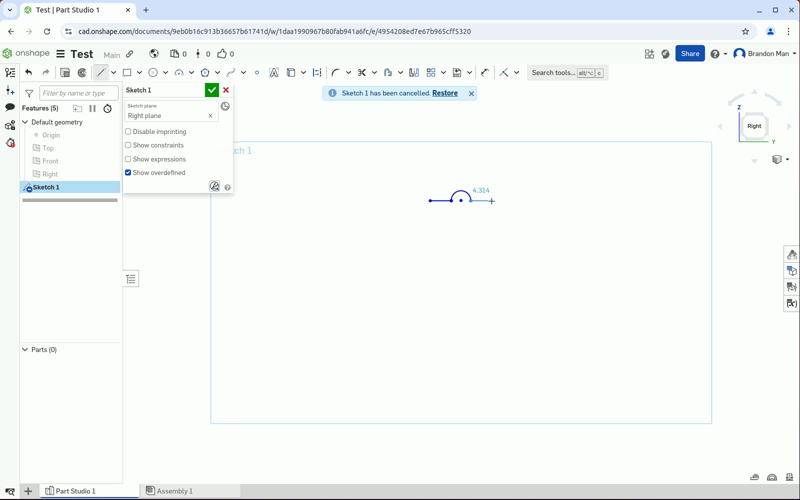
key_up(shift)
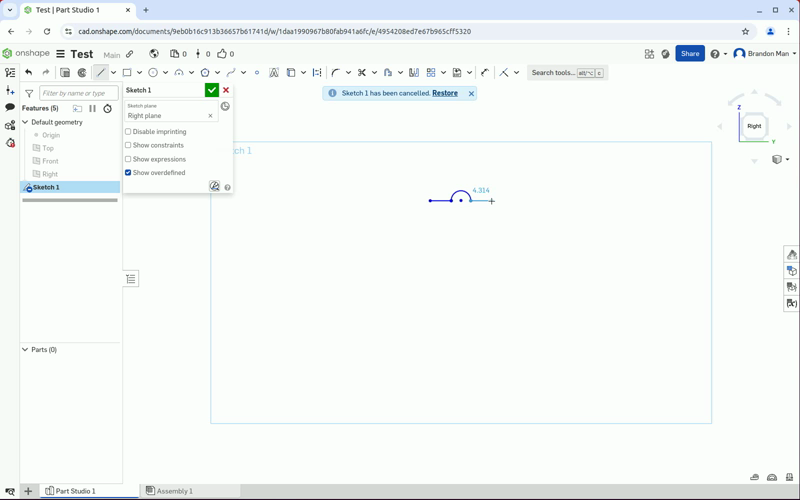
key(esc)
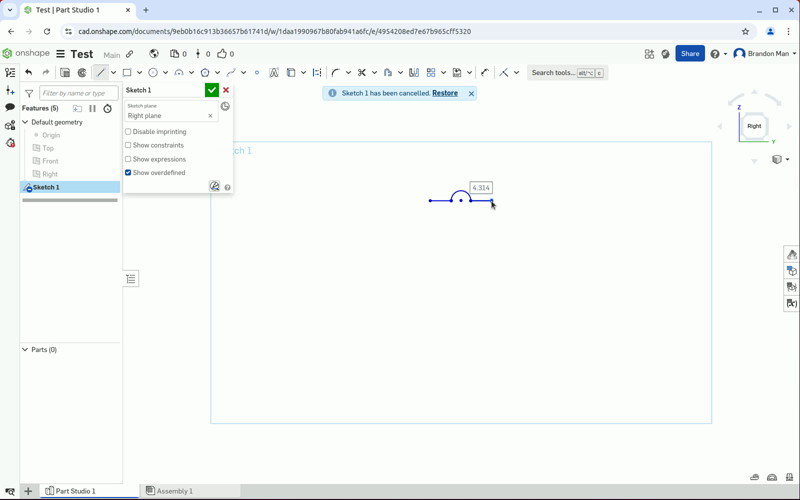
key(a)
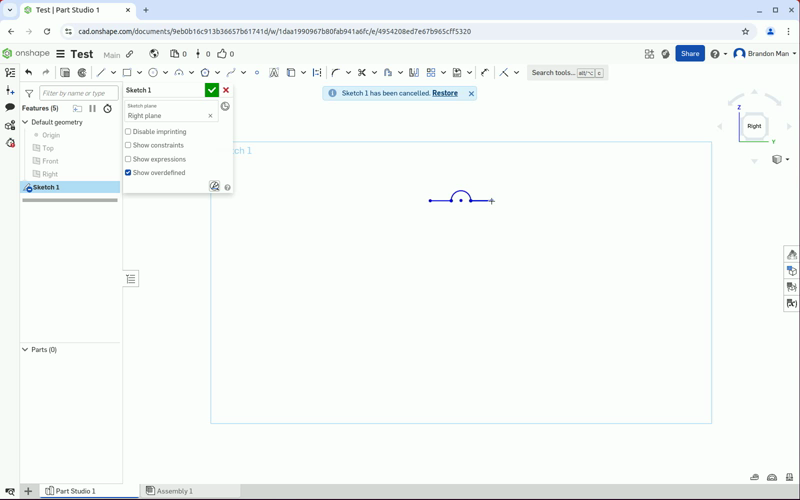
mouse_move(491, 200)
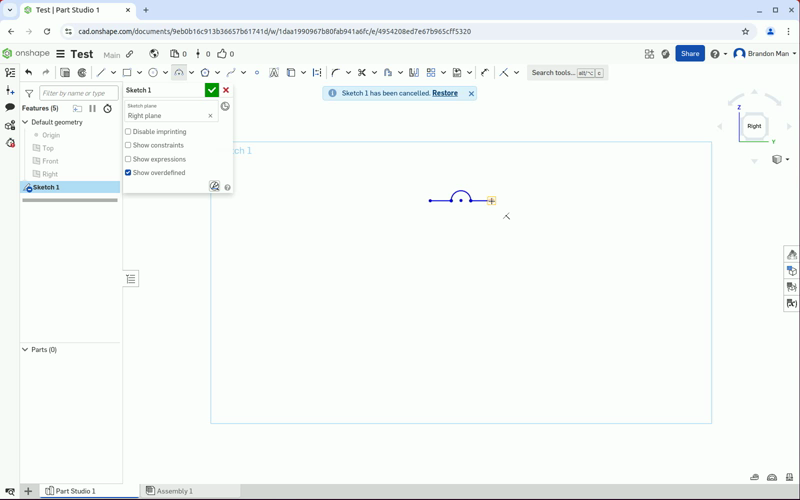
click(491, 200)
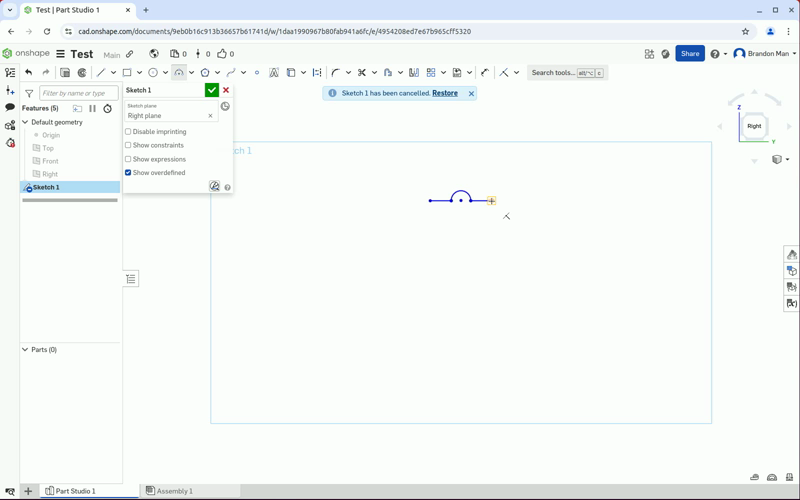
mouse_move(430, 200)
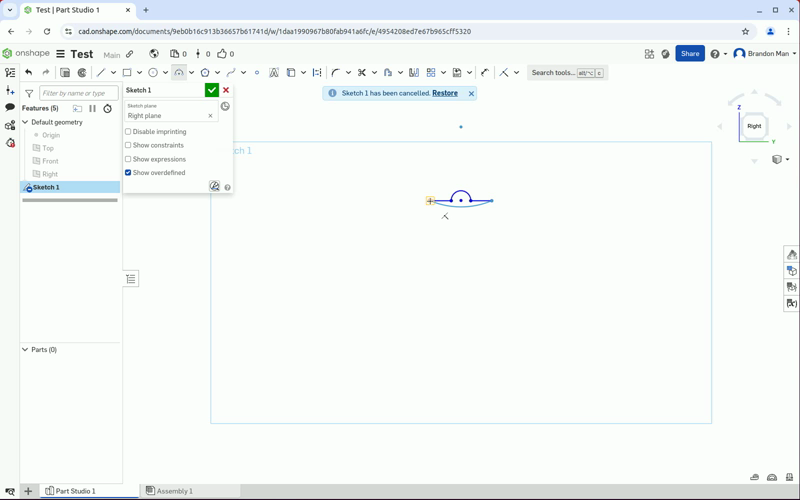
click(430, 200)
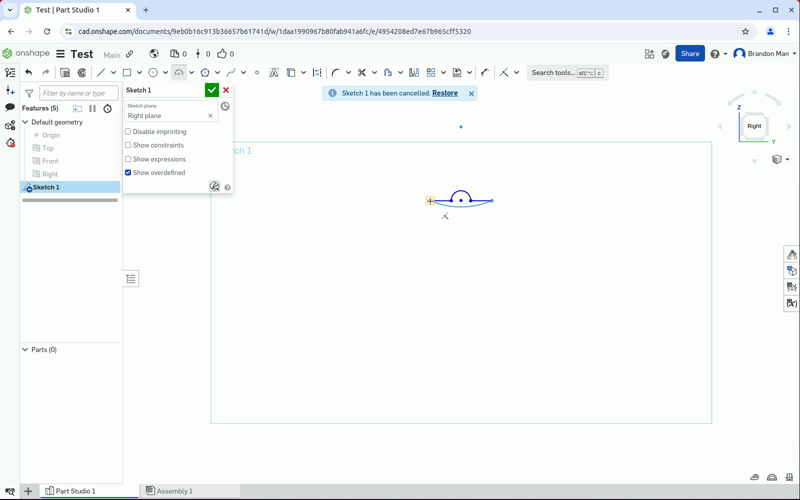
key_down(shift)
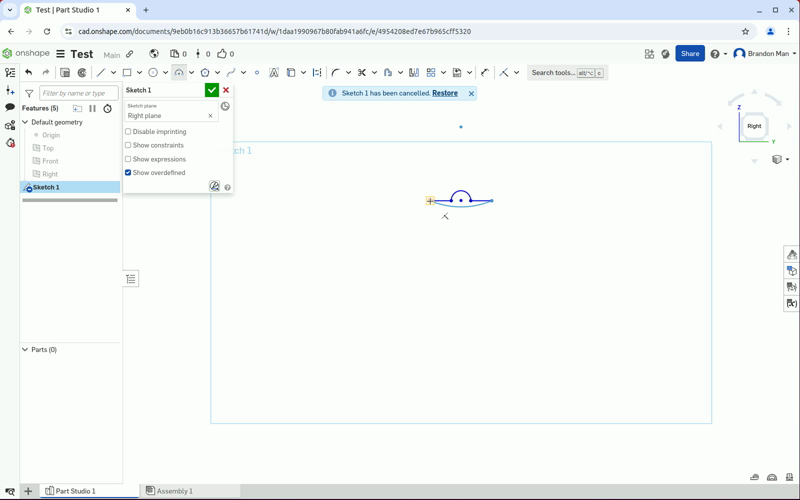
mouse_move(461, 170)
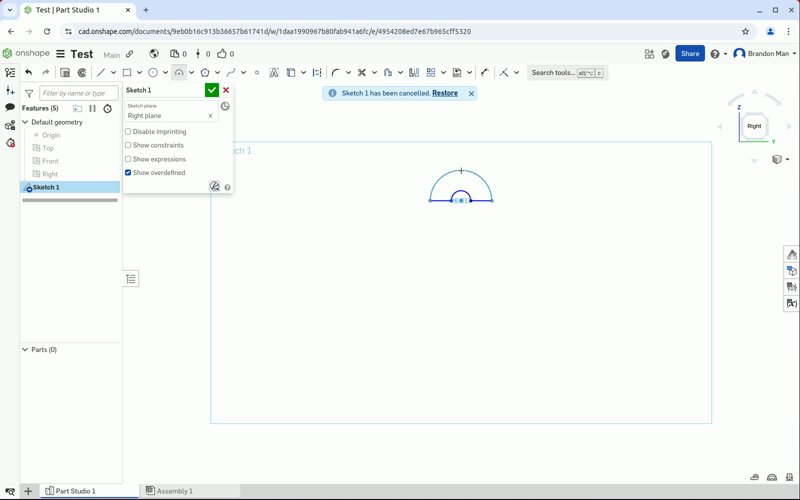
click(461, 170)
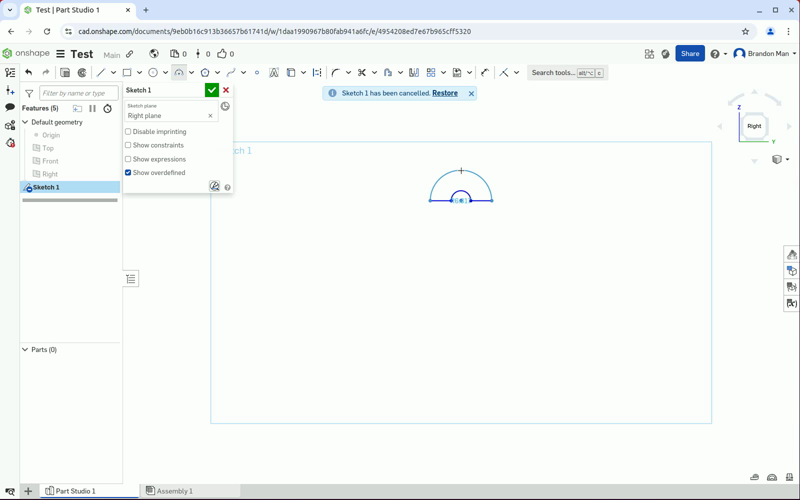
key_up(shift)
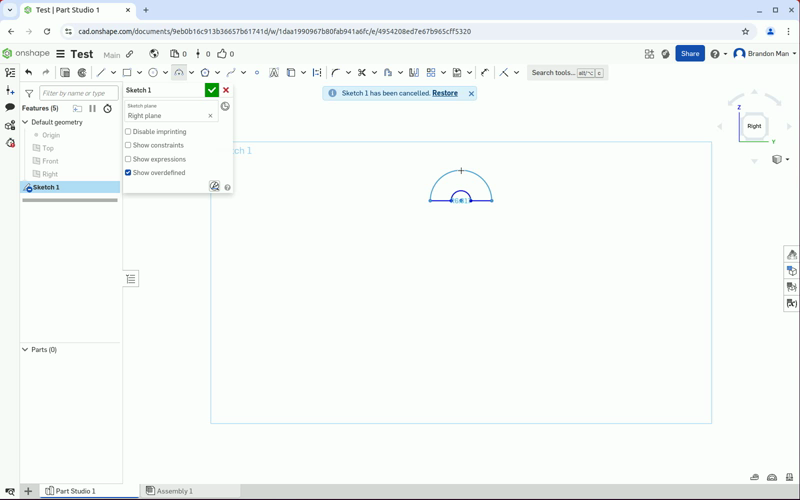
key(esc)
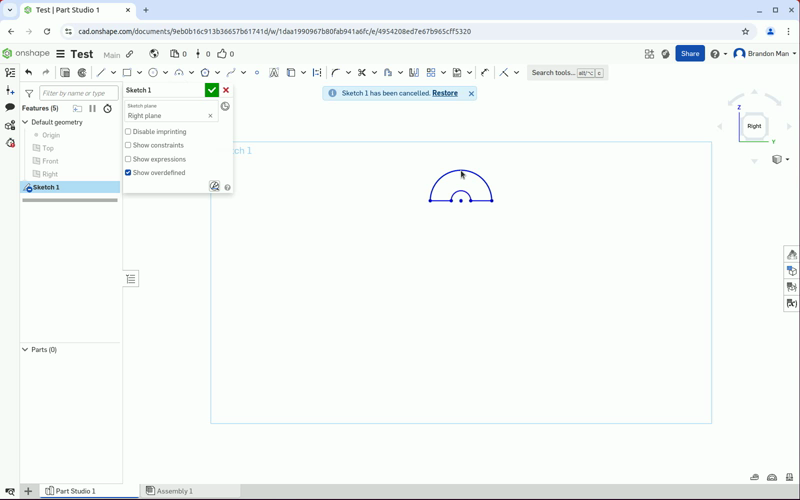
mouse_move(456, 189)
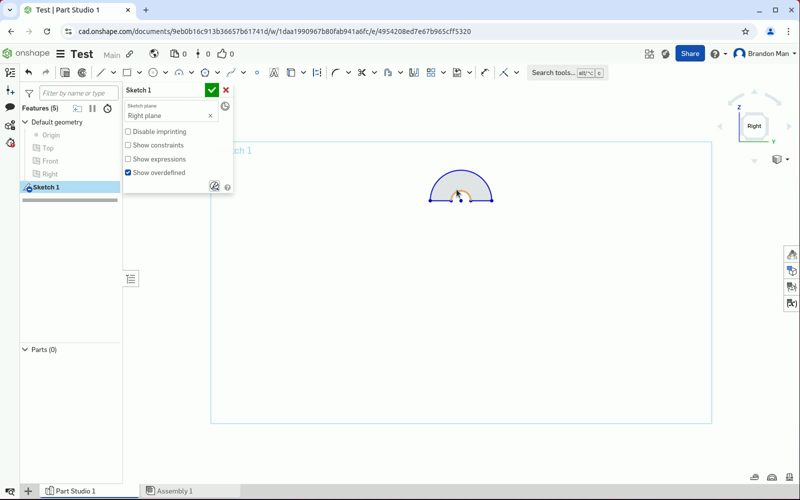
scroll(6)
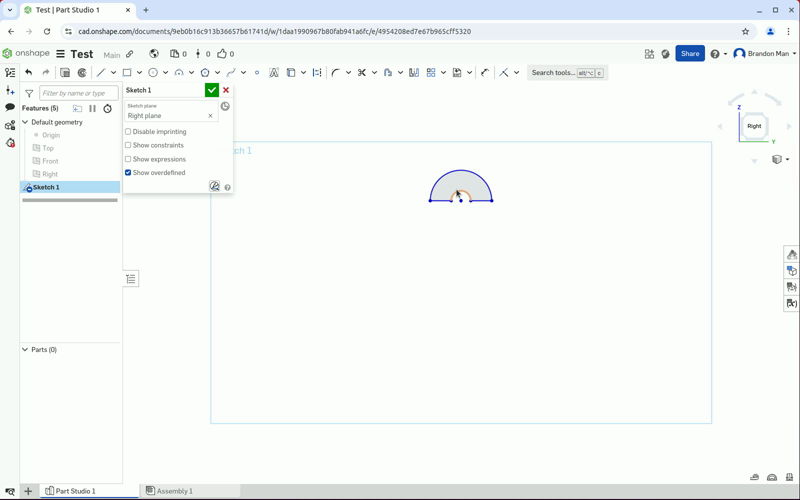
scroll(6)
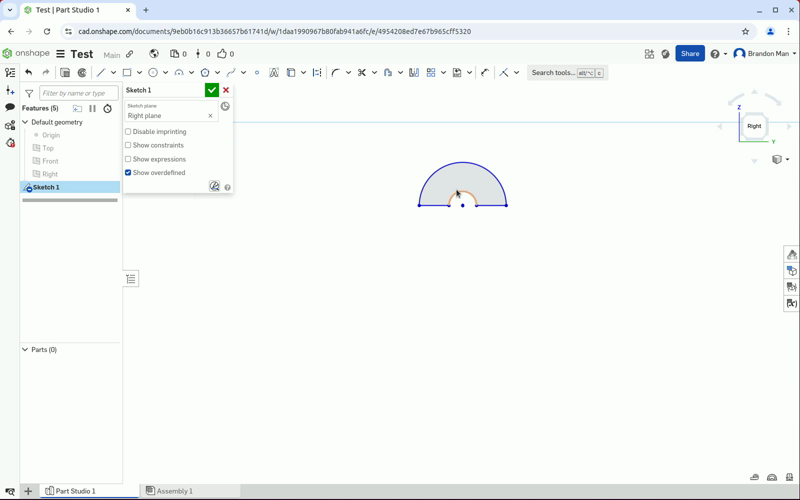
scroll(6)
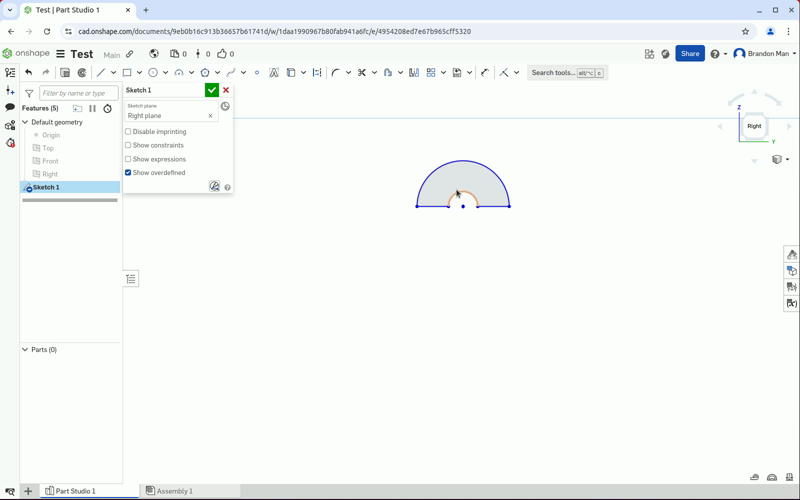
scroll(6)
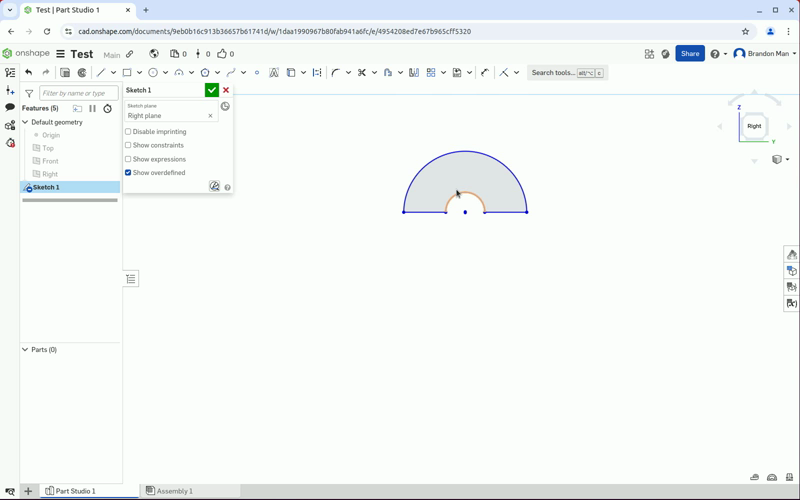
scroll(6)
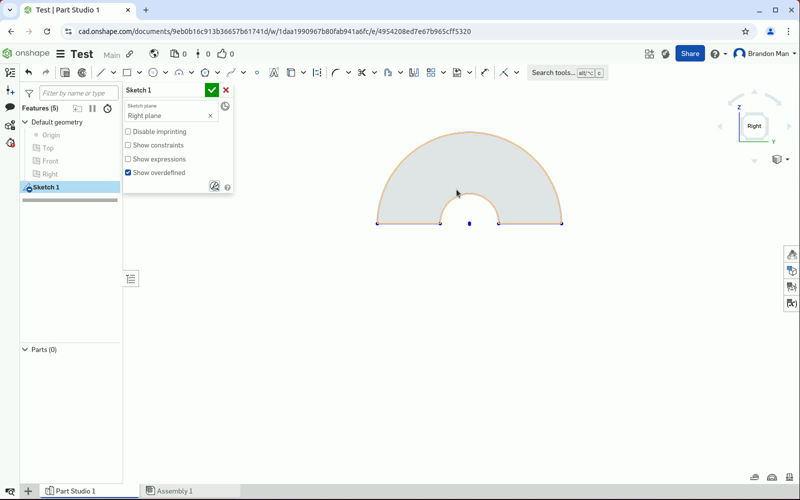
scroll(6)
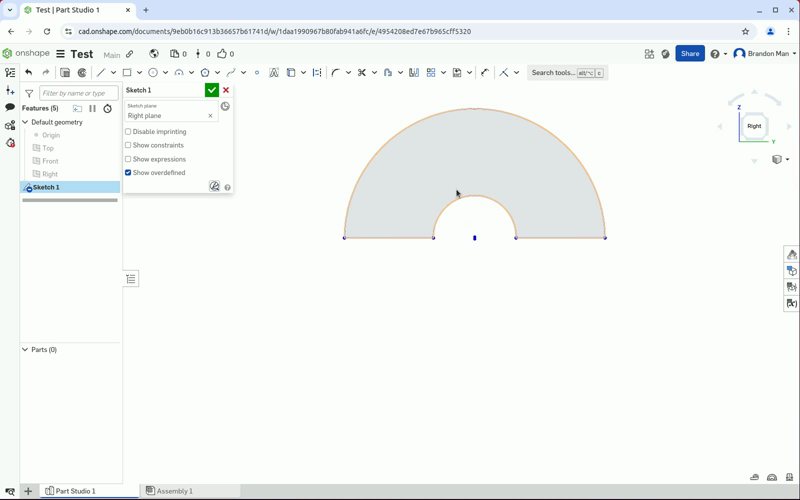
scroll(6)
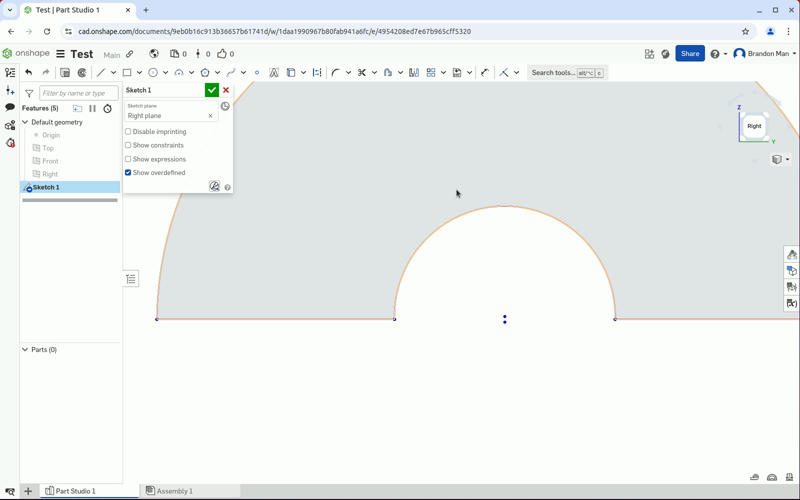
click(456, 189)
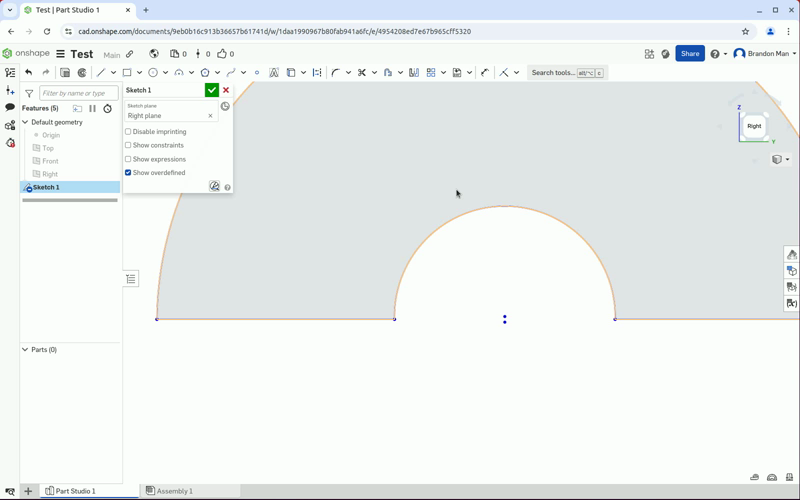
scroll(-6)
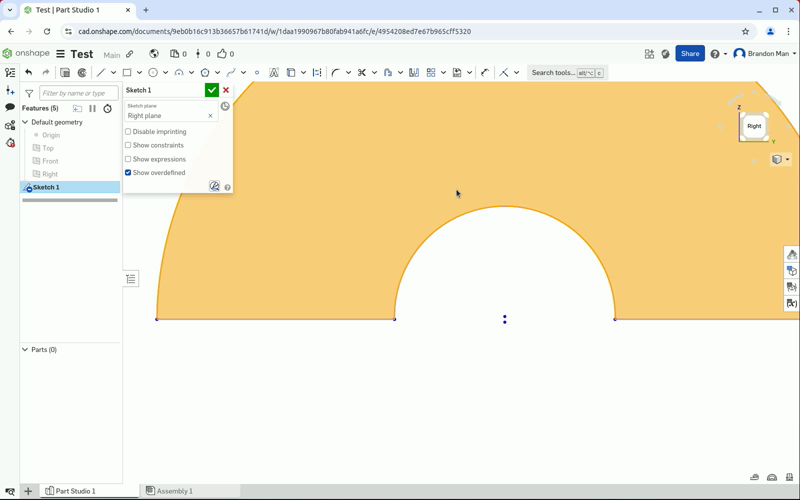
scroll(-6)
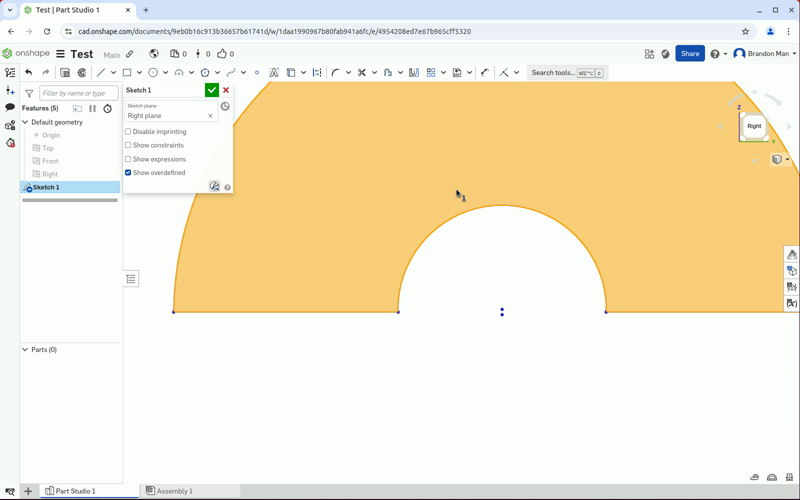
scroll(-6)
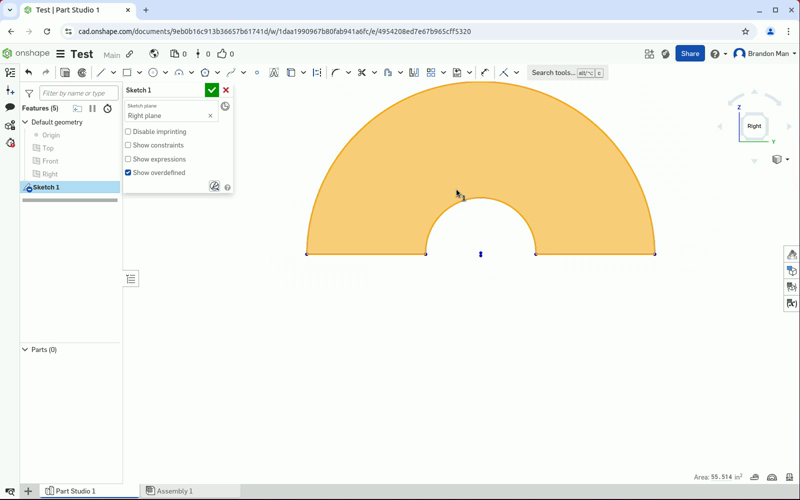
scroll(-6)
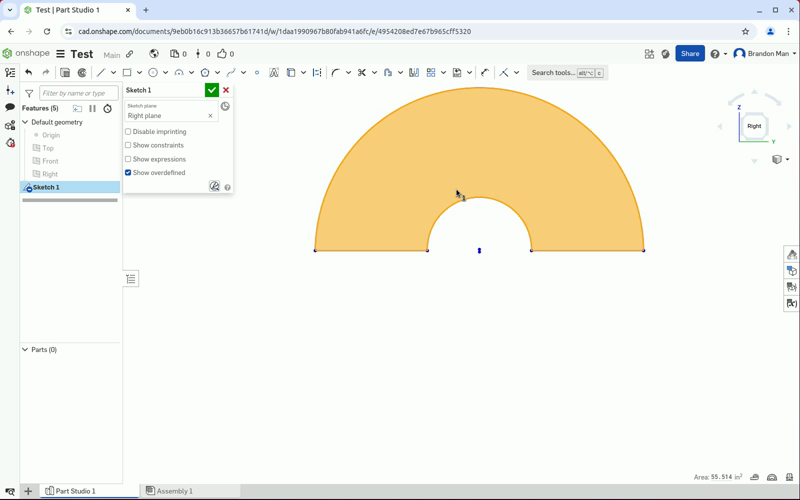
scroll(-6)
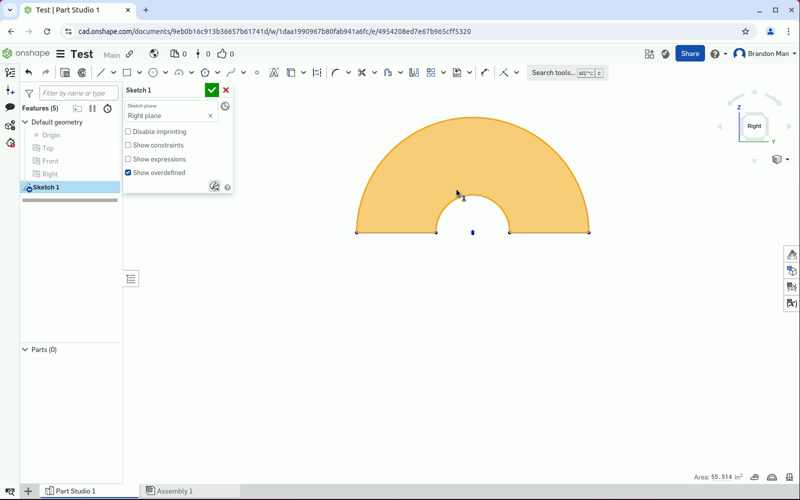
scroll(-6)
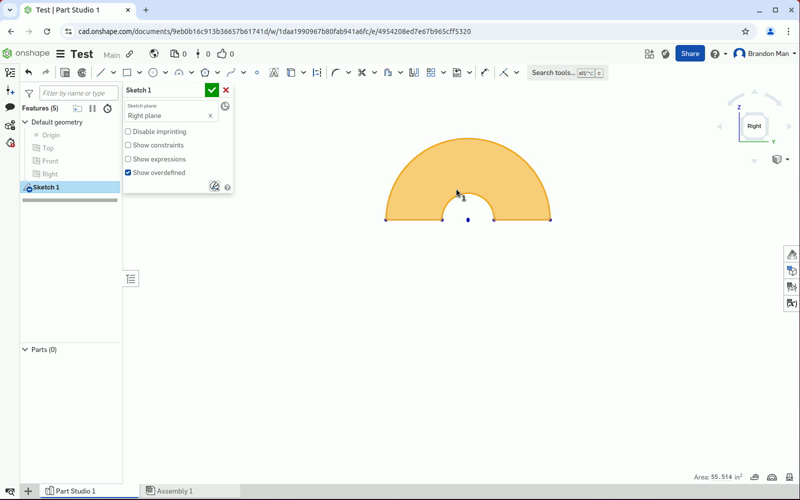
scroll(-6)
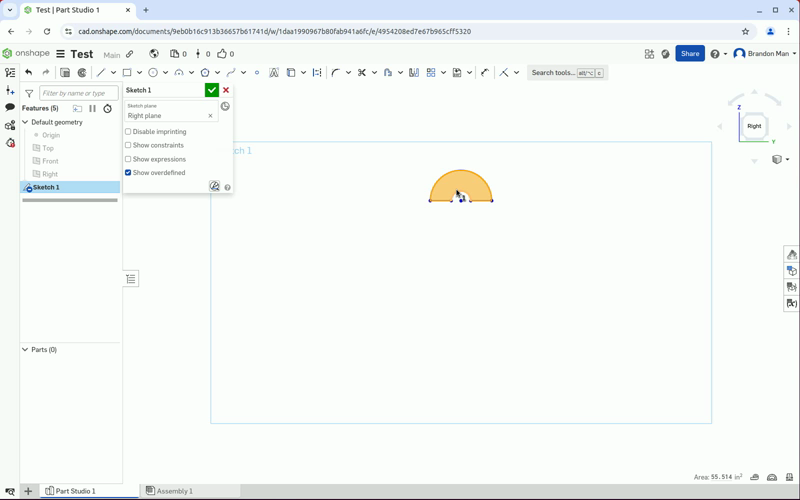
mouse_move(73, 352)
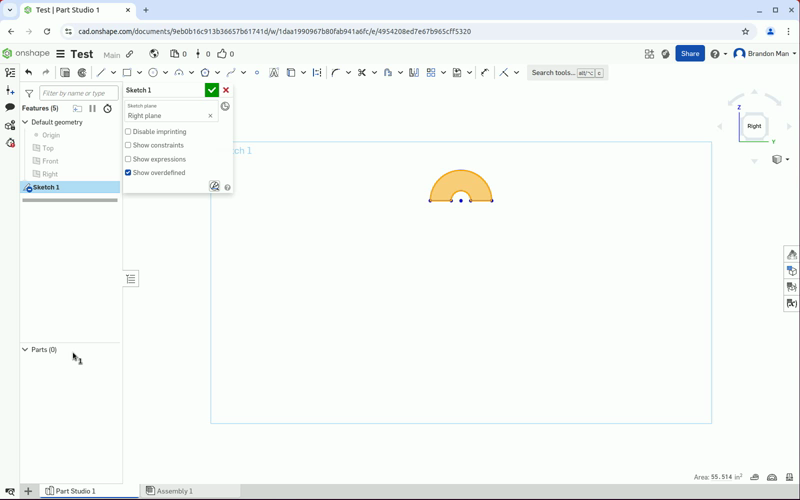
key(shift+y)
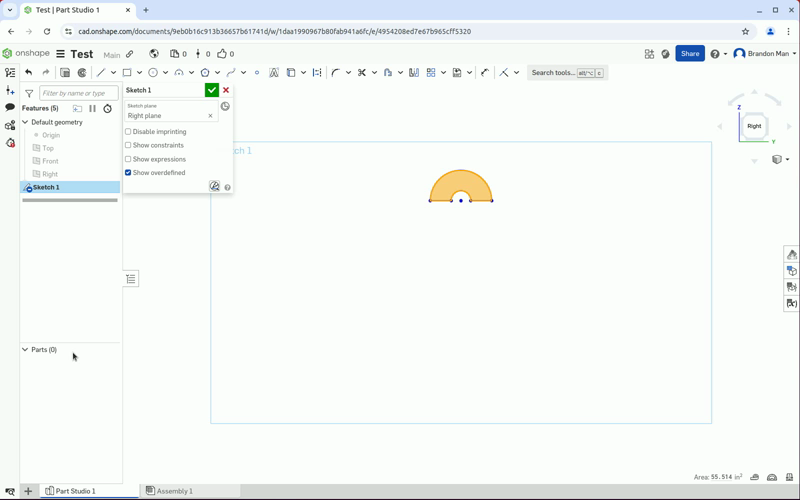
key(shift+e)
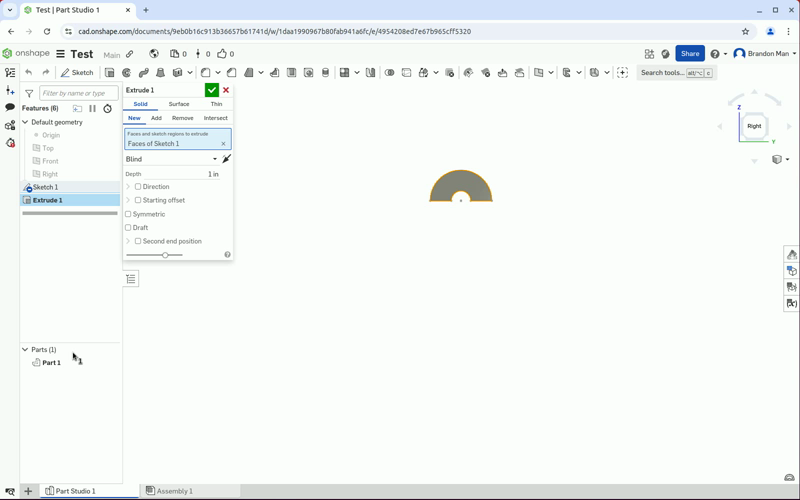
mouse_move(143, 106)
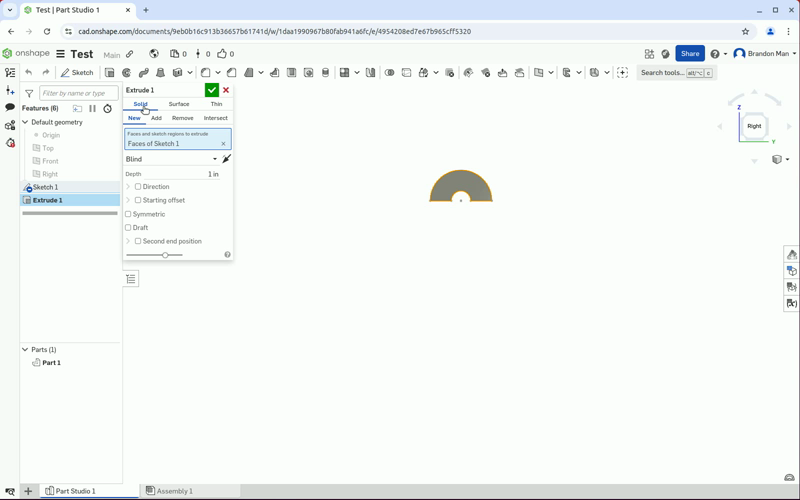
click(143, 106)
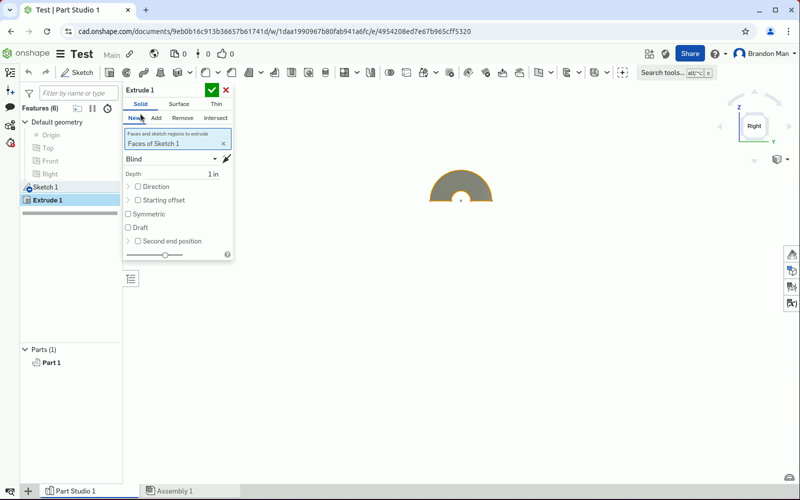
mouse_move(137, 120)
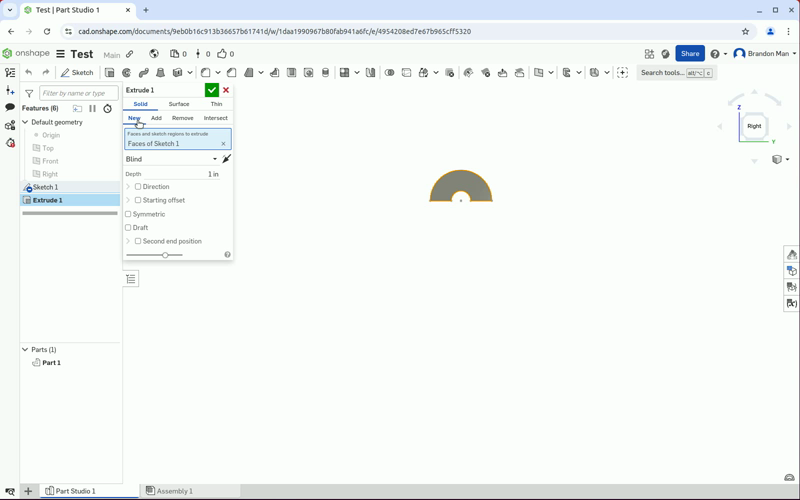
click(137, 120)
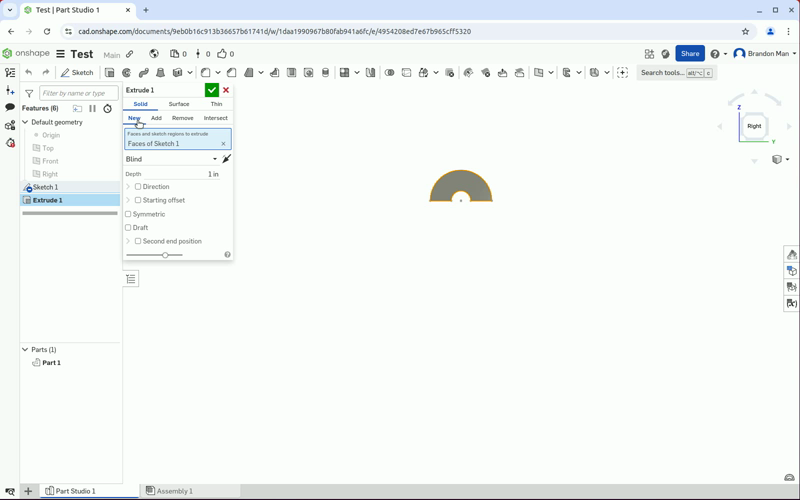
key(tab, 4)
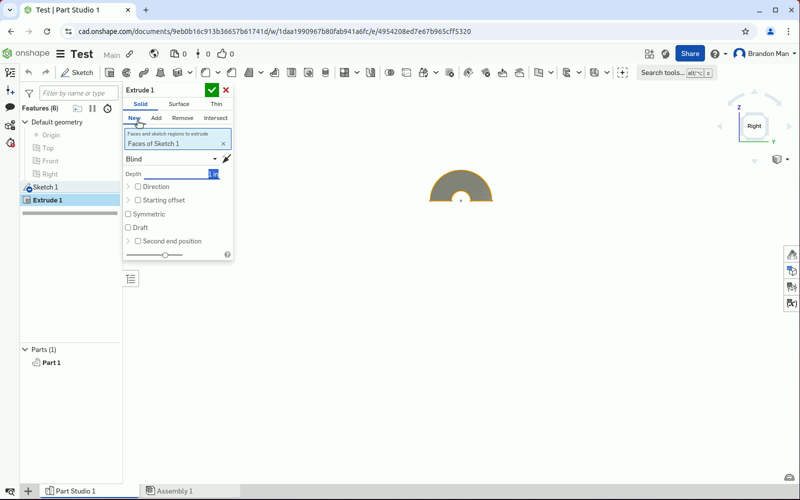
text(4.092)
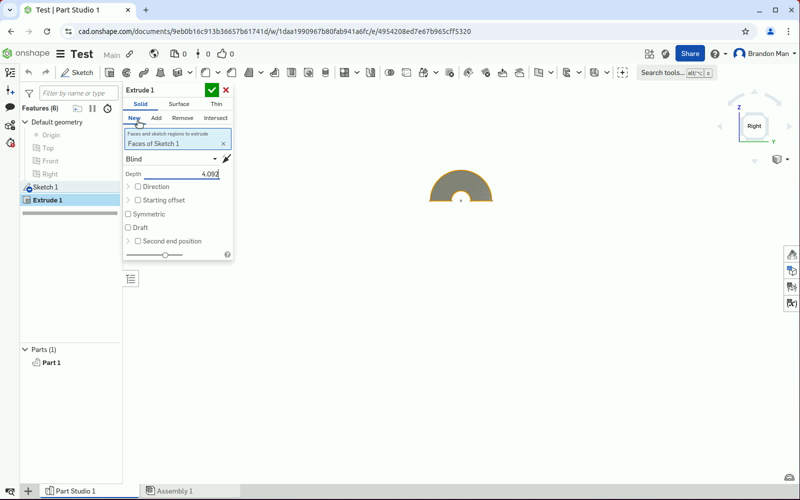
key(enter)
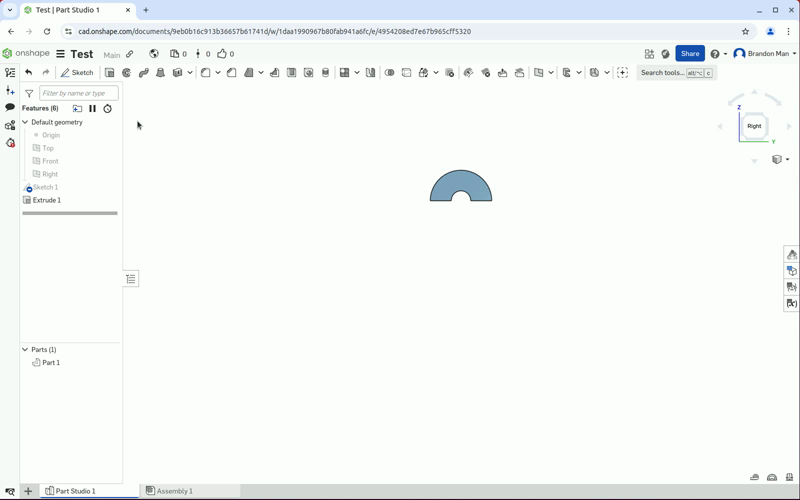
key(shift+h)
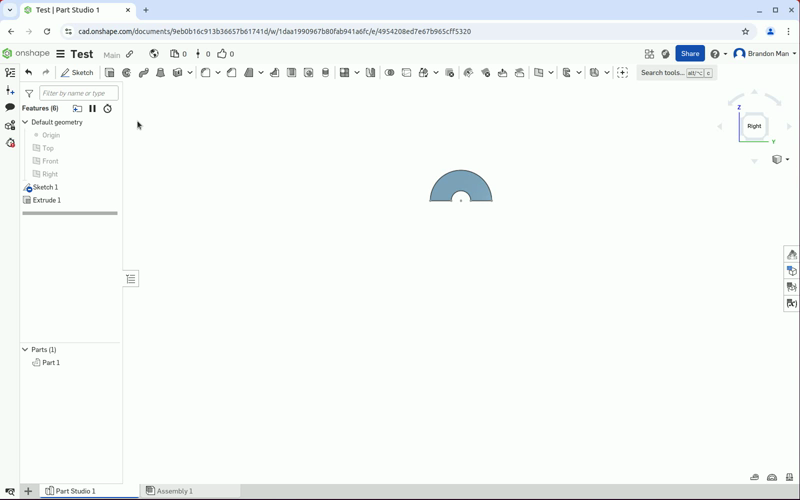
key(shift+h)
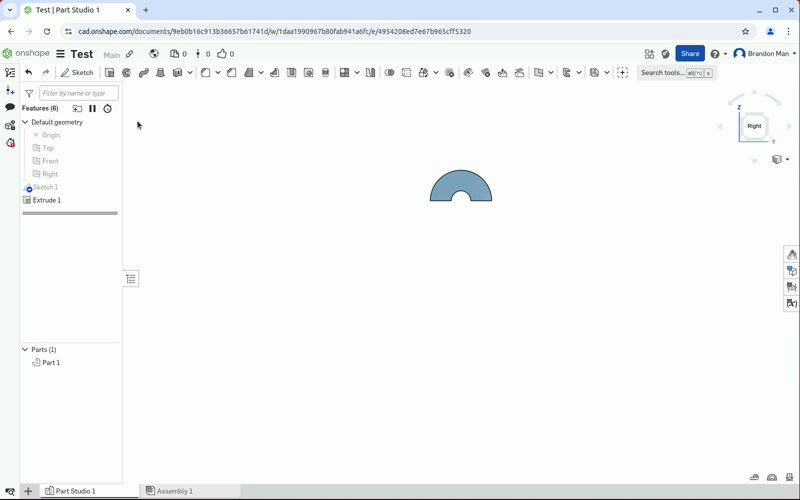
mouse_move(73, 189)
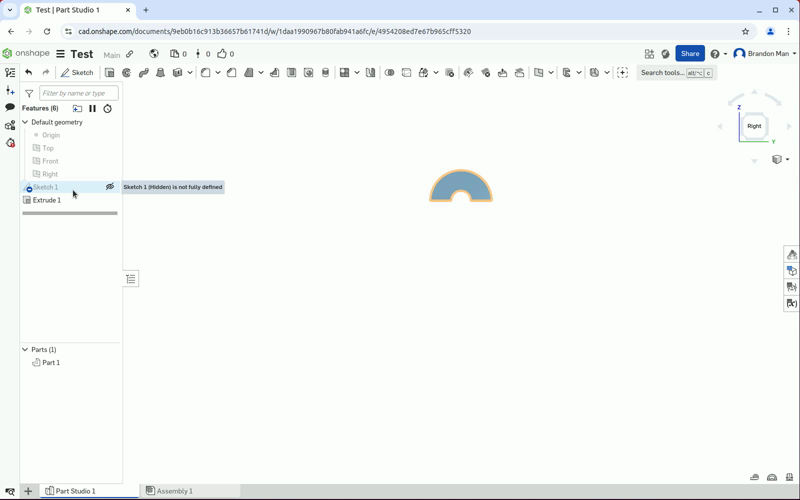
click(73, 189)
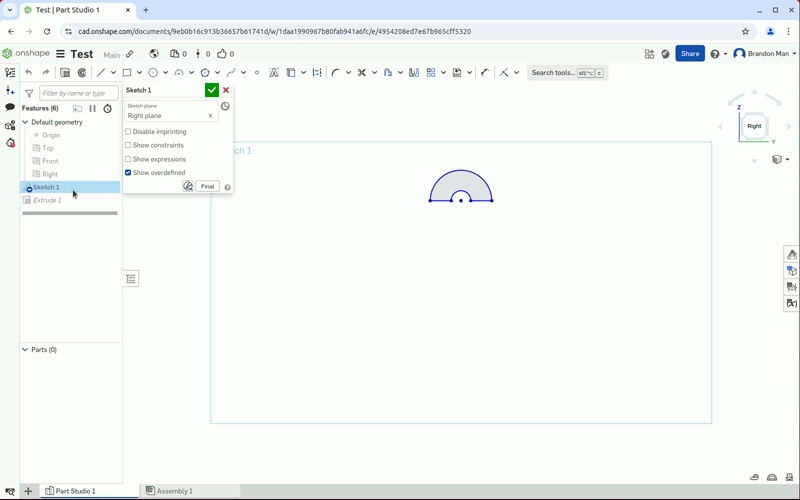
mouse_move(229, 92)
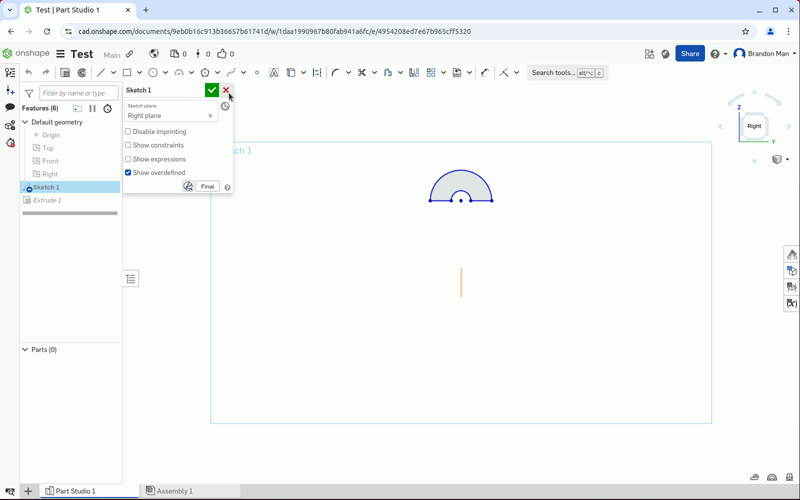
click(229, 92)
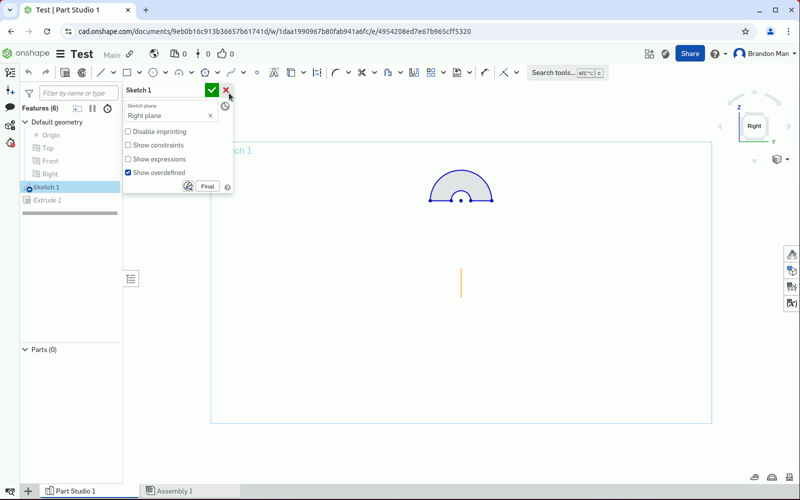
key(shift+s)
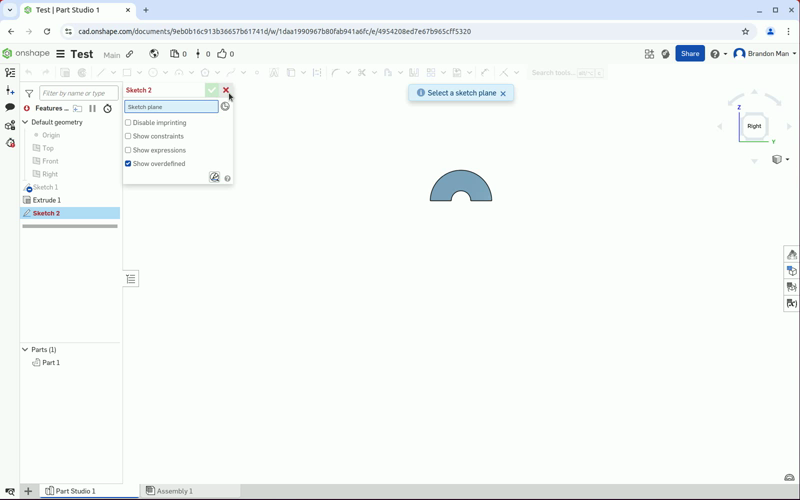
mouse_move(73, 176)
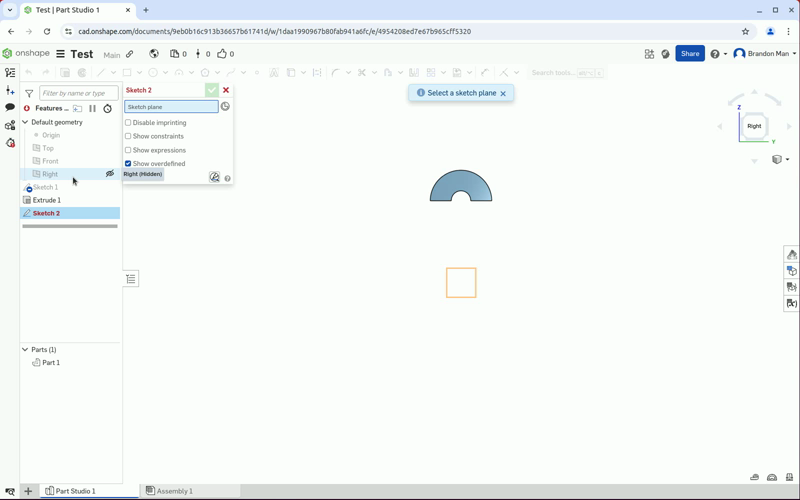
click(73, 176)
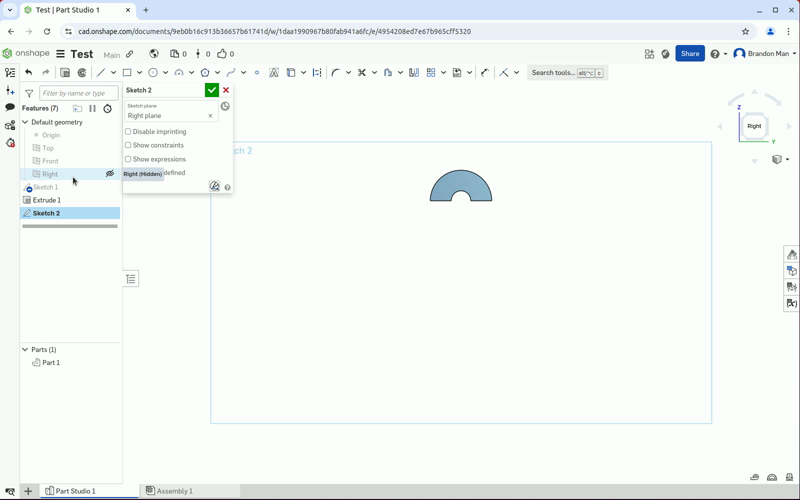
mouse_move(73, 352)
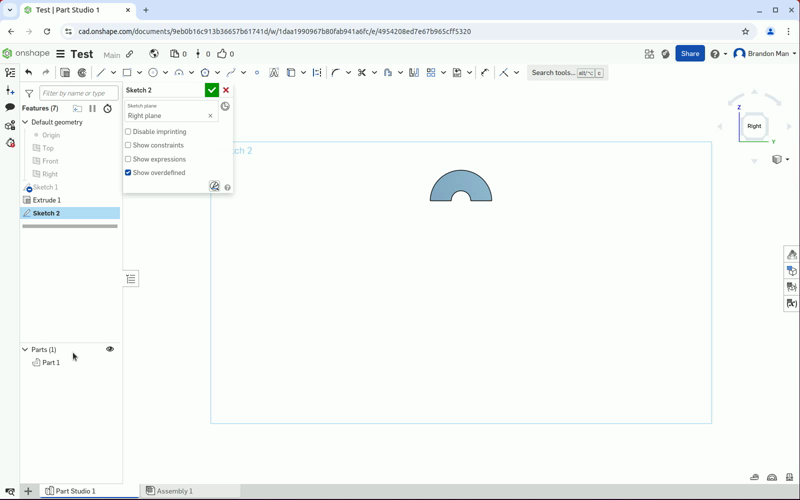
key(y)
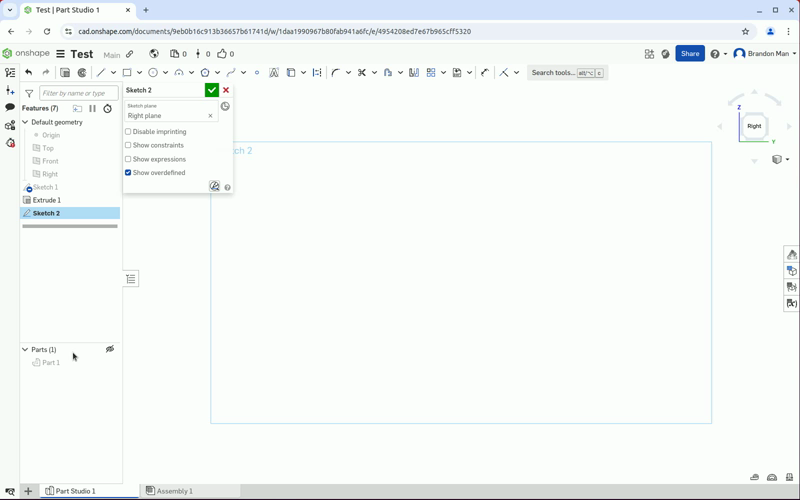
key(a)
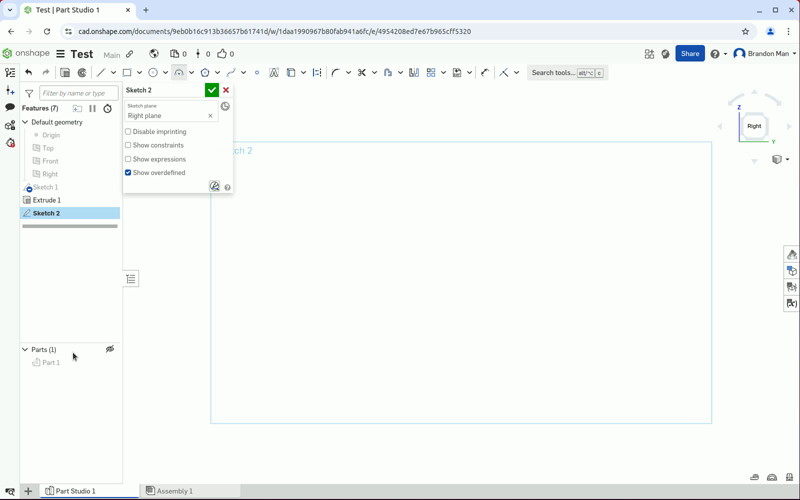
key_down(shift)
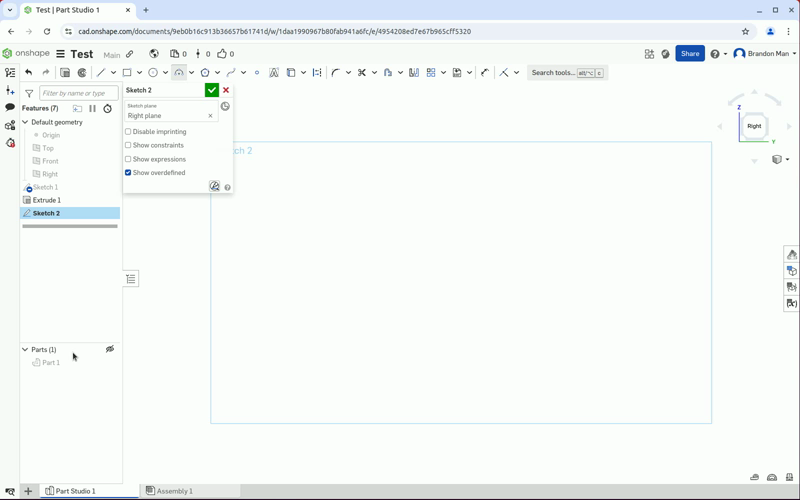
mouse_move(430, 282)
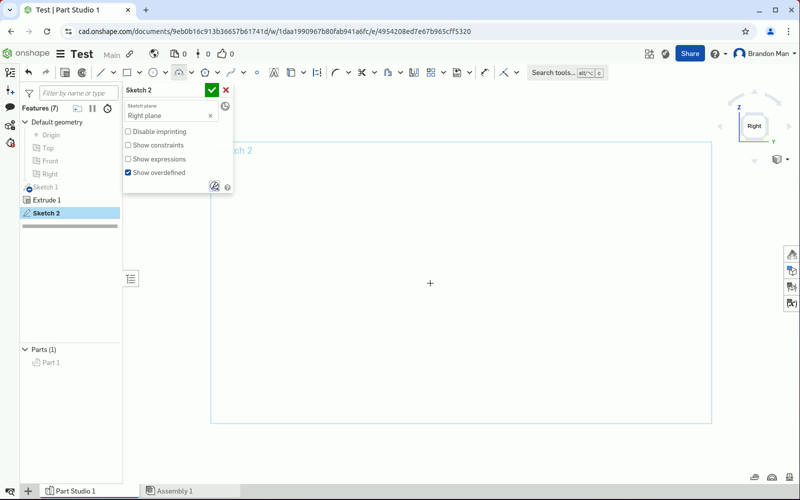
click(430, 282)
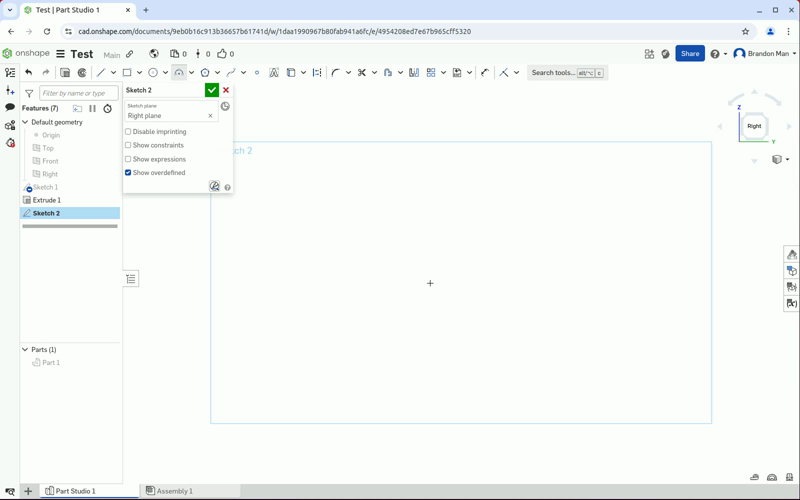
key_up(shift)
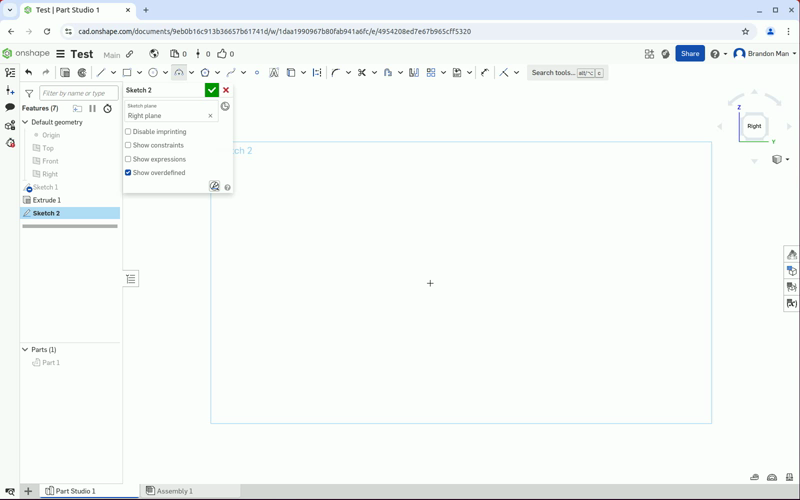
key_down(shift)
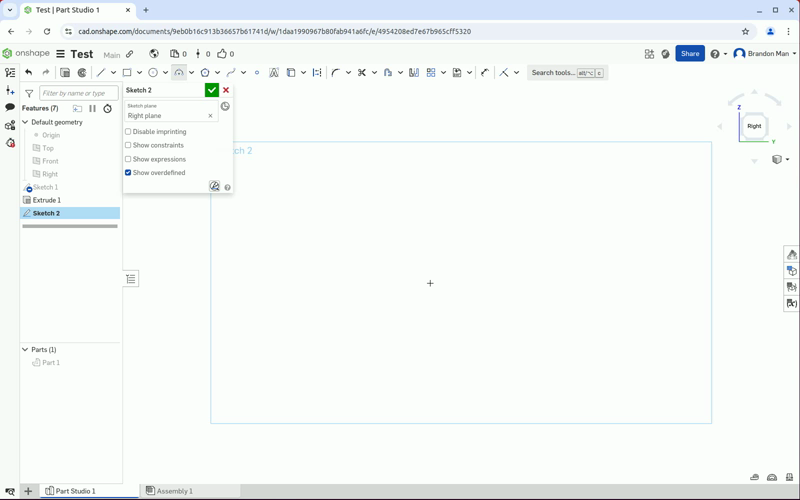
mouse_move(492, 282)
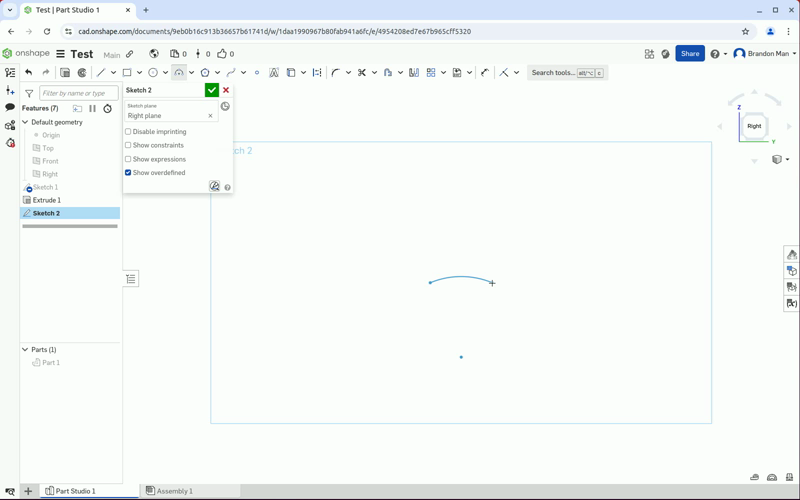
click(492, 282)
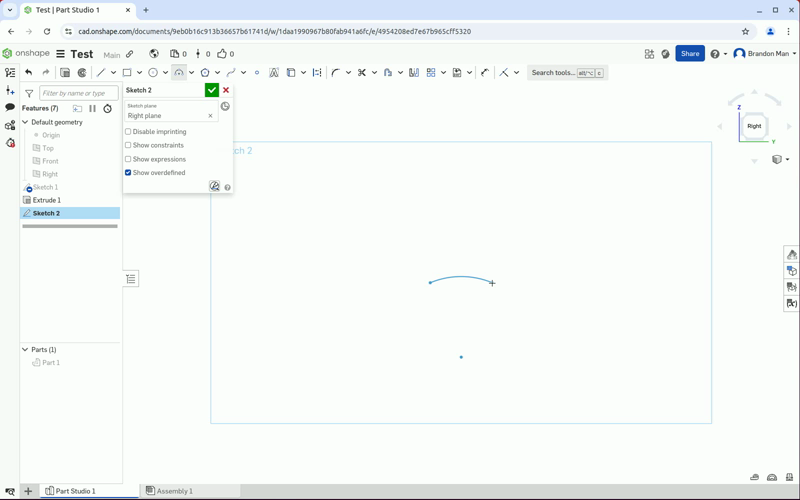
mouse_move(461, 313)
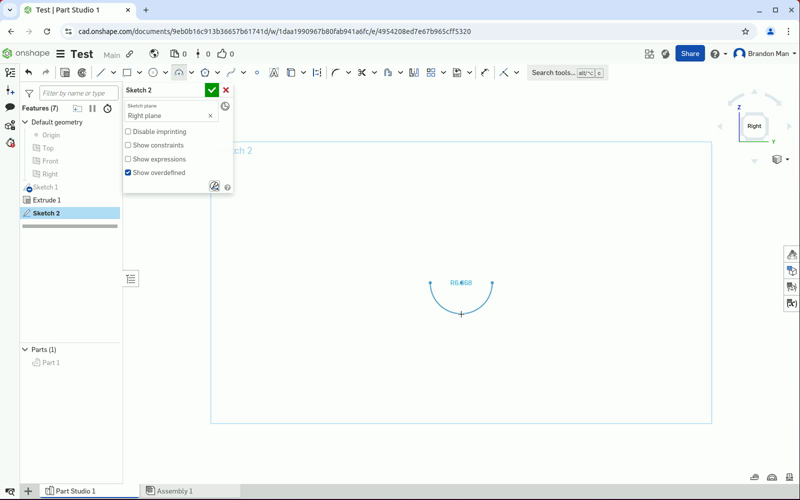
click(461, 313)
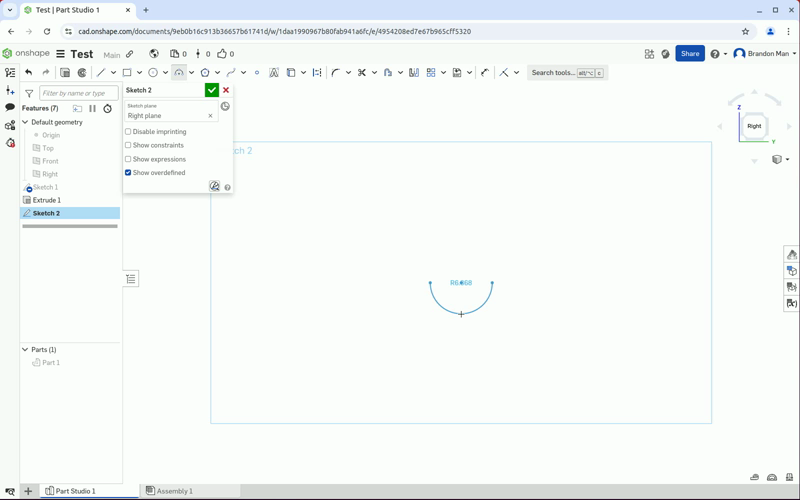
key_up(shift)
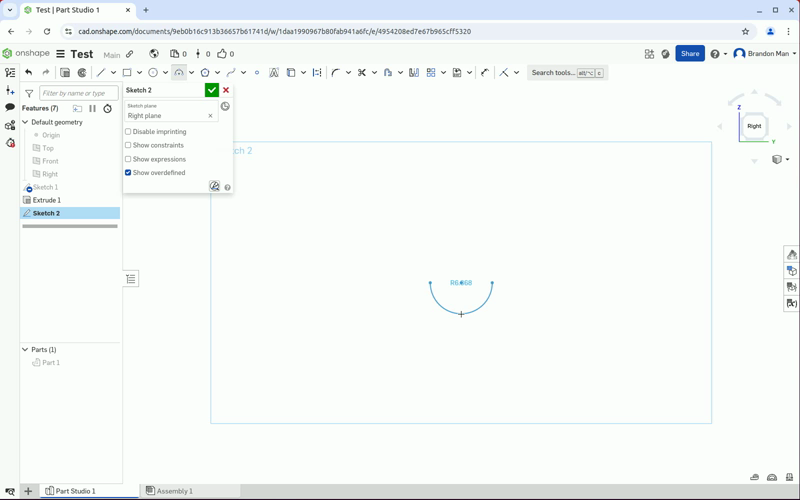
key(esc)
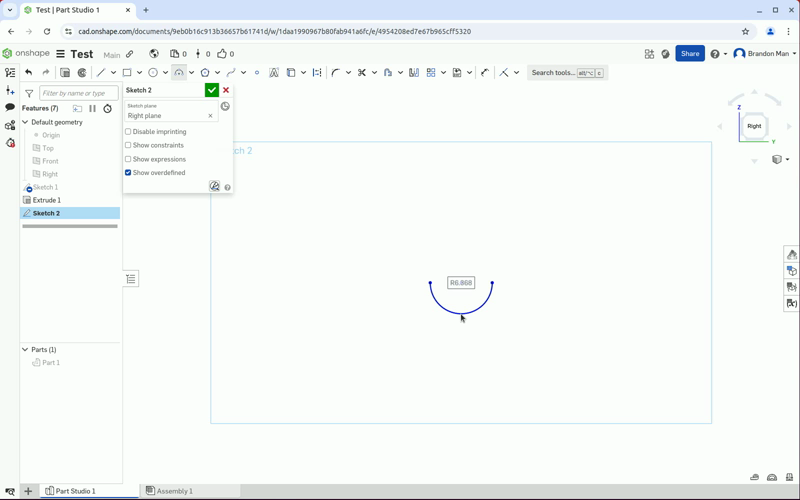
key(l)
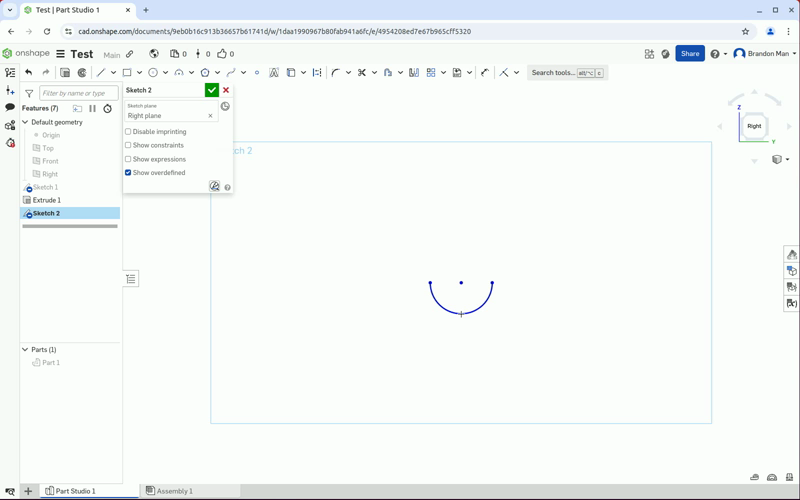
mouse_move(492, 282)
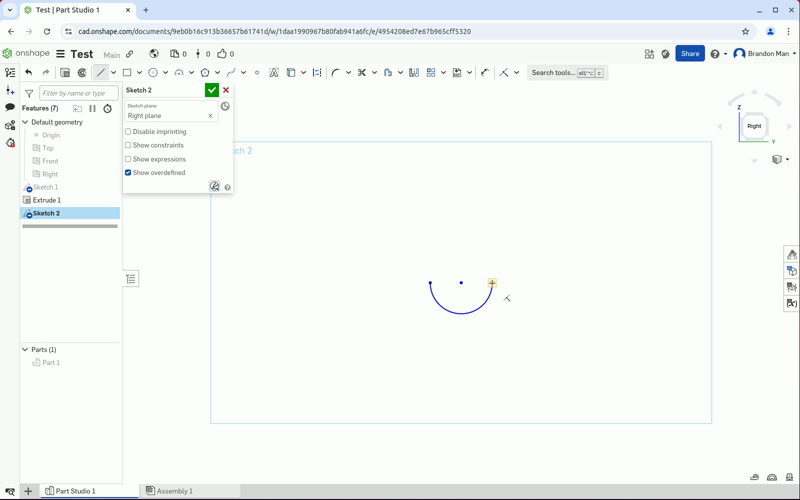
click(492, 282)
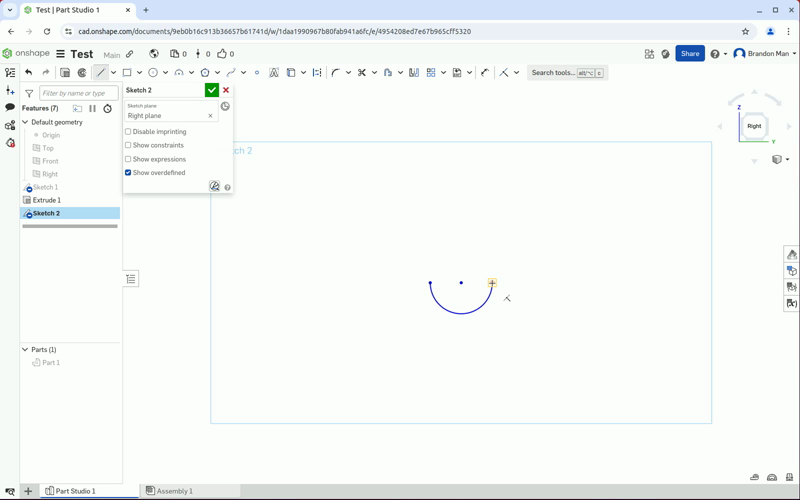
key_down(shift)
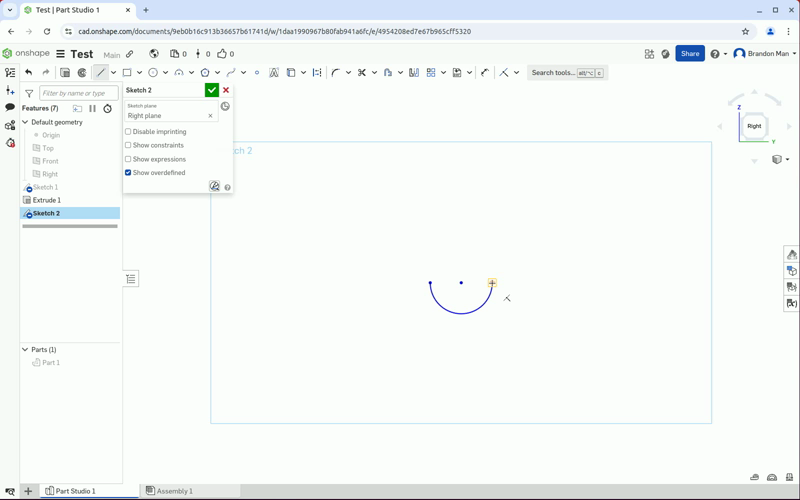
mouse_move(492, 200)
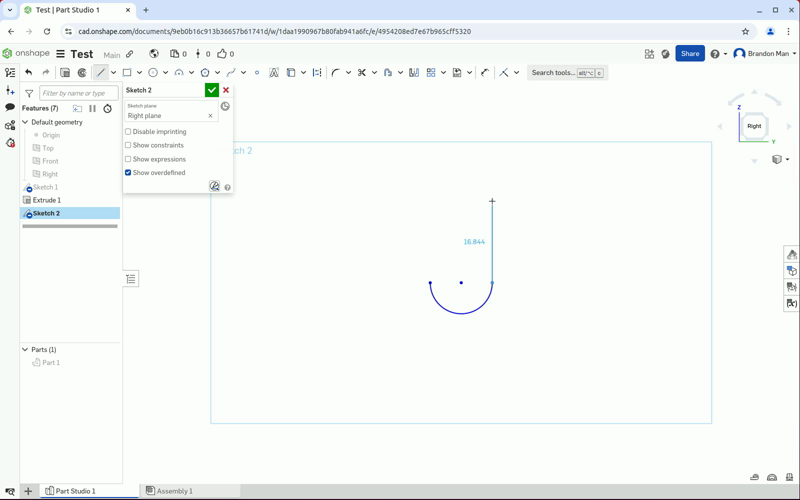
click(492, 200)
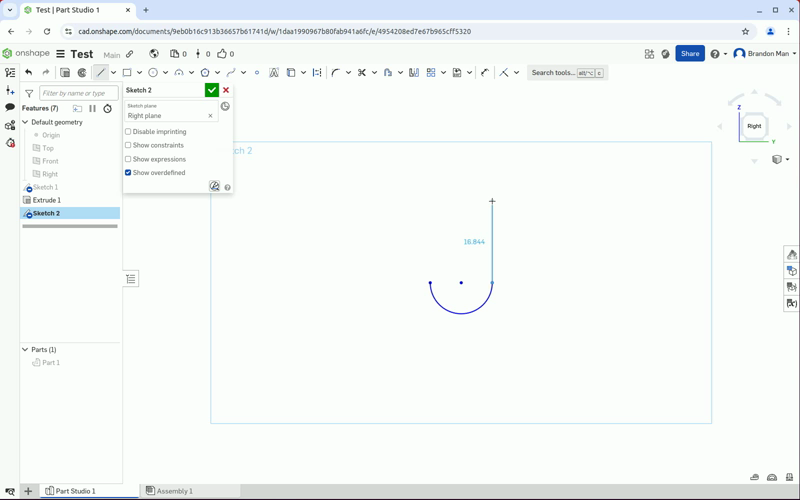
key_up(shift)
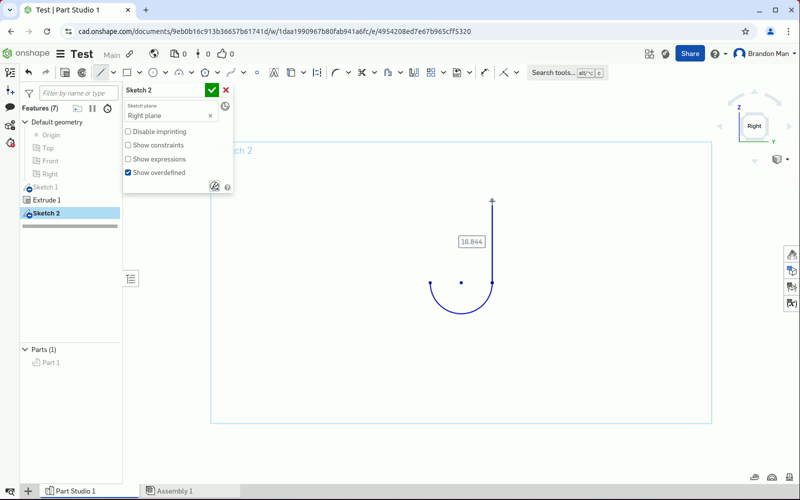
key_down(shift)
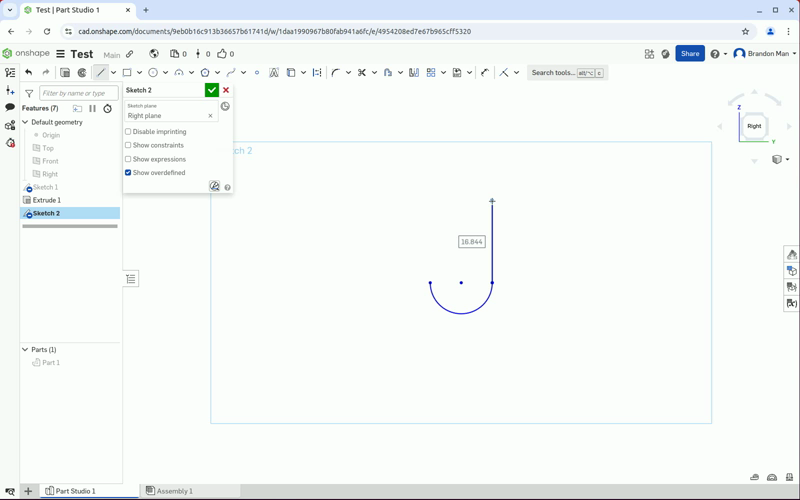
mouse_move(522, 200)
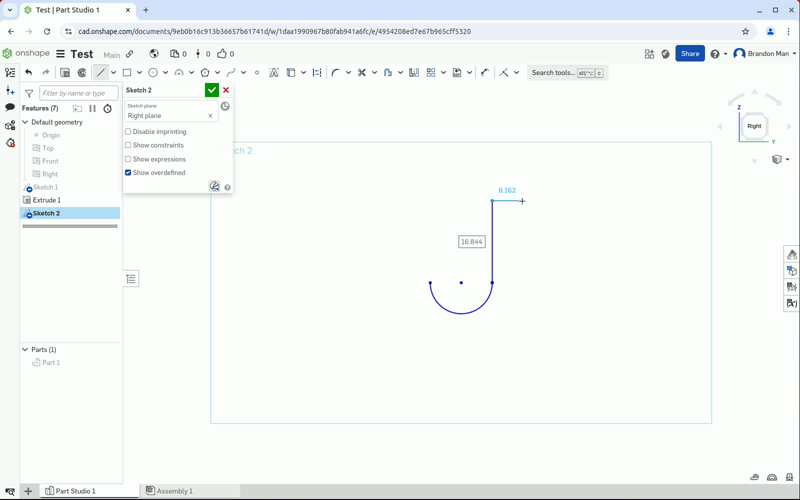
mouse_move(471, 200)
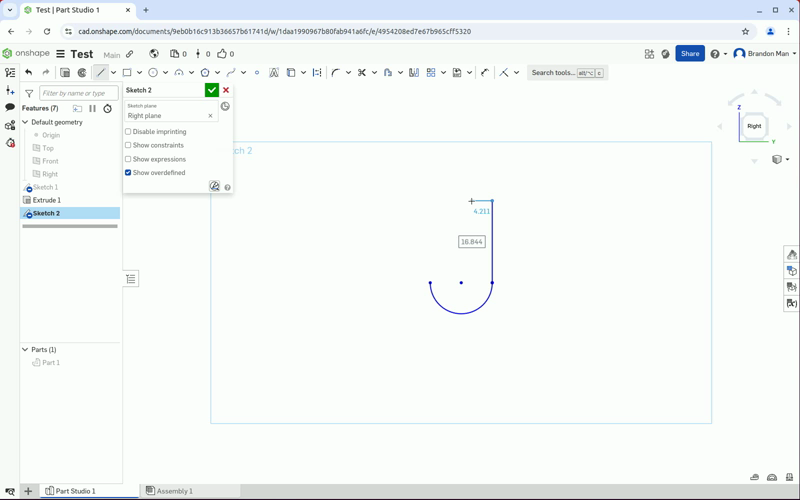
click(471, 200)
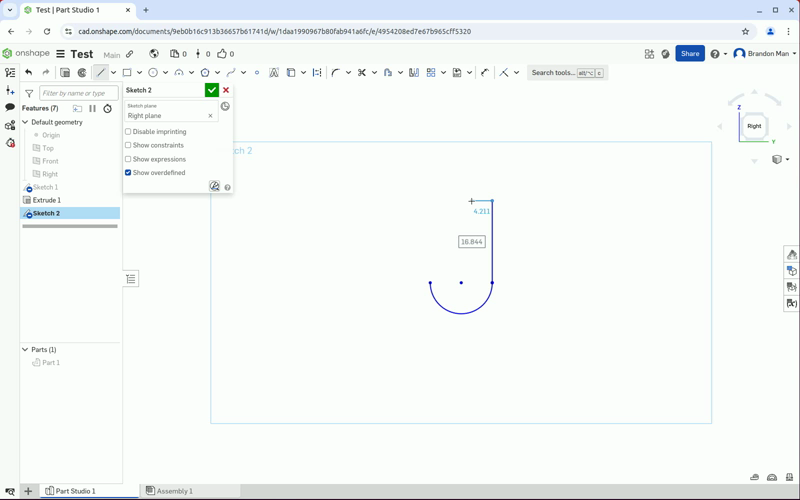
key_up(shift)
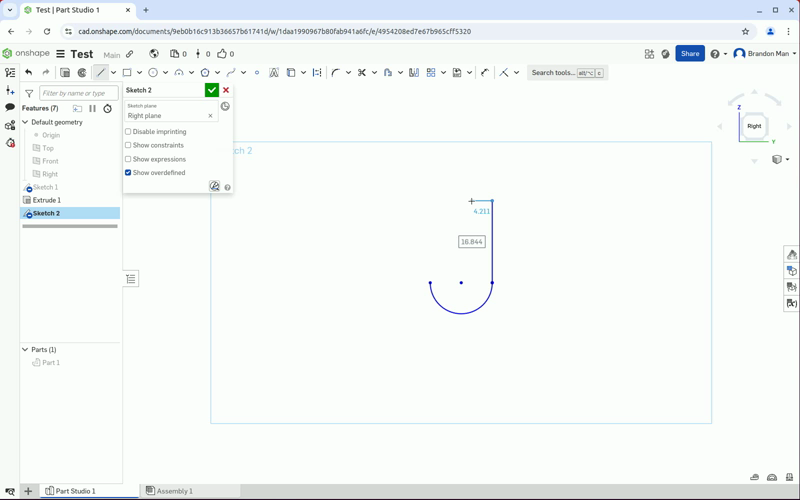
key(esc)
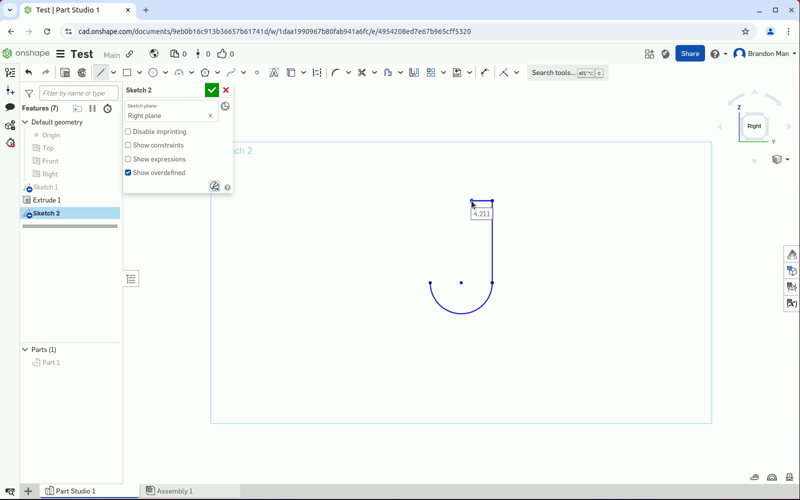
key(a)
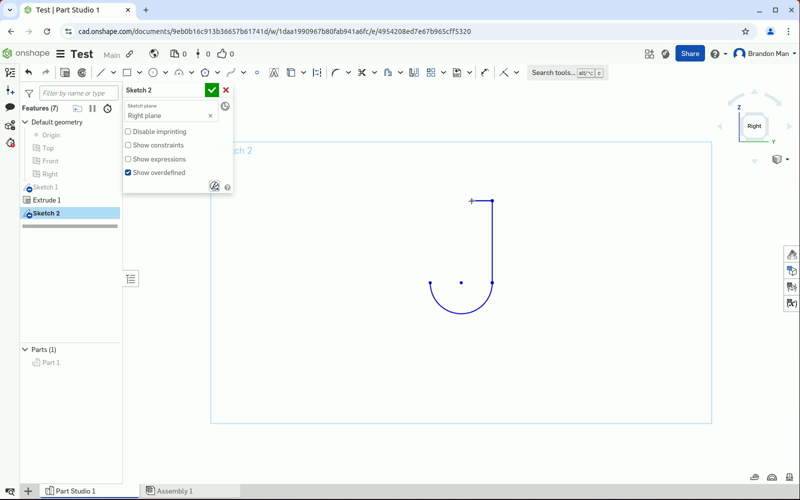
mouse_move(471, 200)
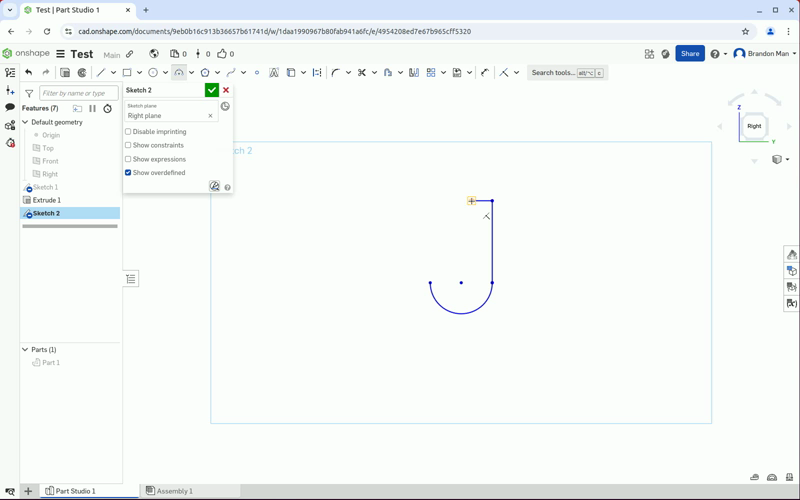
click(471, 200)
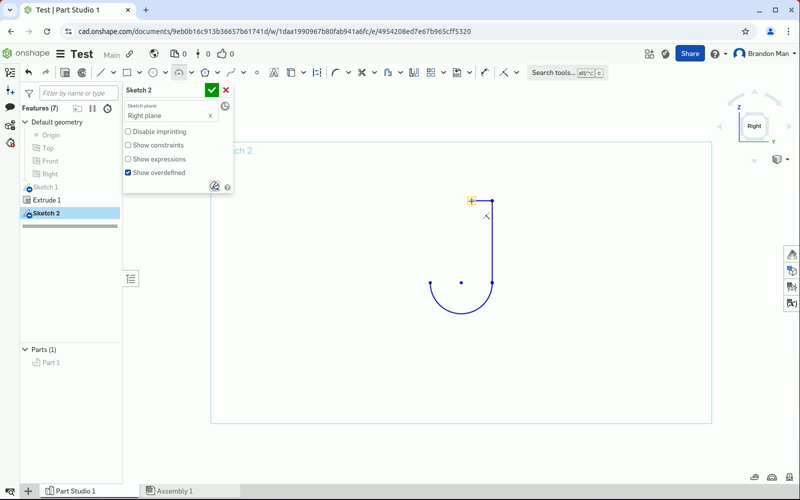
key_down(shift)
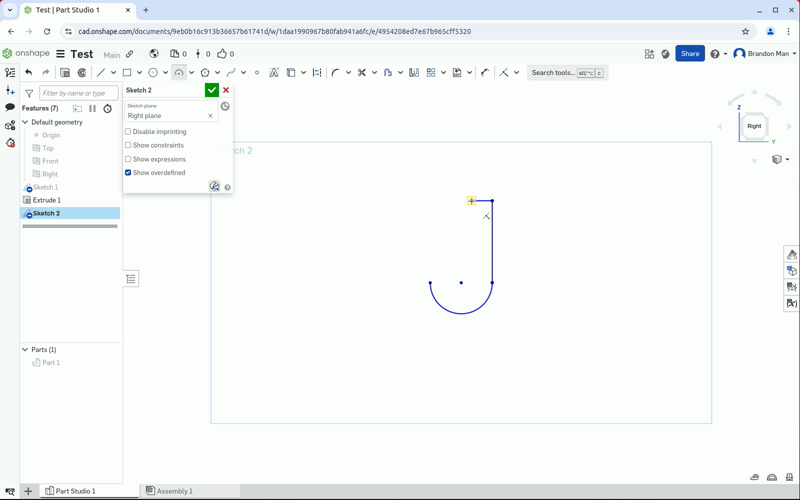
mouse_move(451, 200)
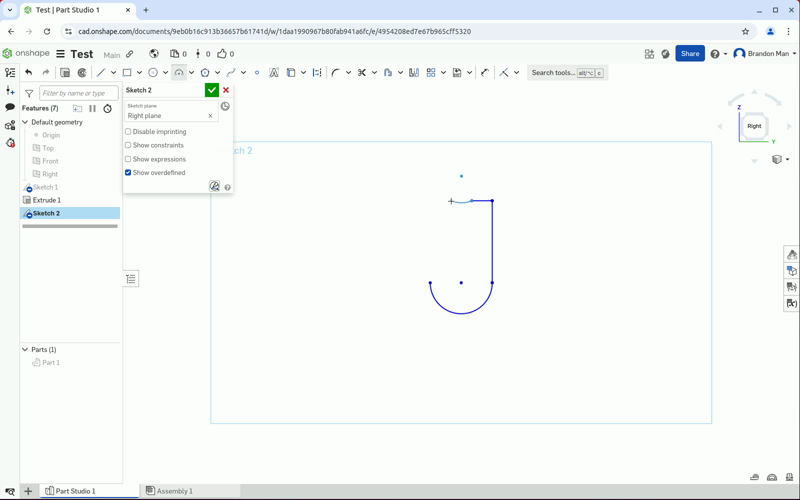
click(451, 200)
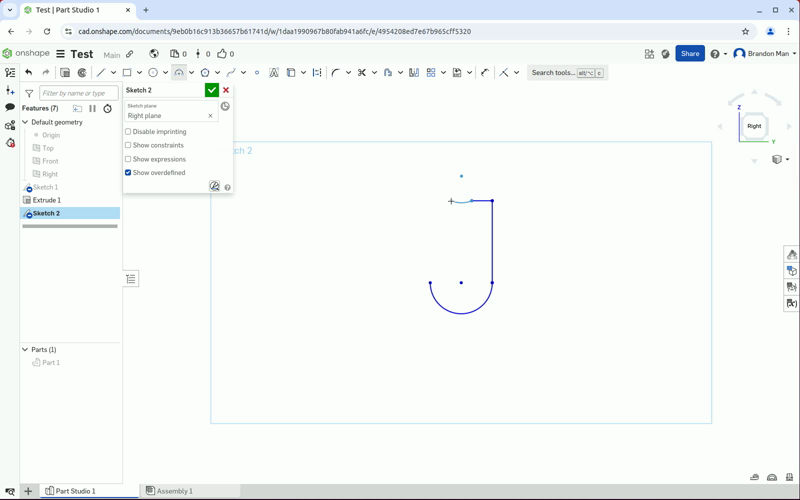
mouse_move(461, 210)
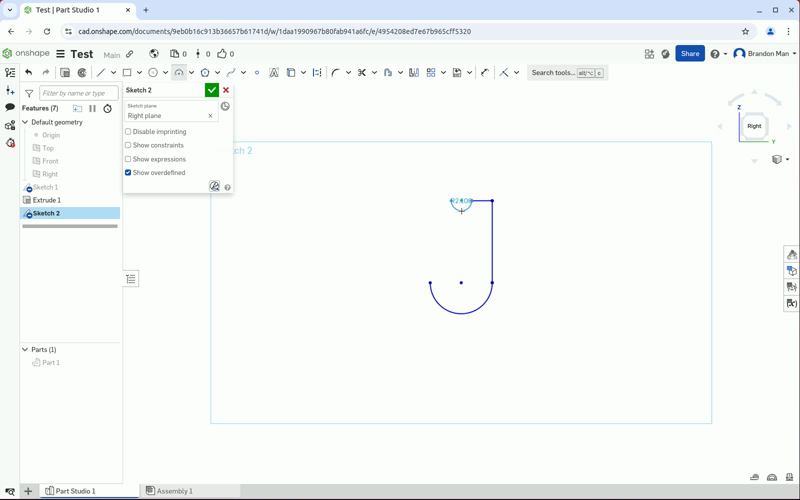
click(461, 210)
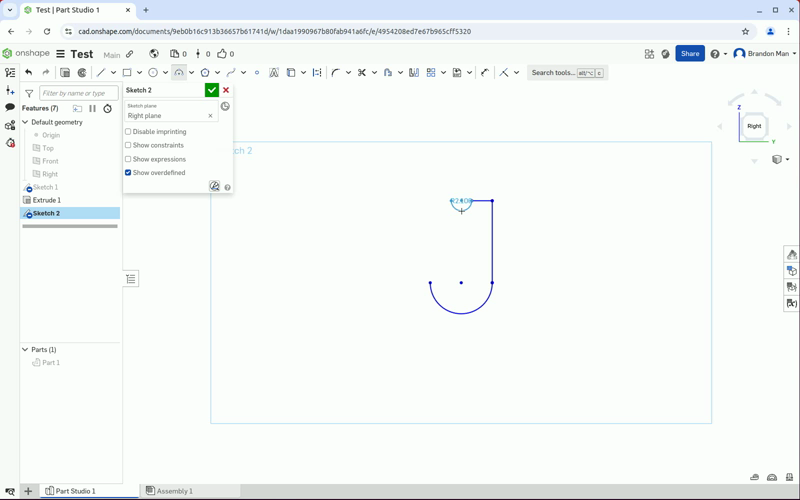
key_up(shift)
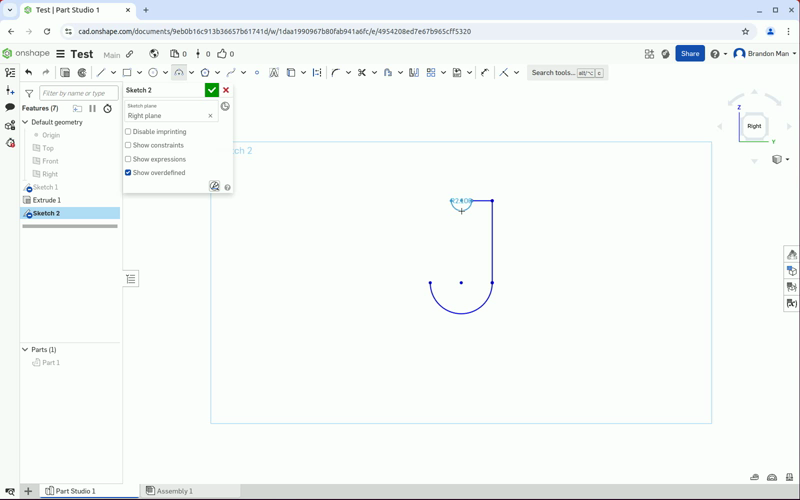
key(esc)
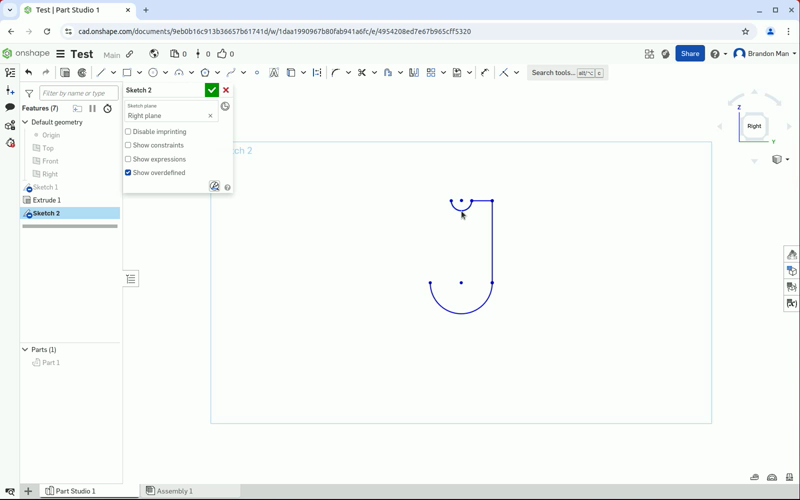
key(l)
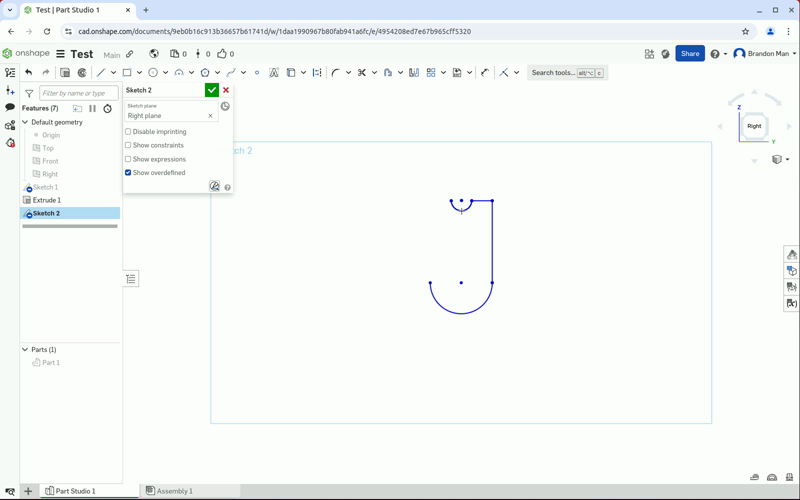
mouse_move(451, 200)
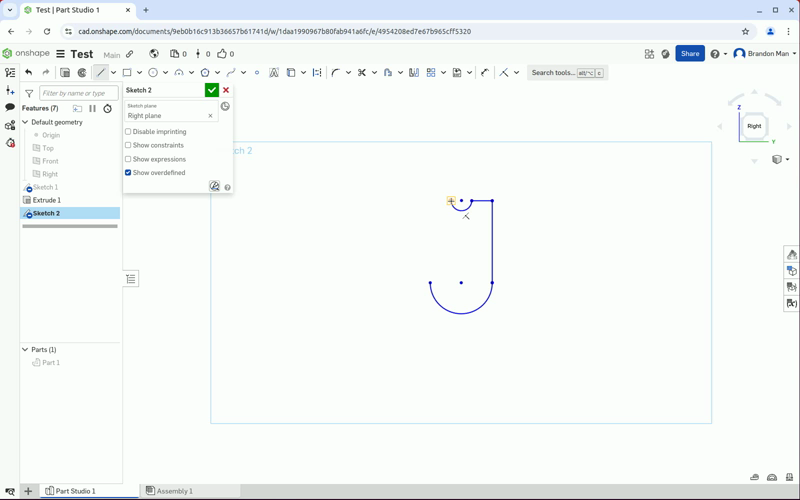
click(451, 200)
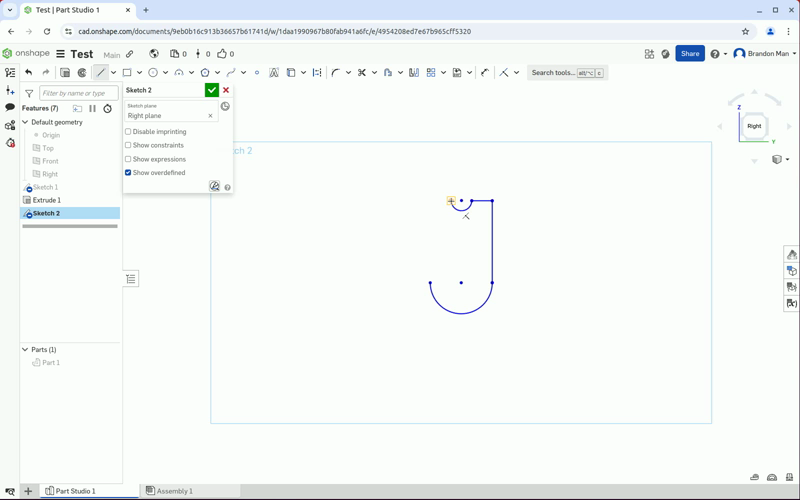
key_down(shift)
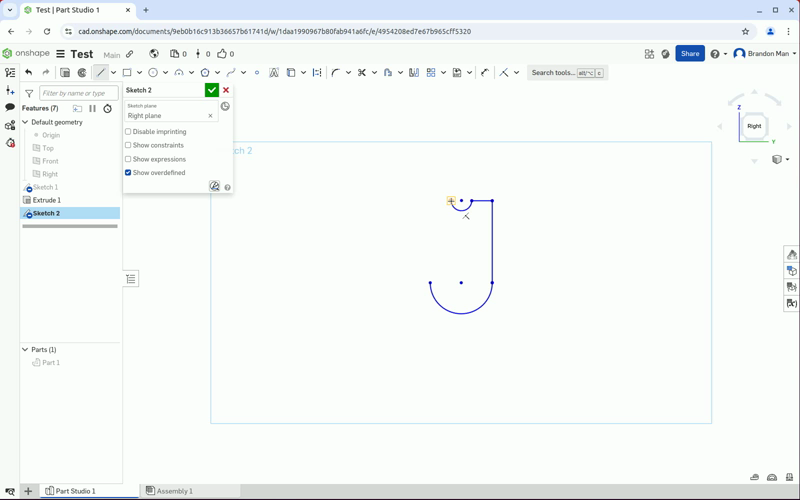
mouse_move(481, 200)
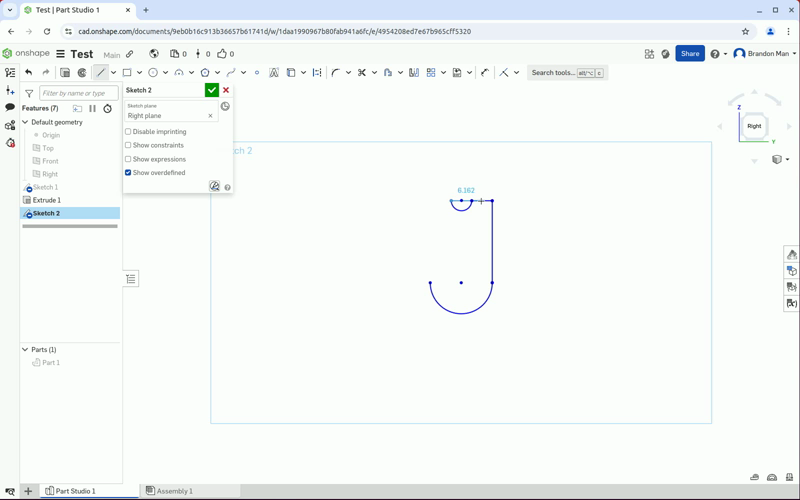
mouse_move(430, 200)
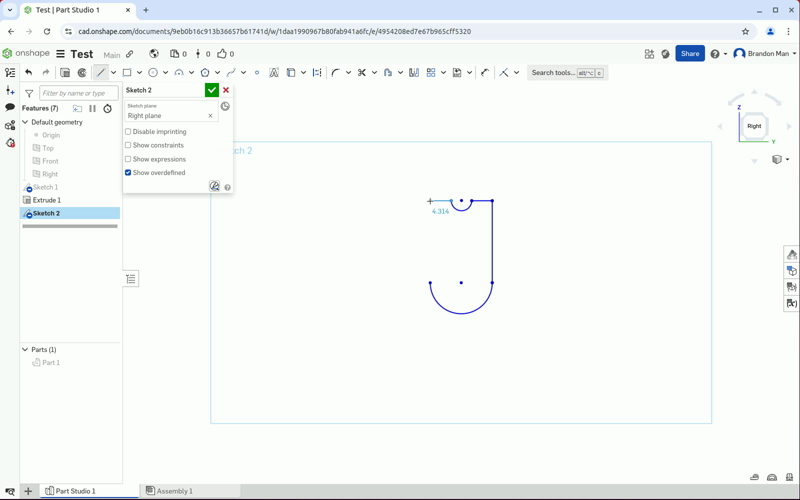
click(430, 200)
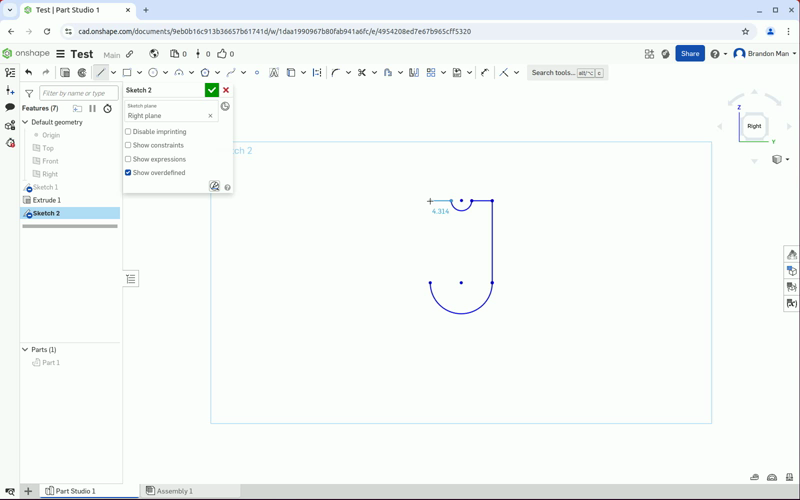
key_up(shift)
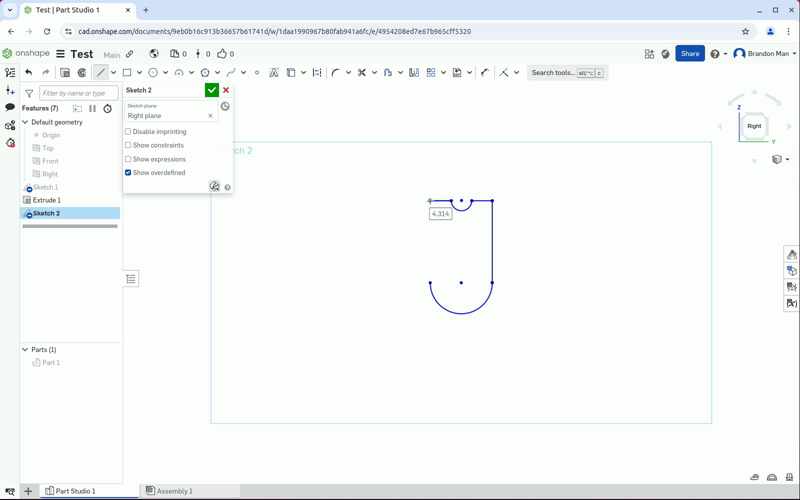
key_down(shift)
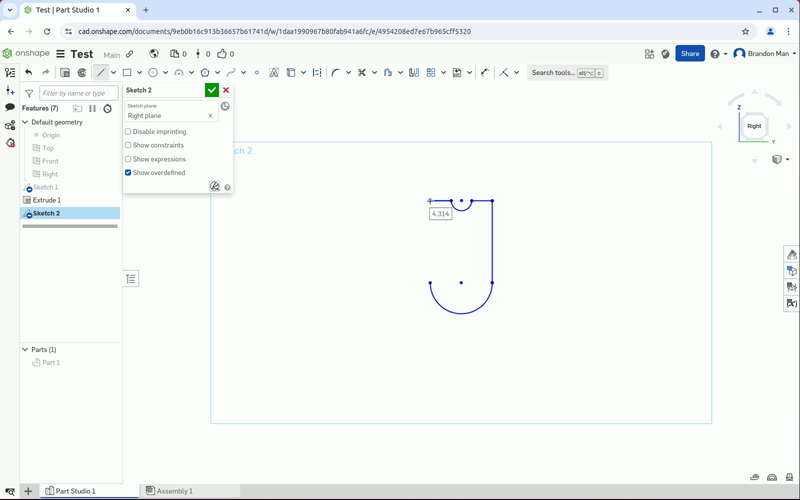
mouse_move(430, 282)
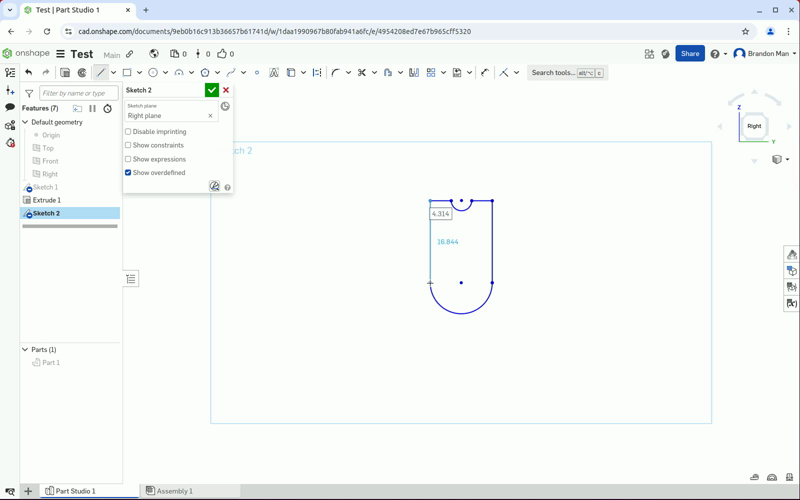
key_up(shift)
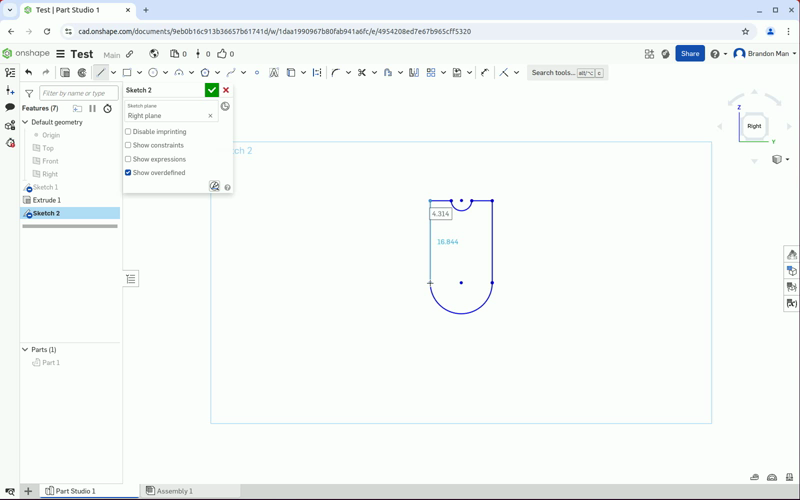
click(430, 282)
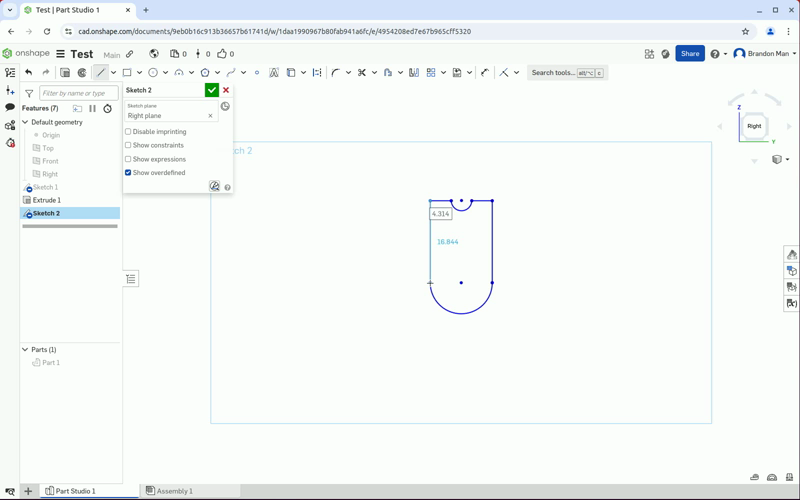
key(esc)
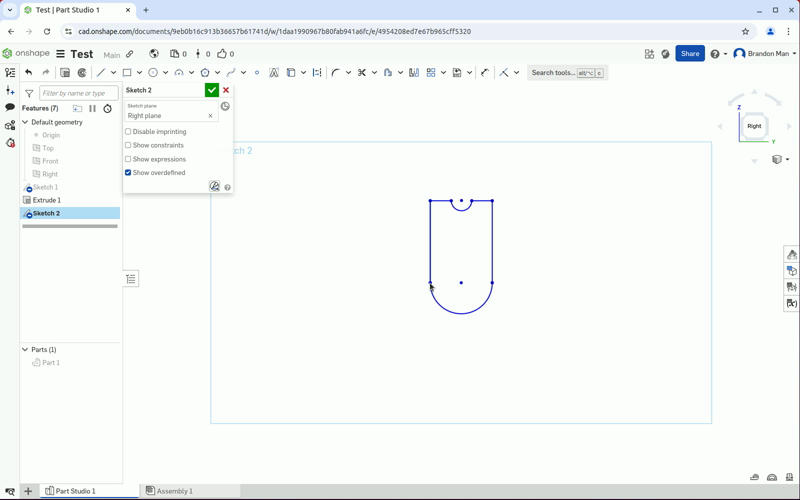
key(c)
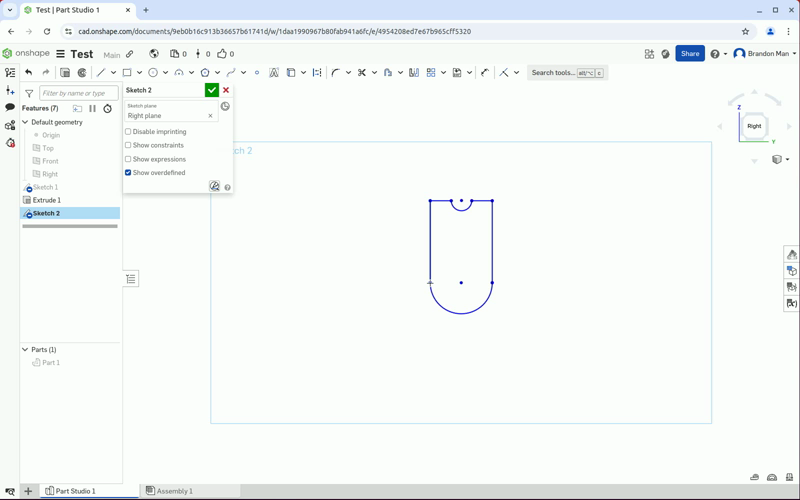
key_down(shift)
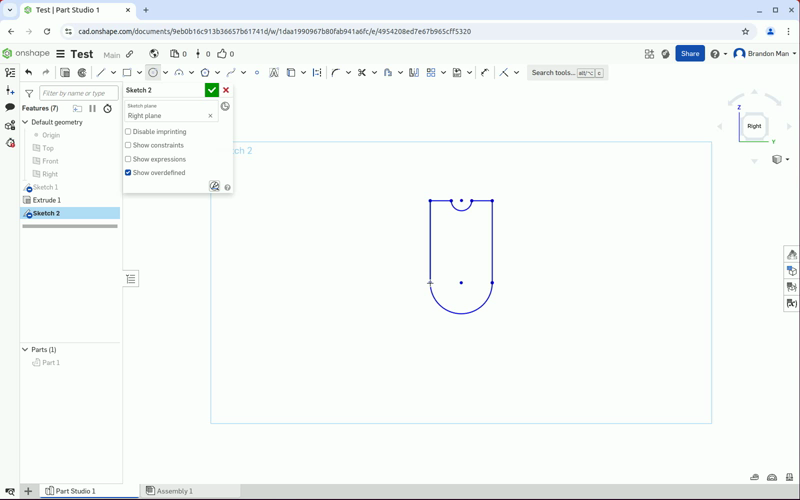
mouse_move(461, 282)
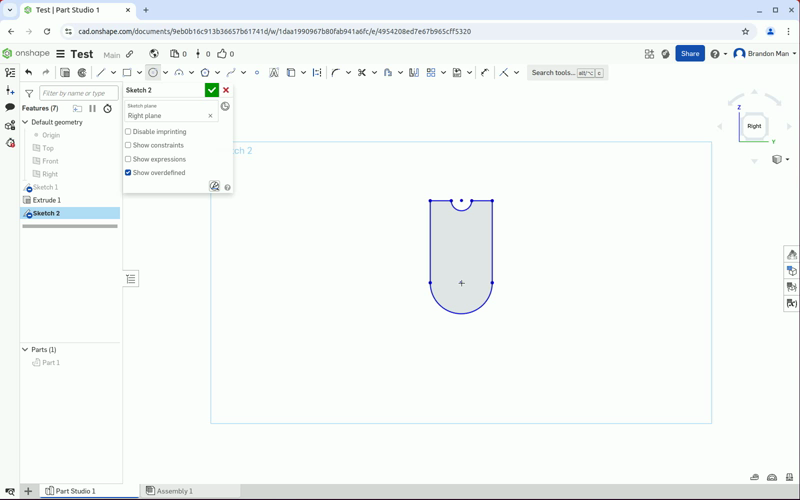
scroll(6)
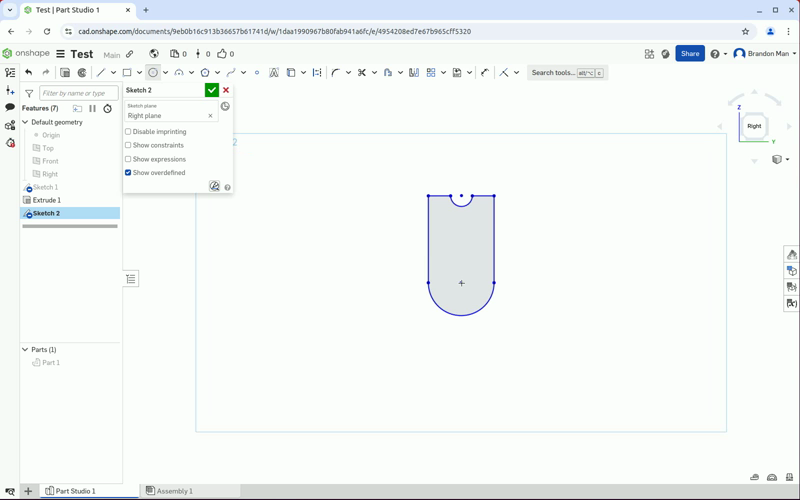
scroll(6)
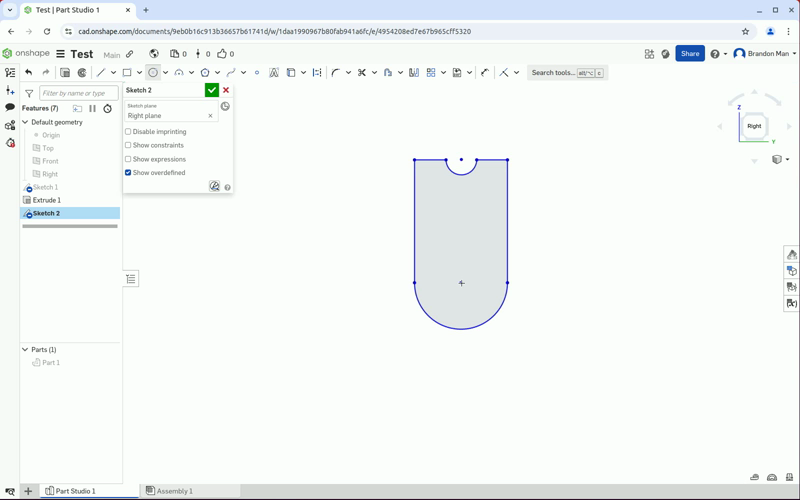
scroll(6)
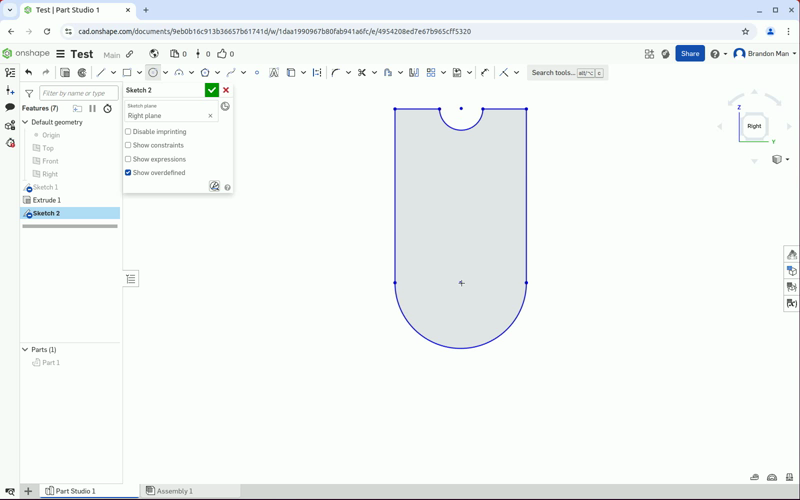
scroll(6)
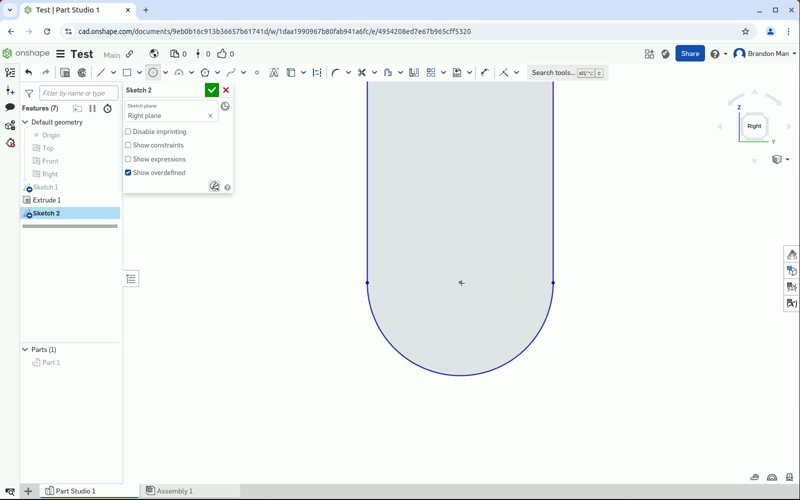
scroll(6)
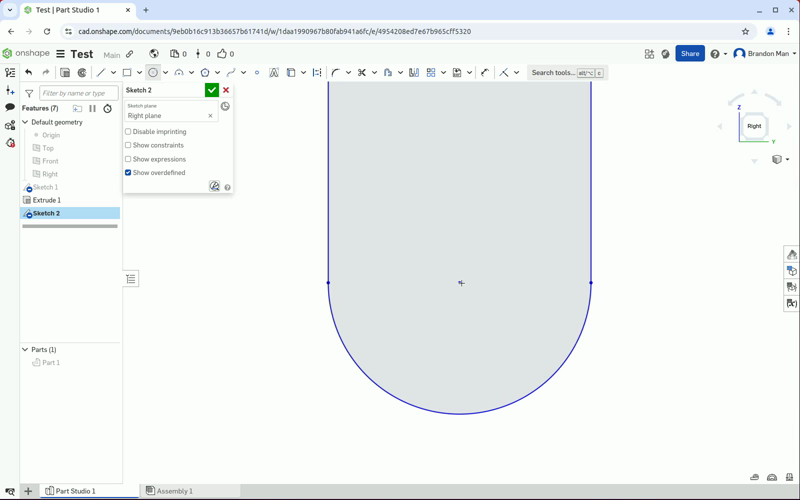
scroll(6)
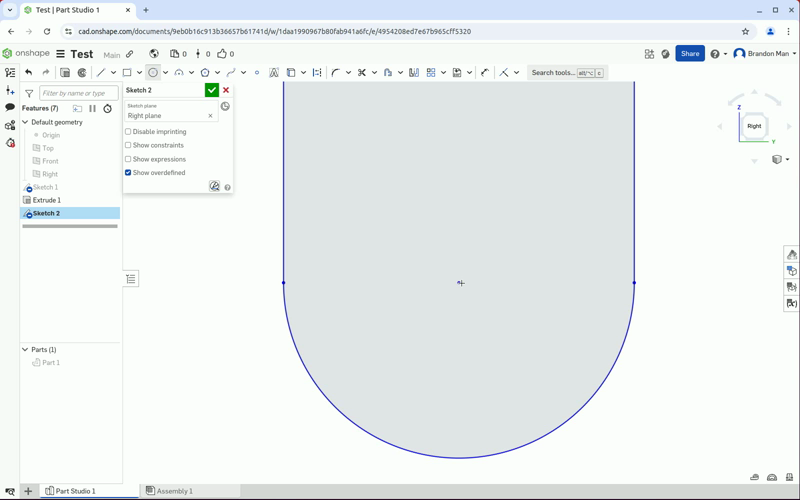
scroll(6)
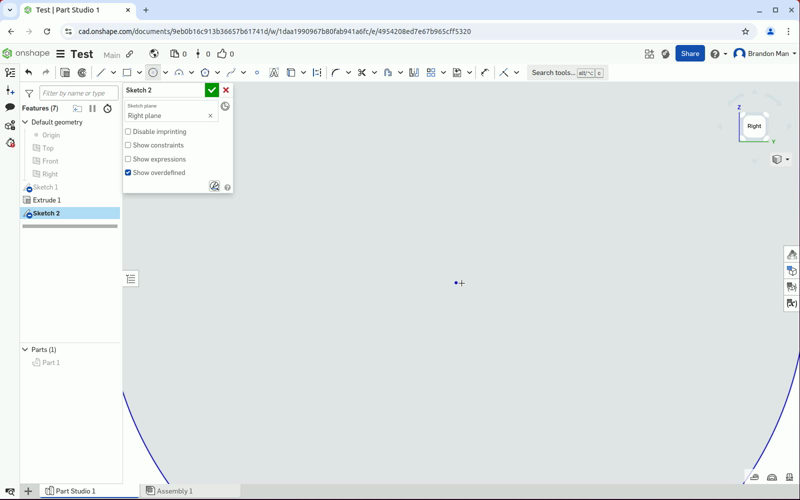
click(461, 282)
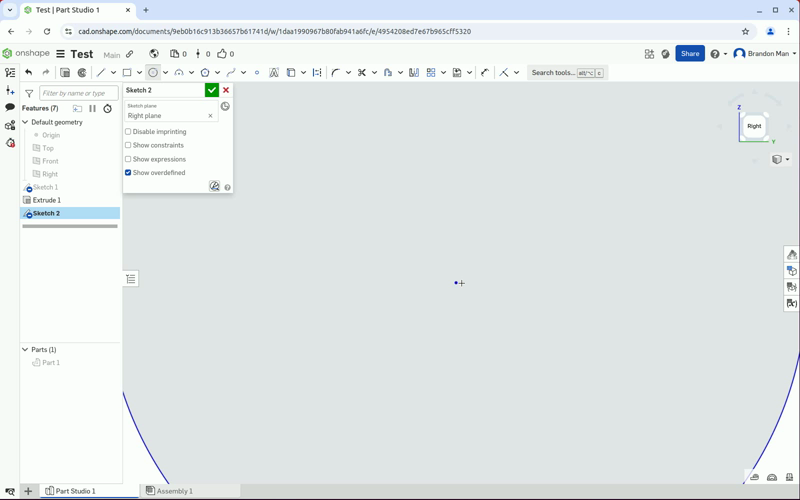
scroll(-6)
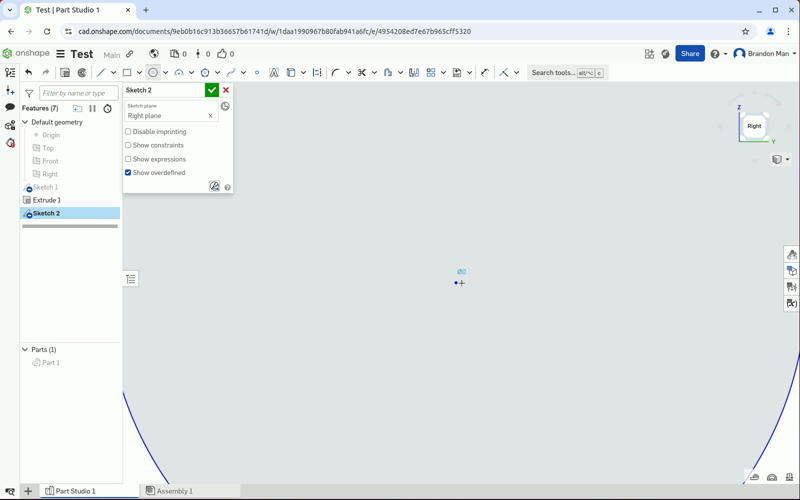
scroll(-6)
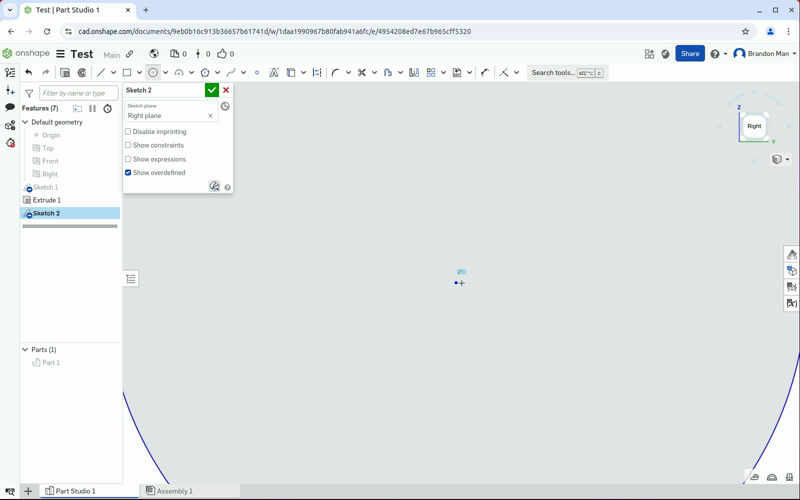
scroll(-6)
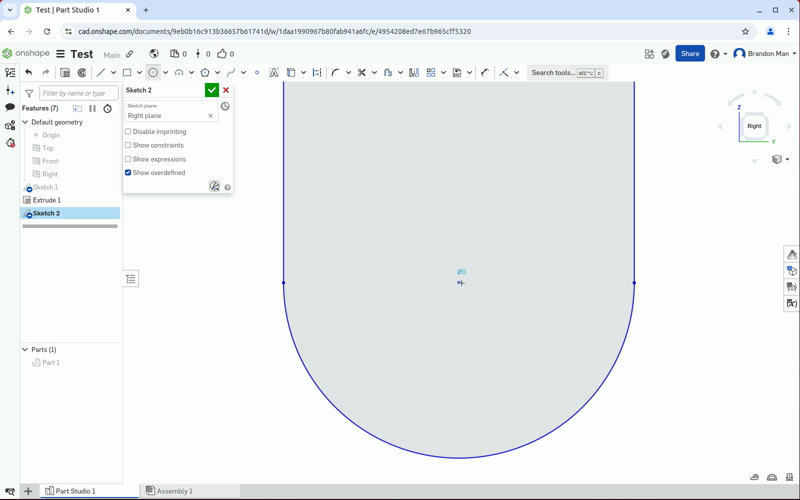
scroll(-6)
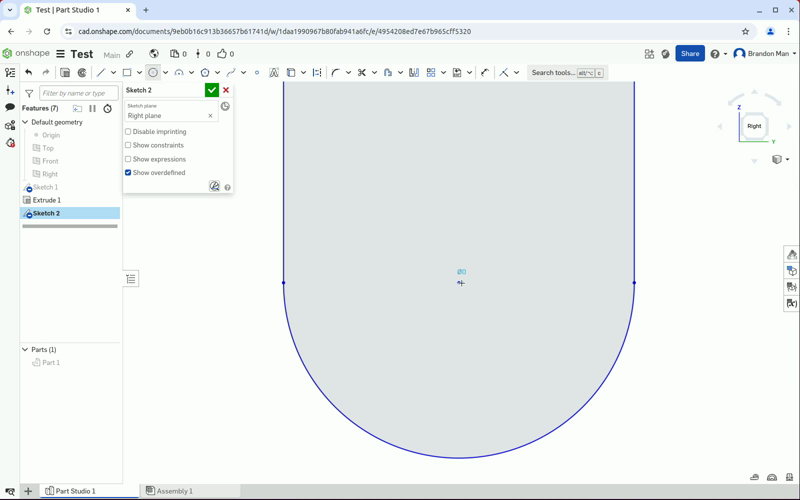
scroll(-6)
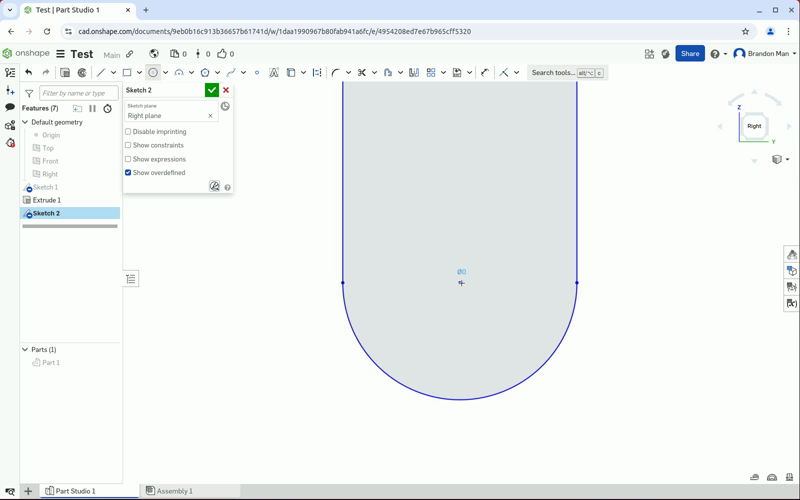
scroll(-6)
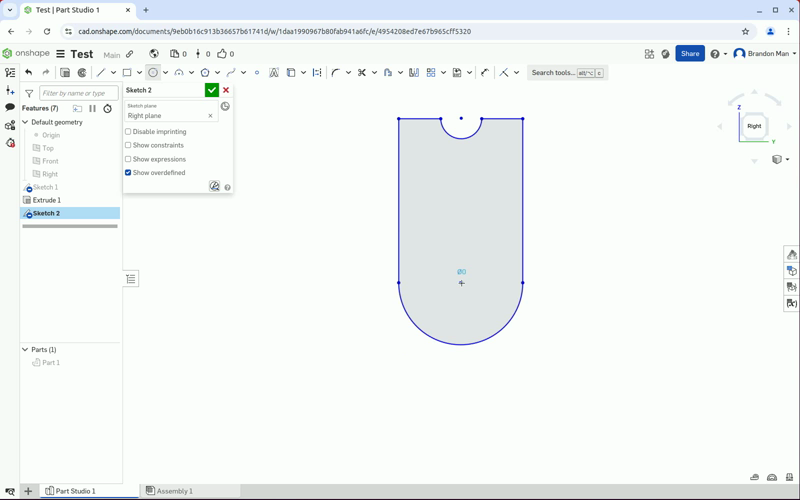
scroll(-6)
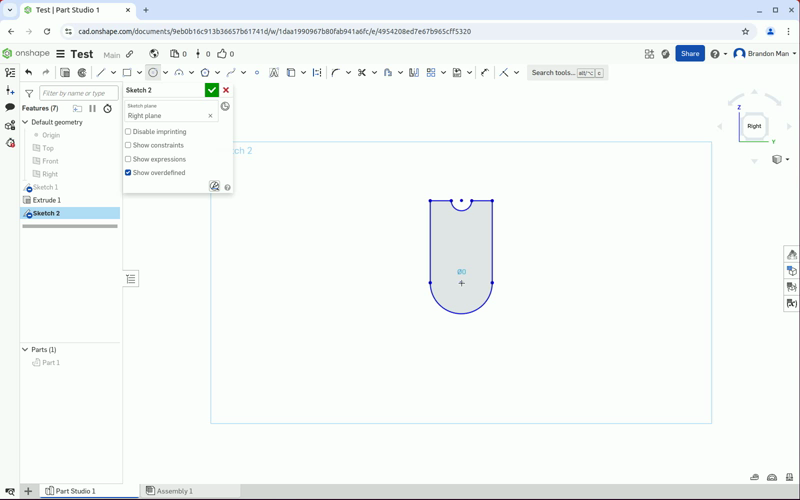
key_up(shift)
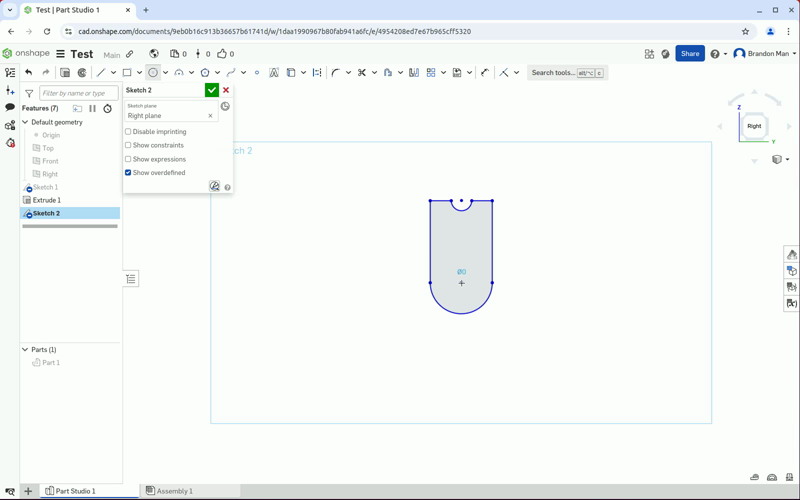
mouse_move(472, 282)
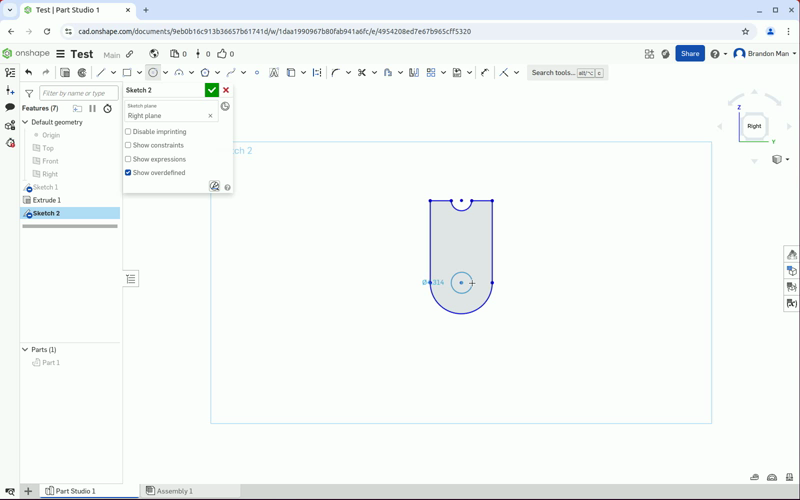
click(472, 282)
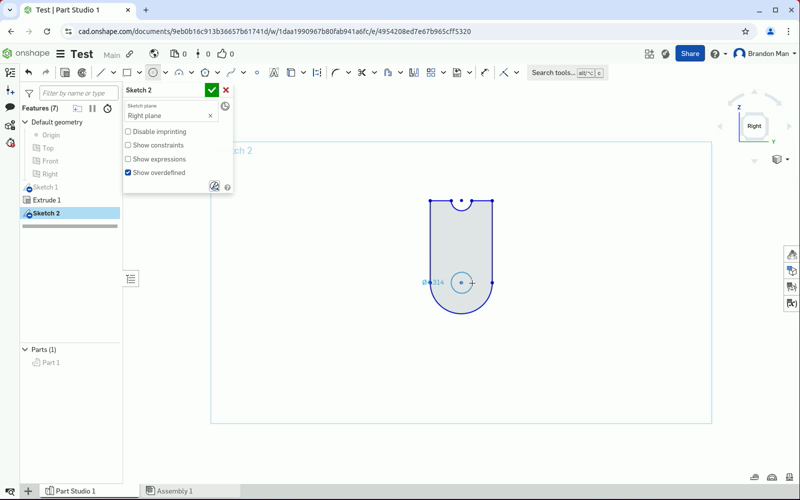
key(esc)
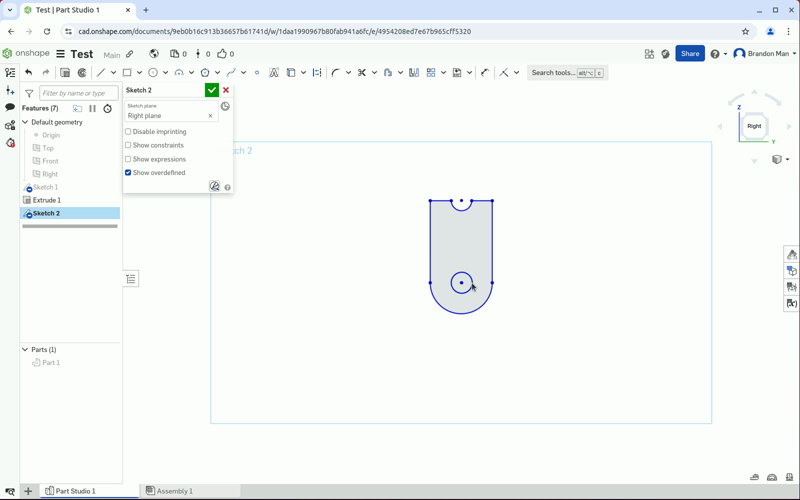
mouse_move(471, 304)
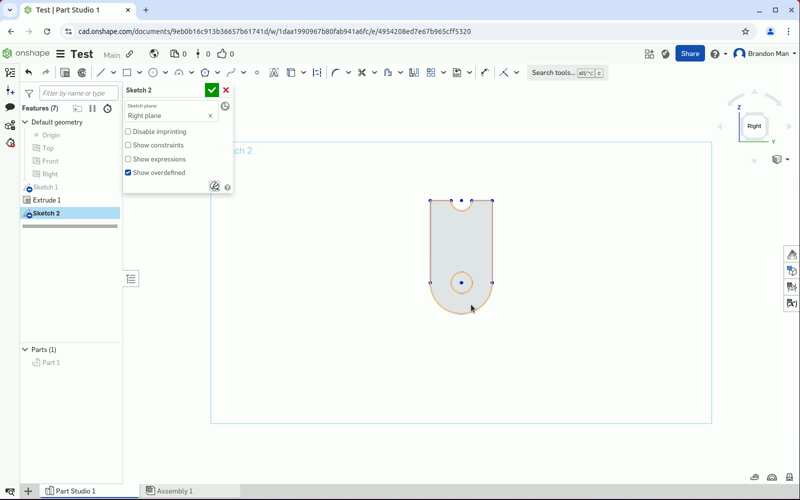
click(471, 304)
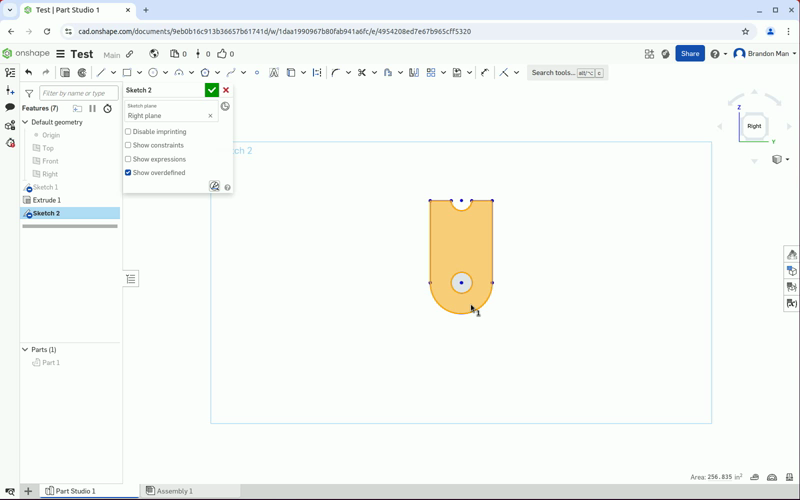
mouse_move(73, 352)
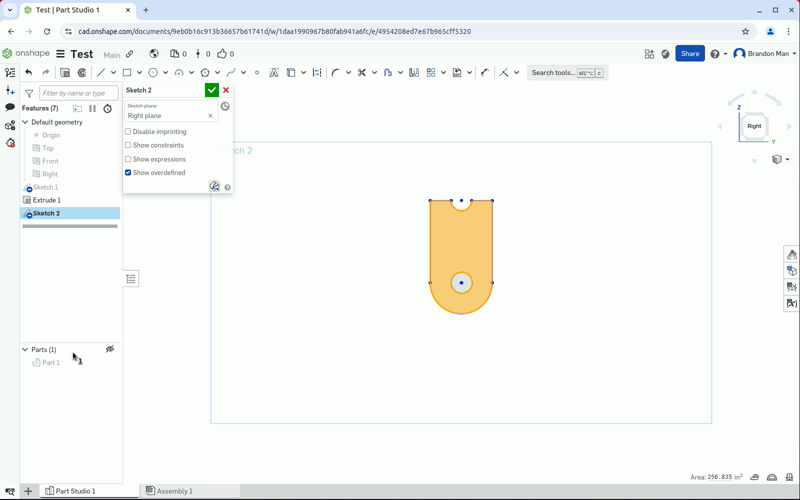
key(shift+y)
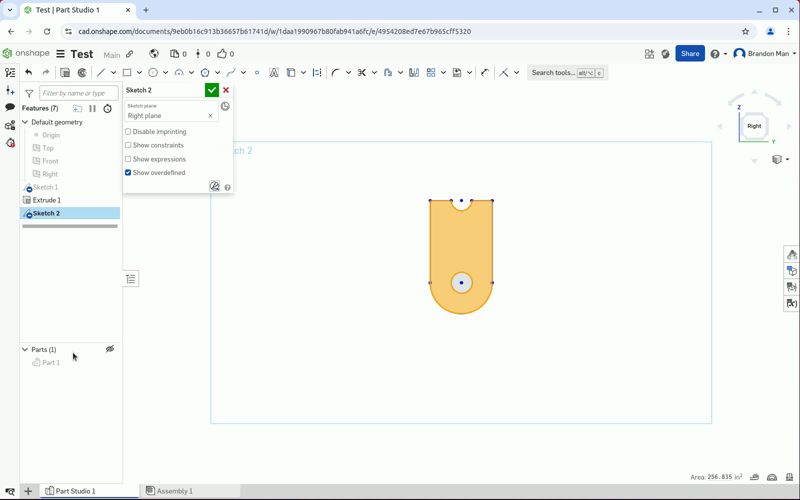
key(shift+e)
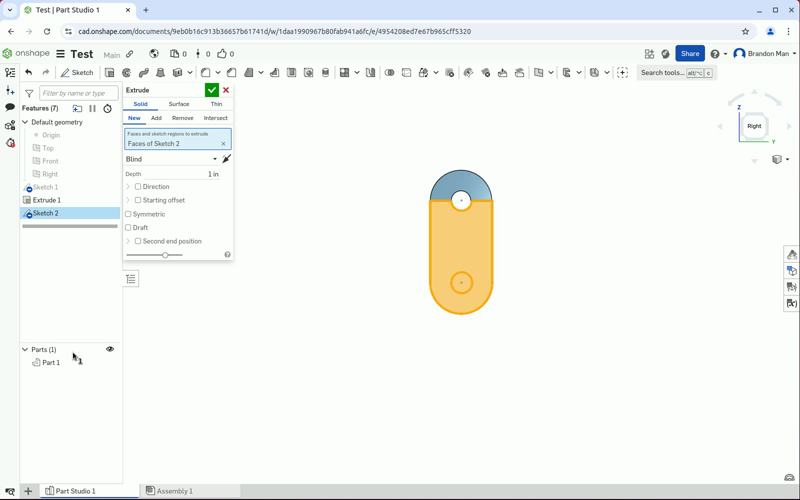
mouse_move(143, 106)
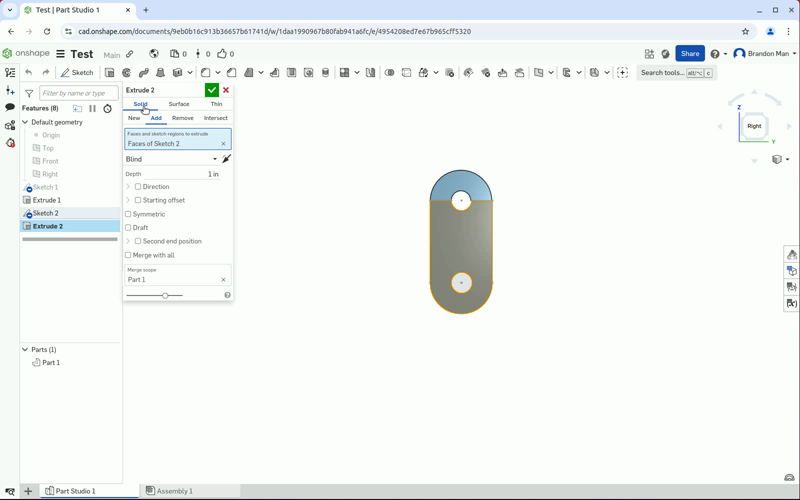
click(143, 106)
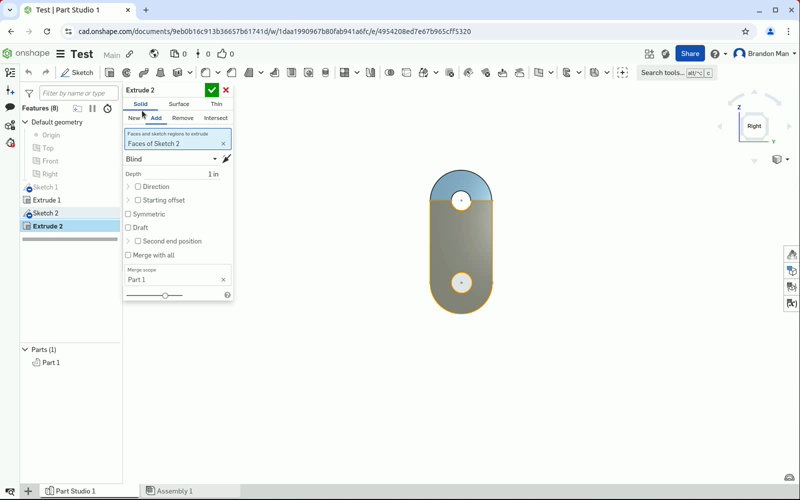
mouse_move(137, 120)
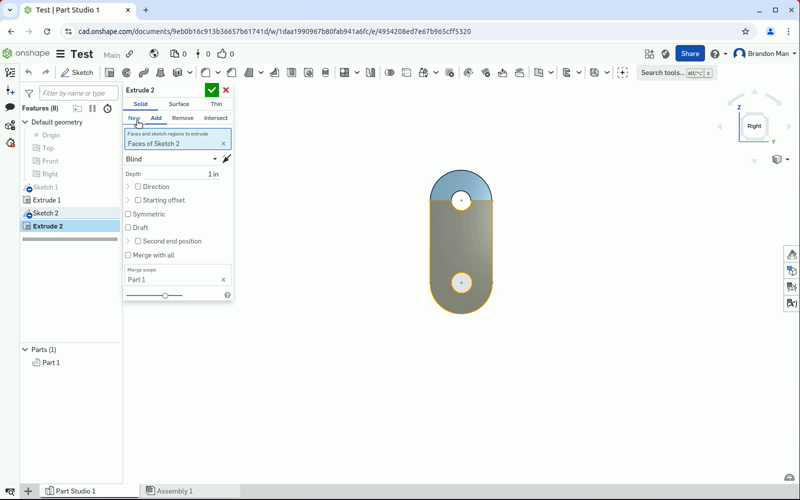
click(137, 120)
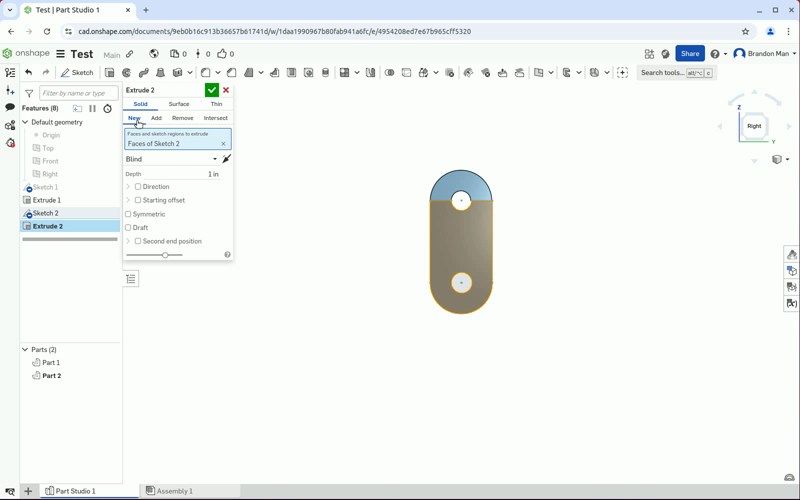
key(tab, 4)
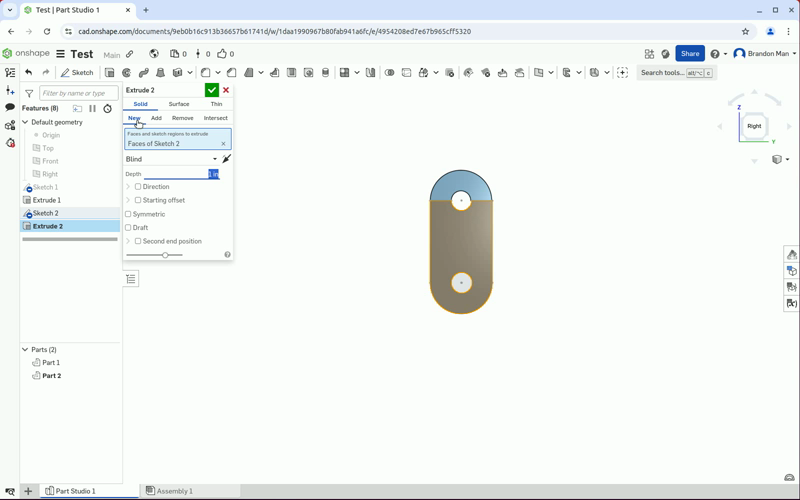
text(4.092)
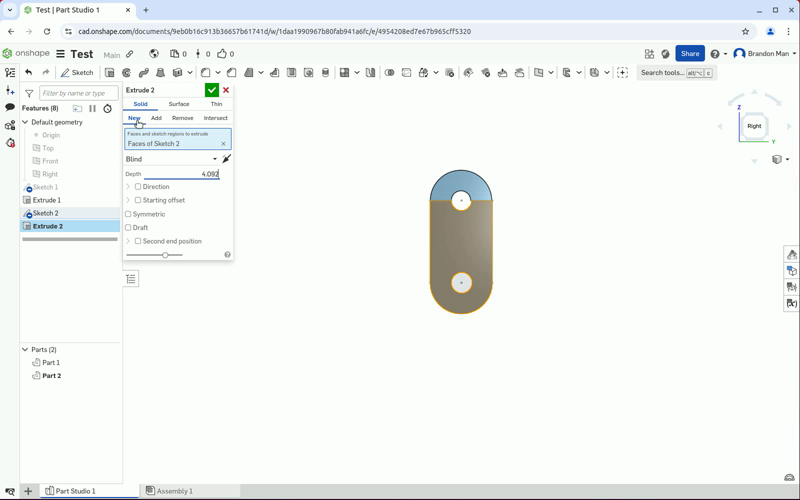
key(enter)
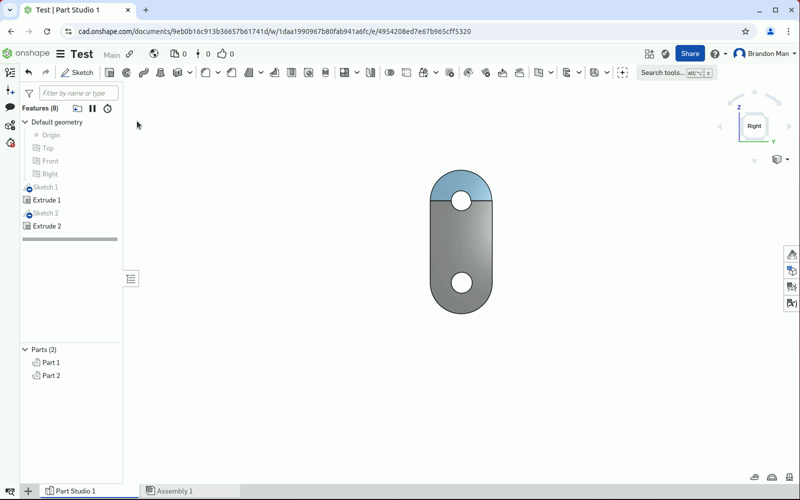
key(shift+h)
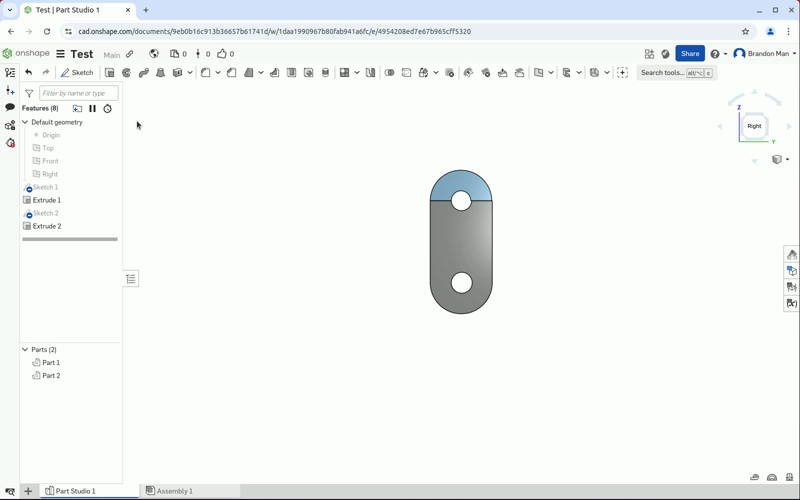
key(shift+h)
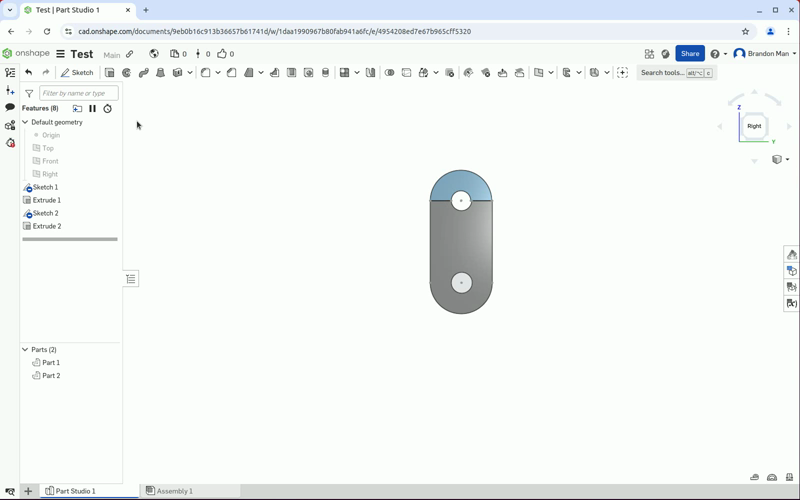
key(shift+7)
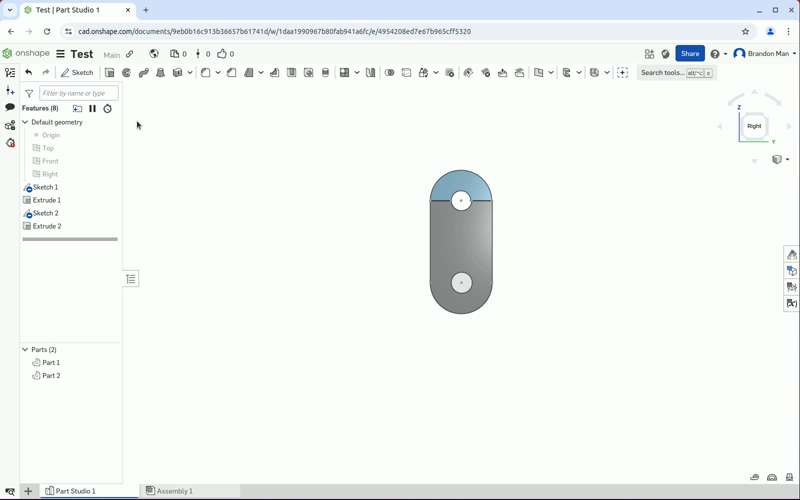
key(right, 2)
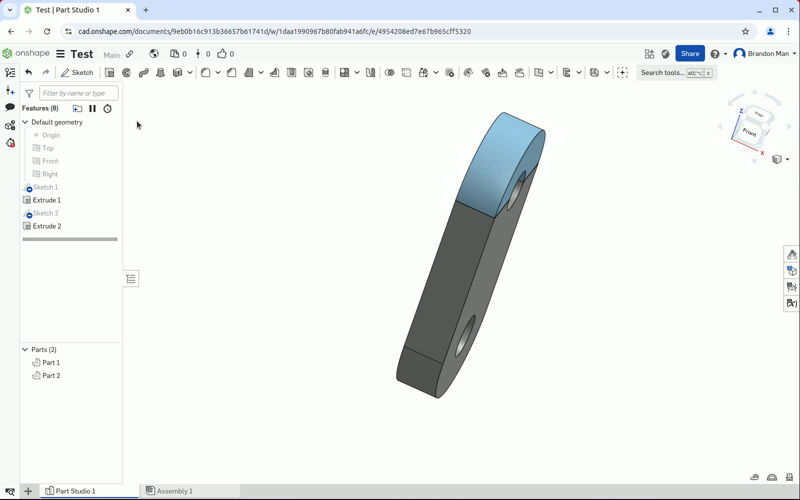
key(down, 2)
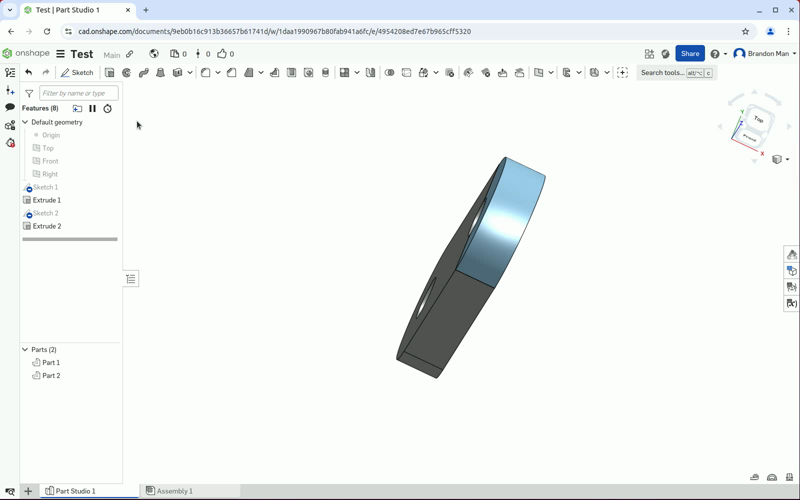
key(up, 2)
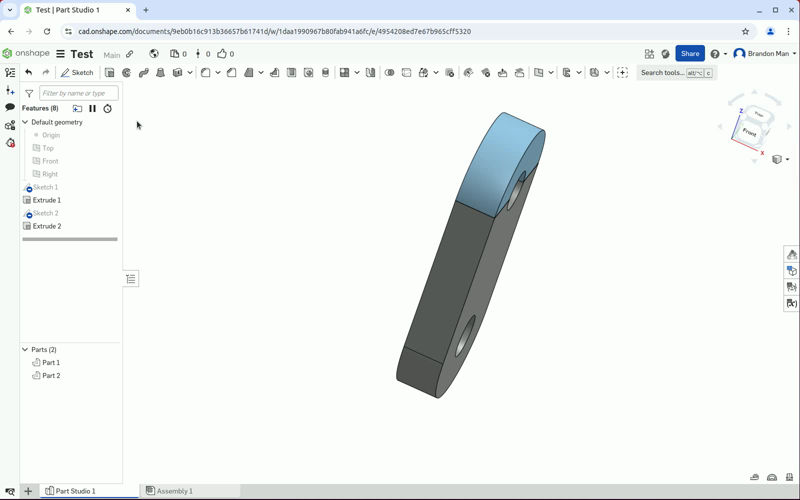
key(left, 2)
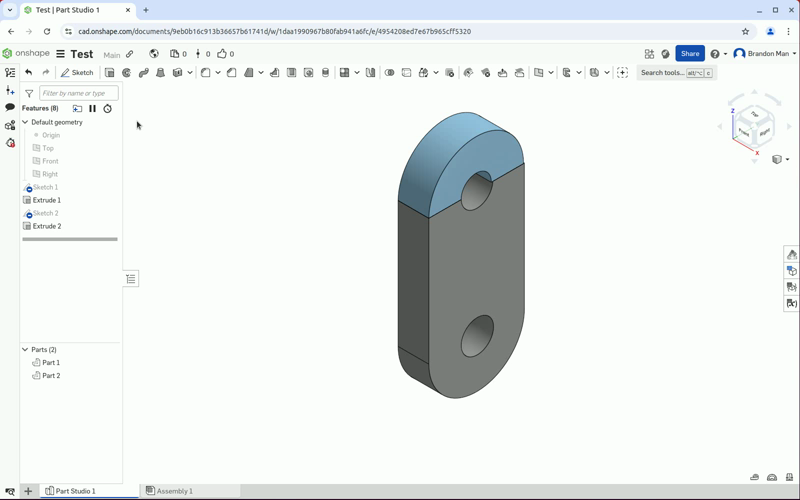
mouse_move(73, 189)
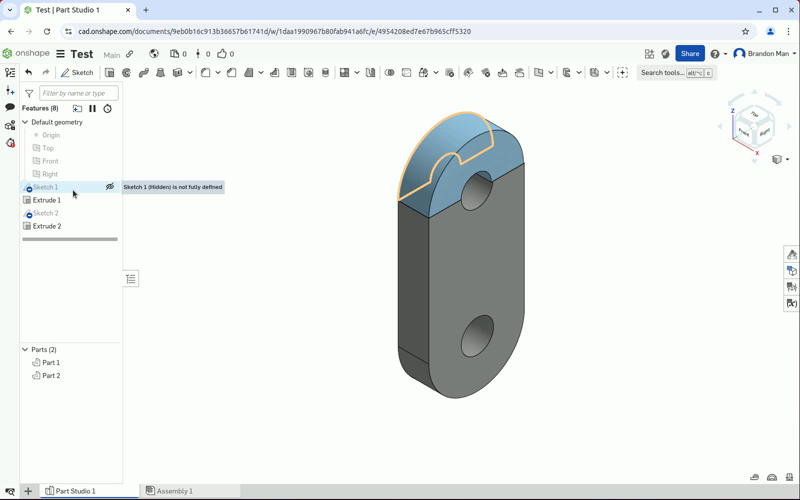
click(73, 189)